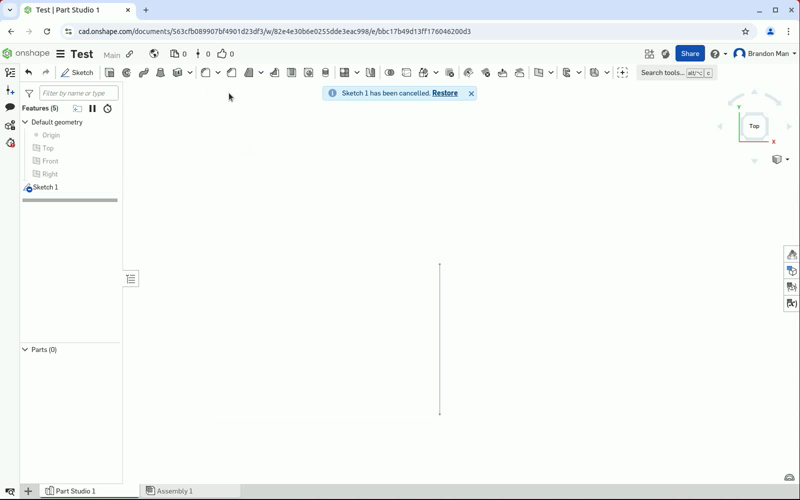
key(shift+h)
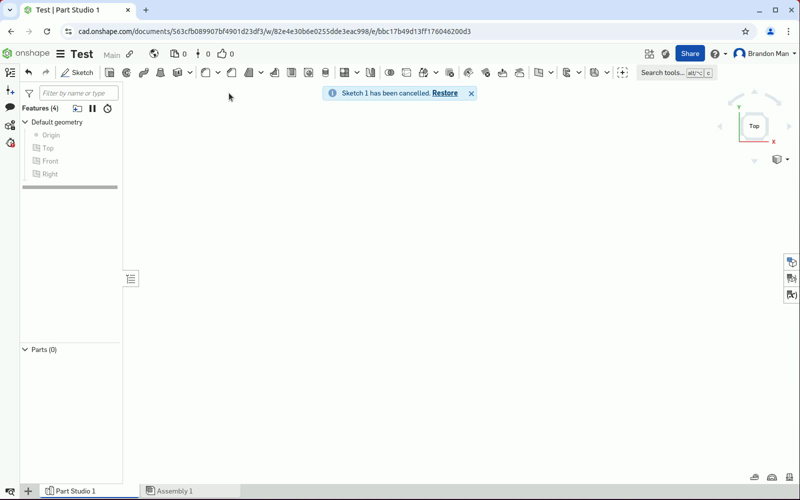
mouse_move(73, 352)
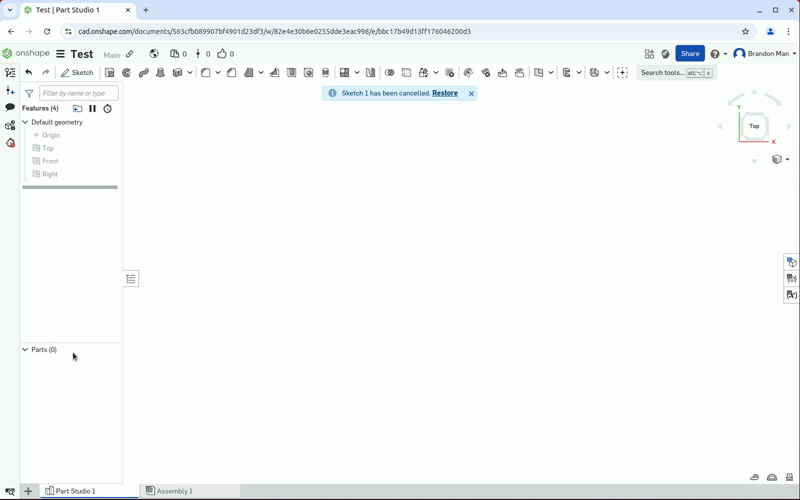
key(y)
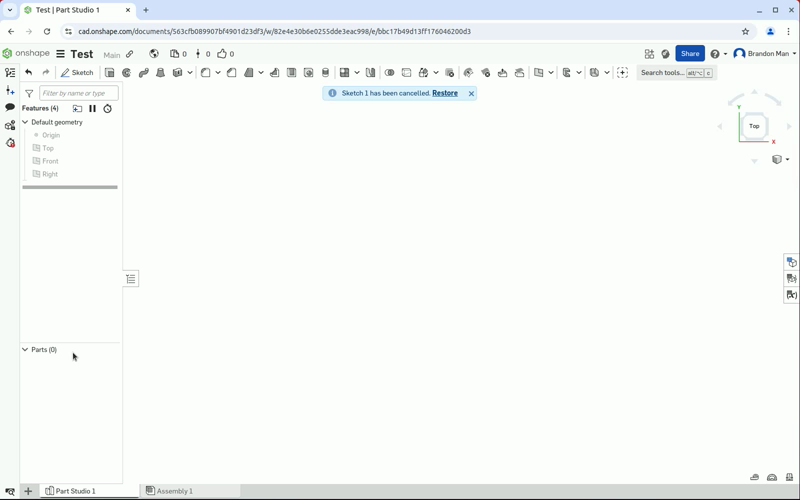
key(shift+p)
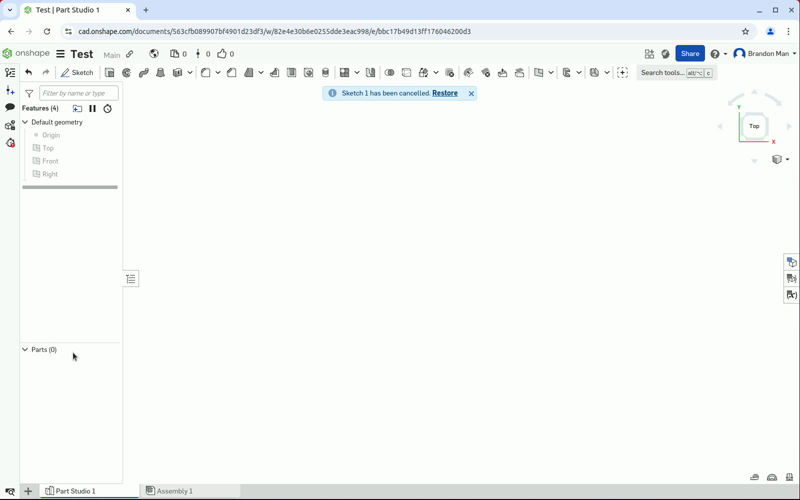
key(space)
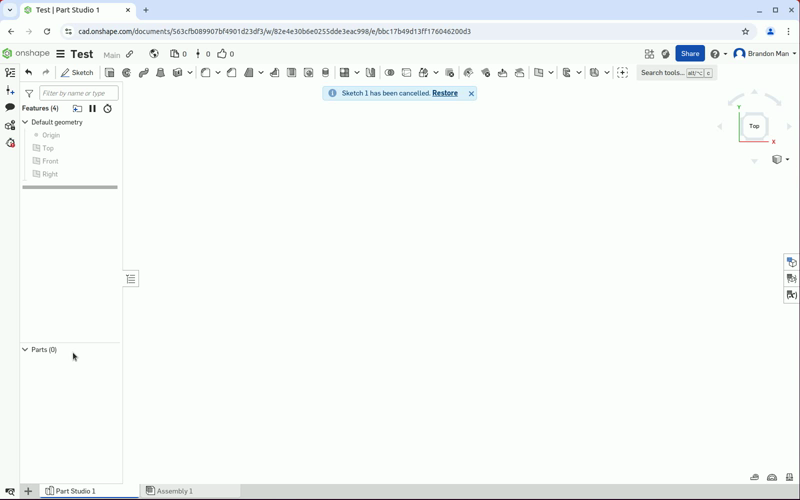
key_down(shift)
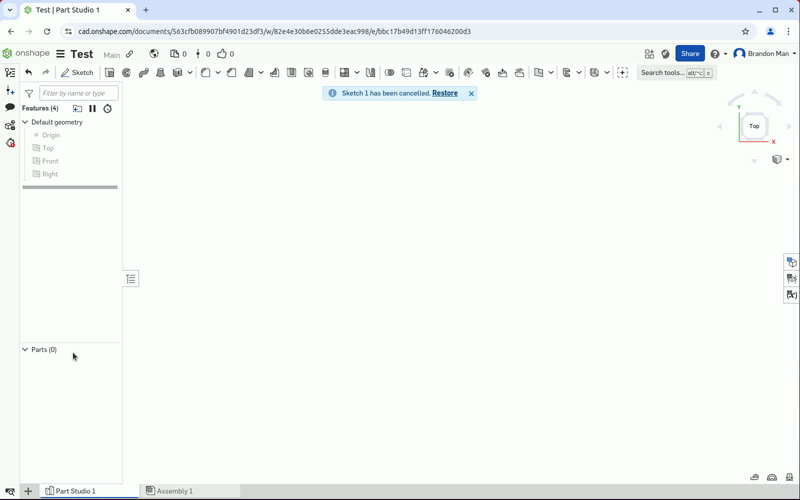
key(up)
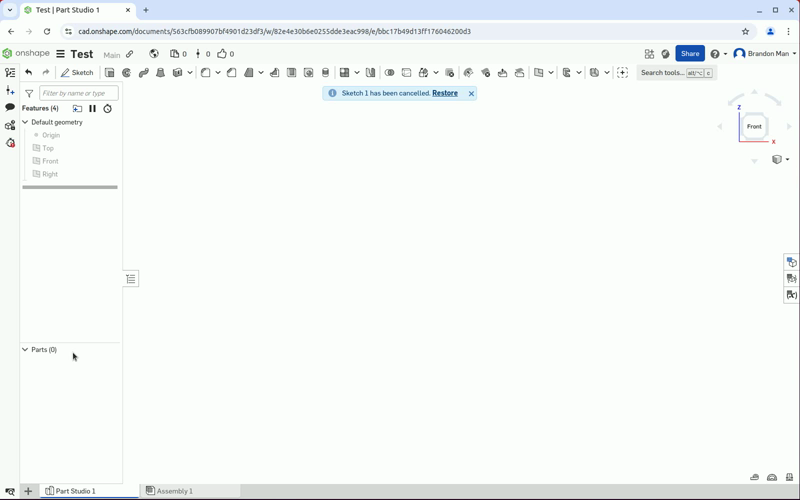
key_up(shift)
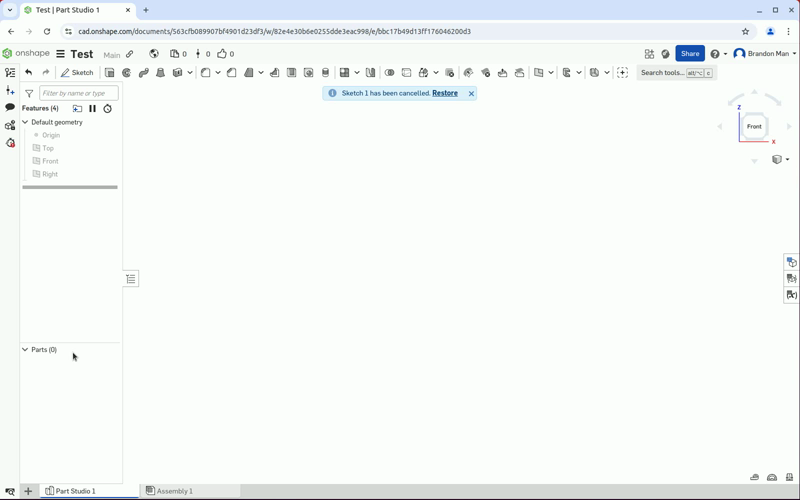
key(space)
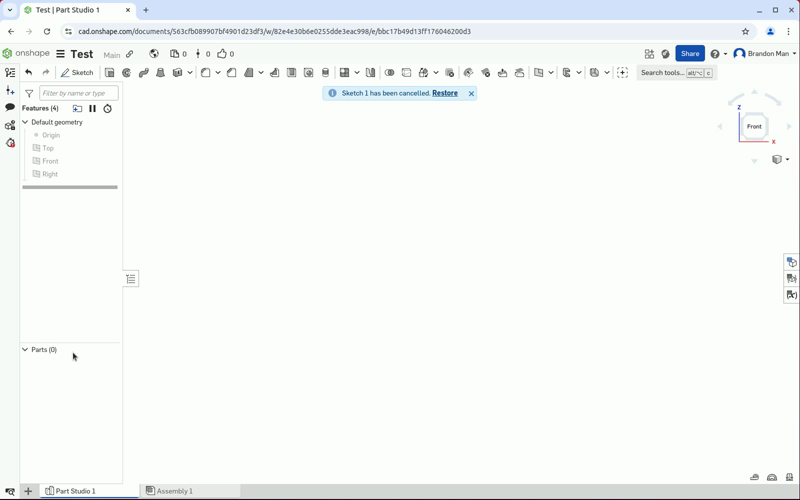
key_down(shift)
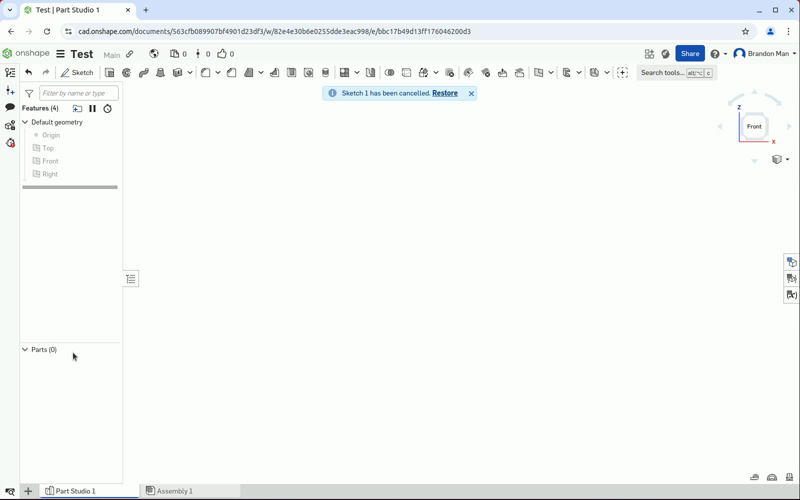
key(left)
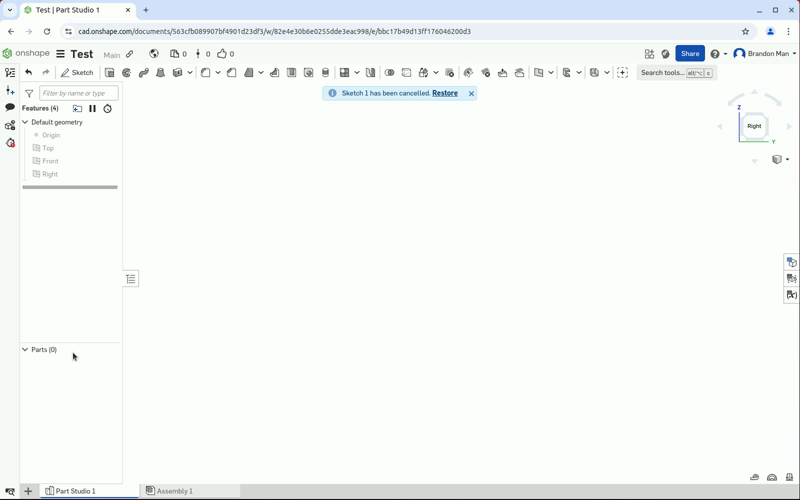
key_up(shift)
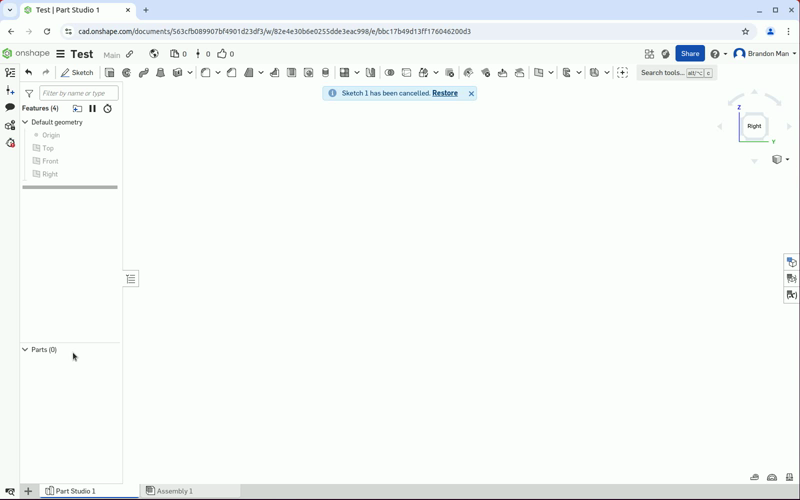
mouse_move(73, 352)
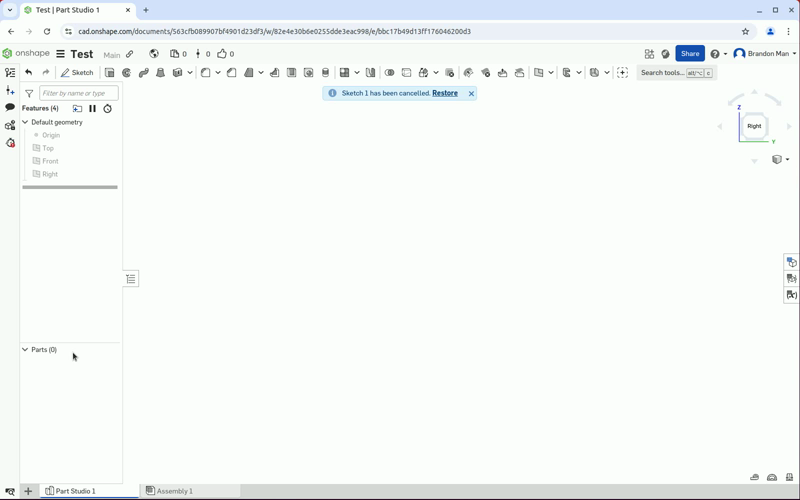
key(shift+y)
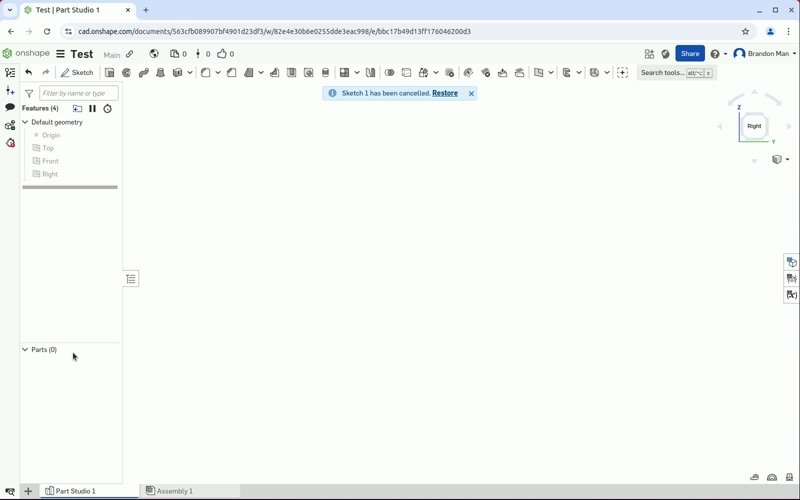
key(shift+s)
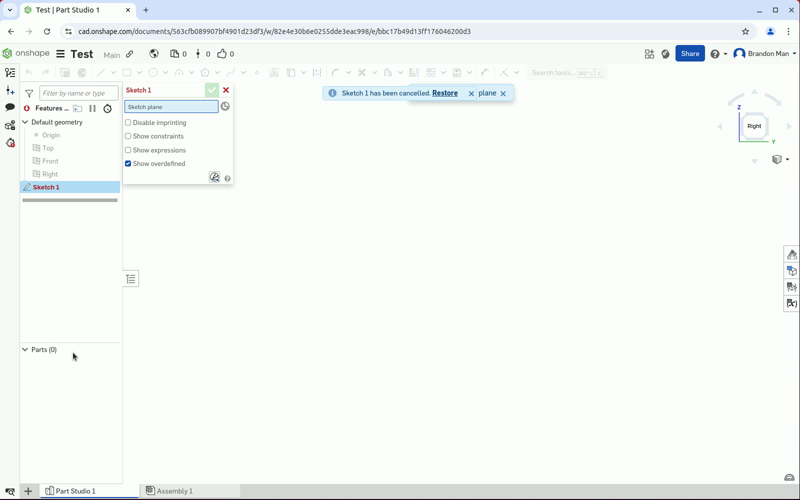
mouse_move(73, 176)
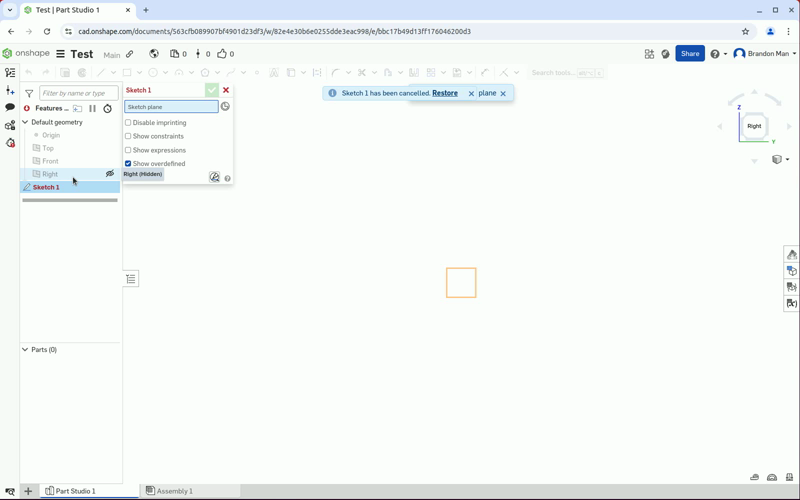
click(73, 176)
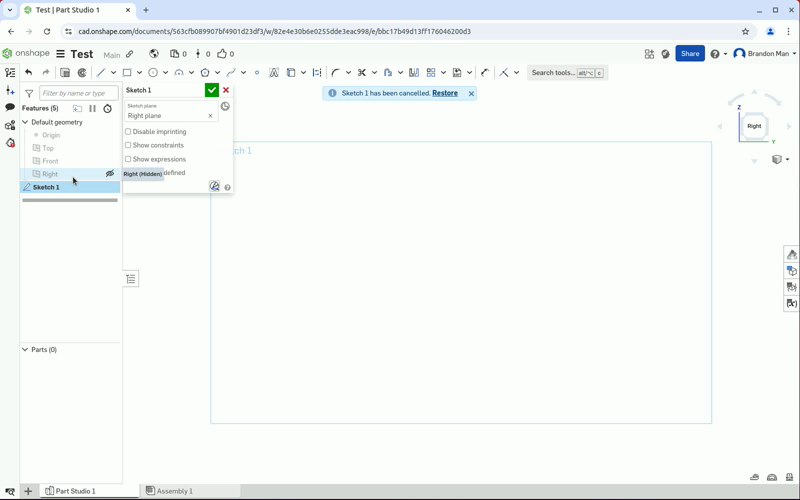
mouse_move(73, 352)
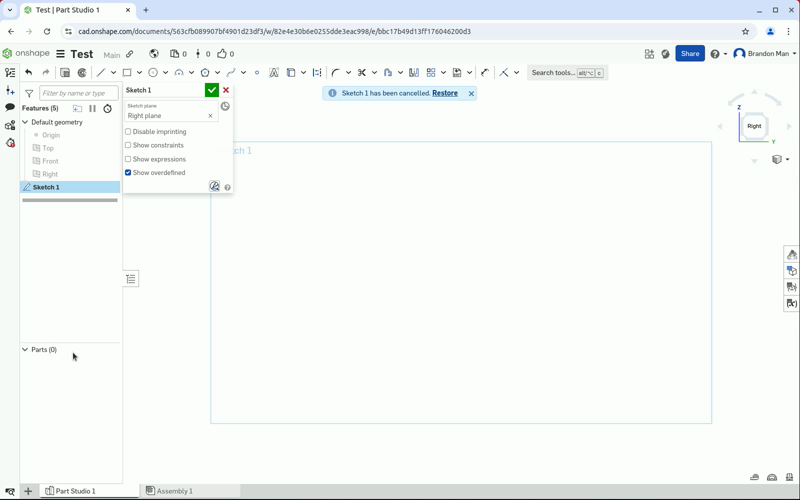
key(y)
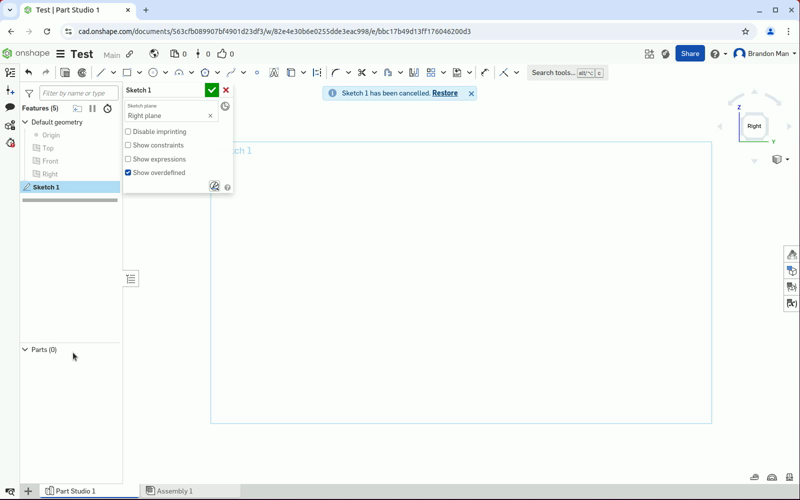
key(l)
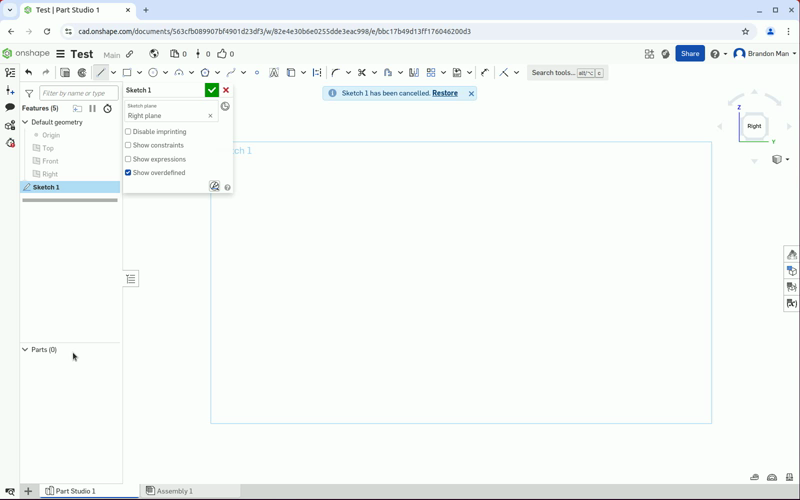
key_down(shift)
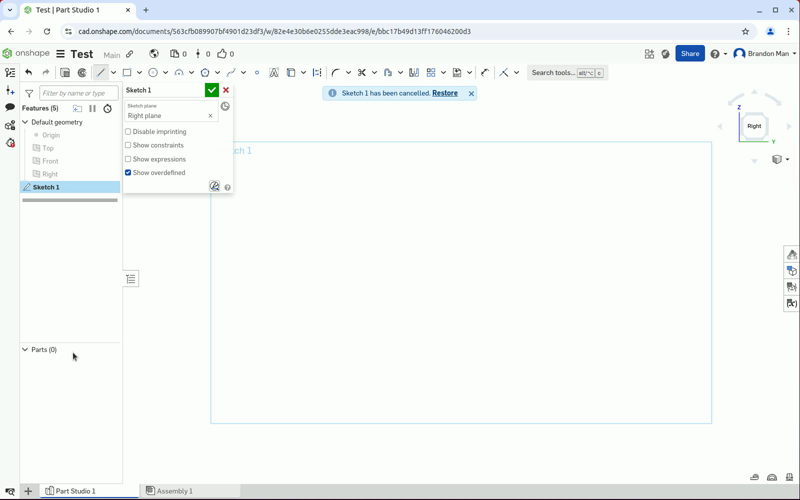
mouse_move(406, 328)
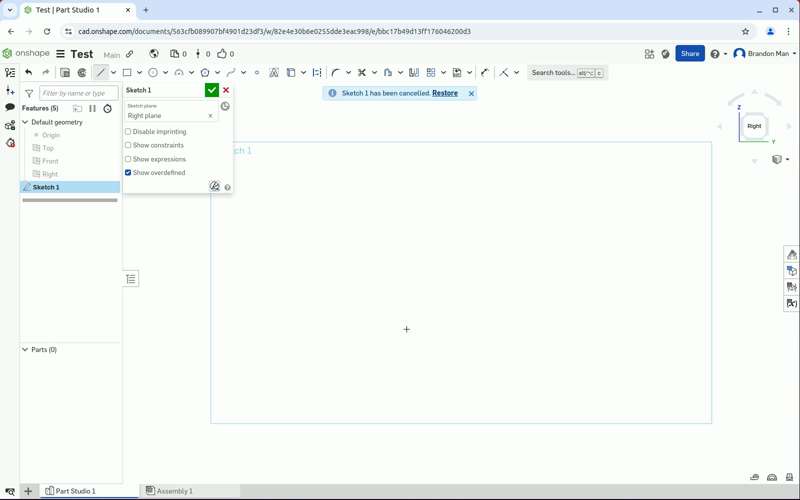
click(406, 328)
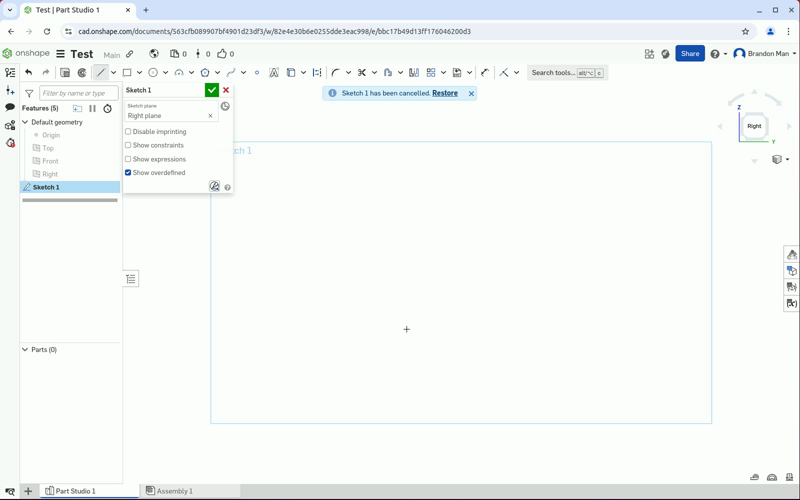
key_up(shift)
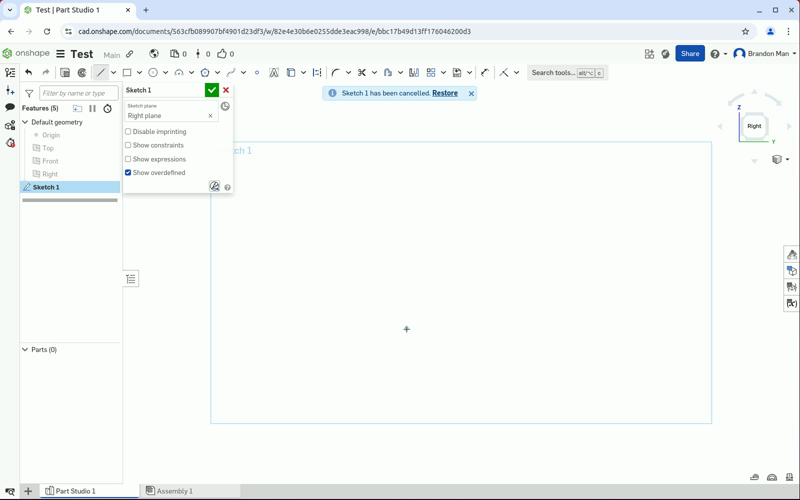
key_down(shift)
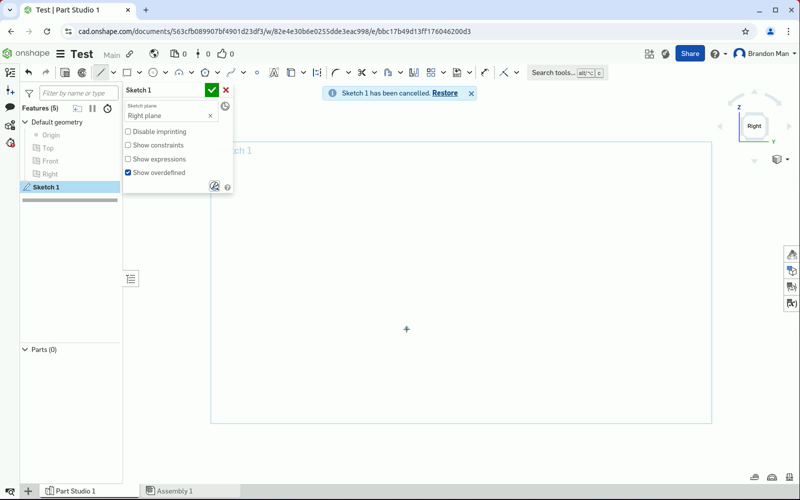
mouse_move(514, 328)
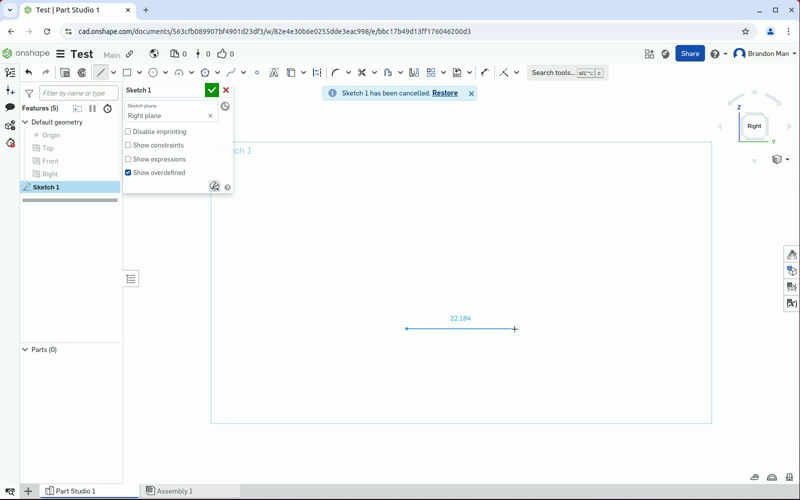
click(514, 328)
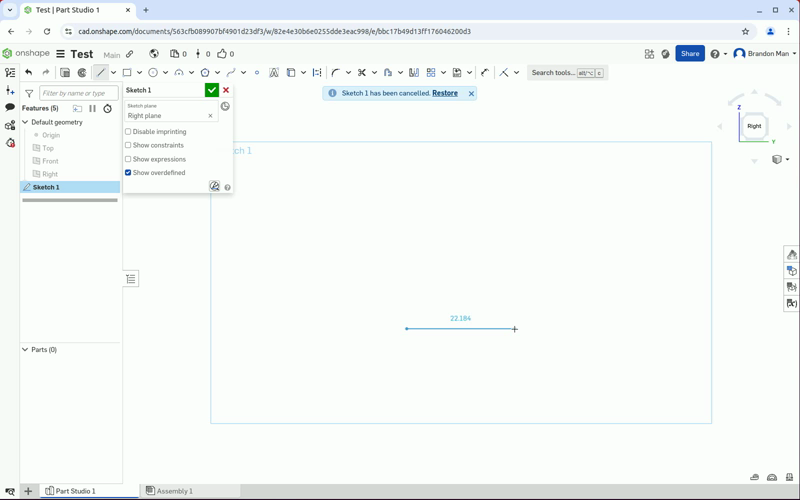
key_up(shift)
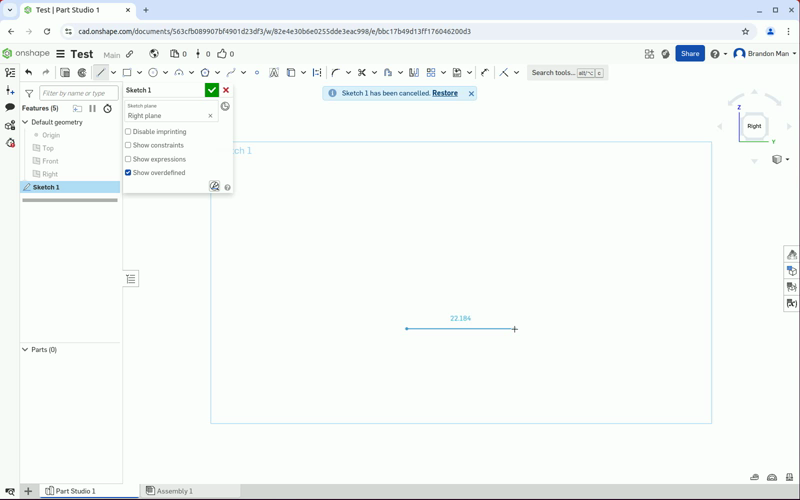
key_down(shift)
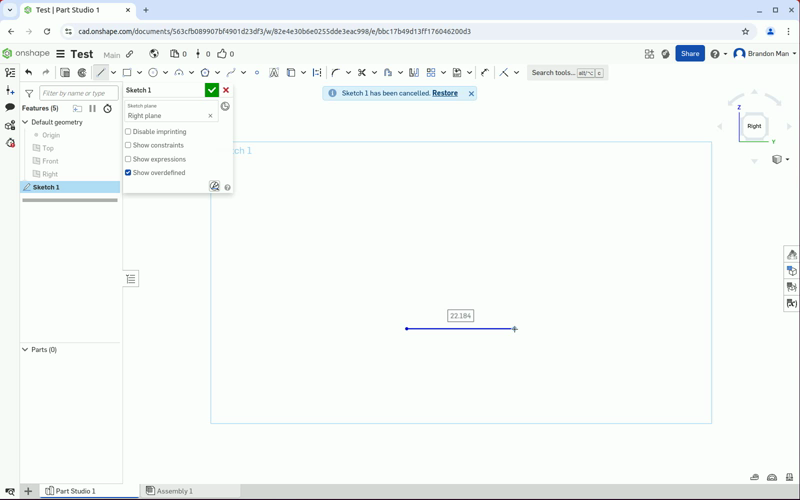
mouse_move(514, 236)
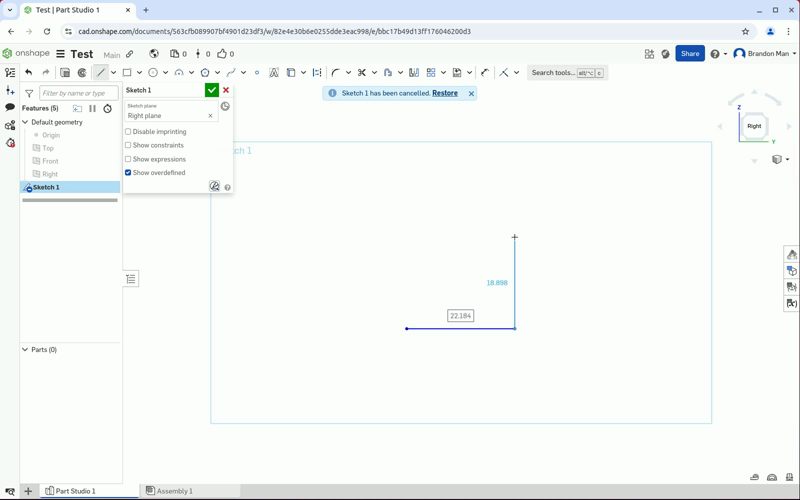
click(514, 236)
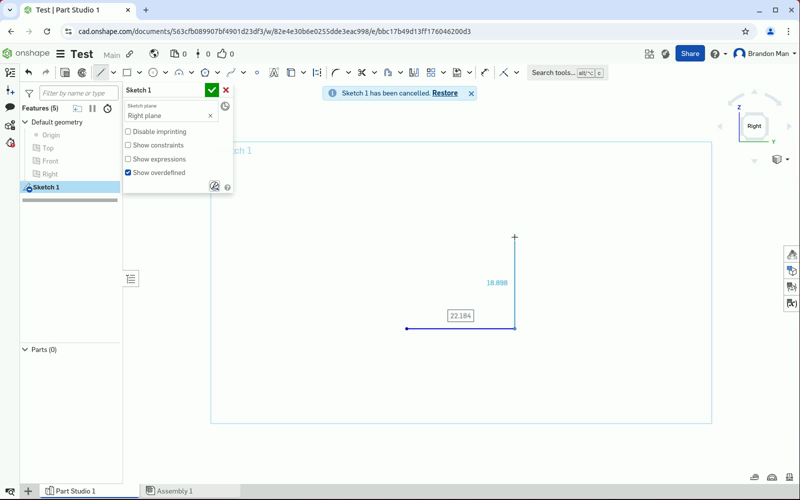
key_up(shift)
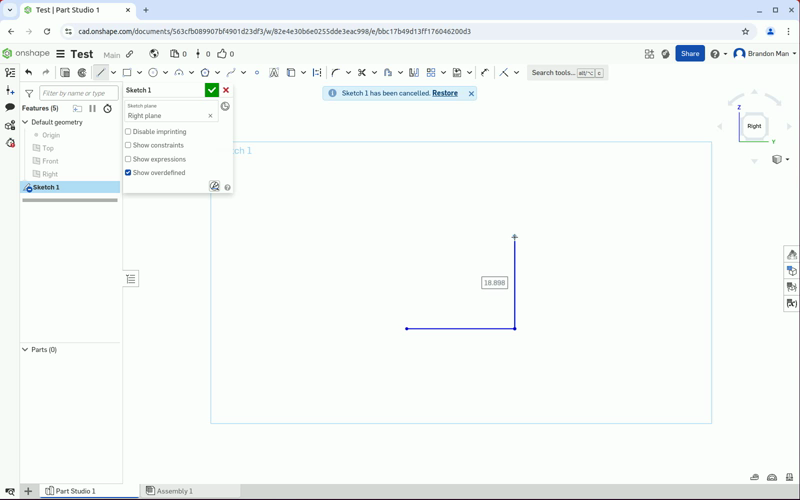
key_down(shift)
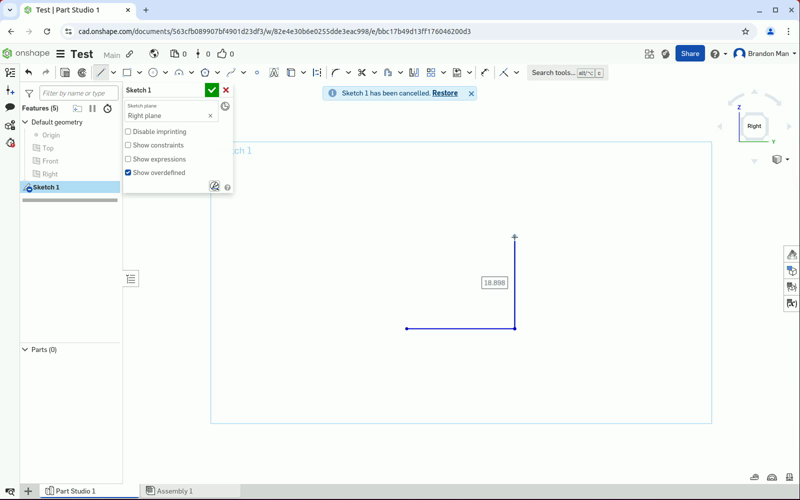
mouse_move(406, 236)
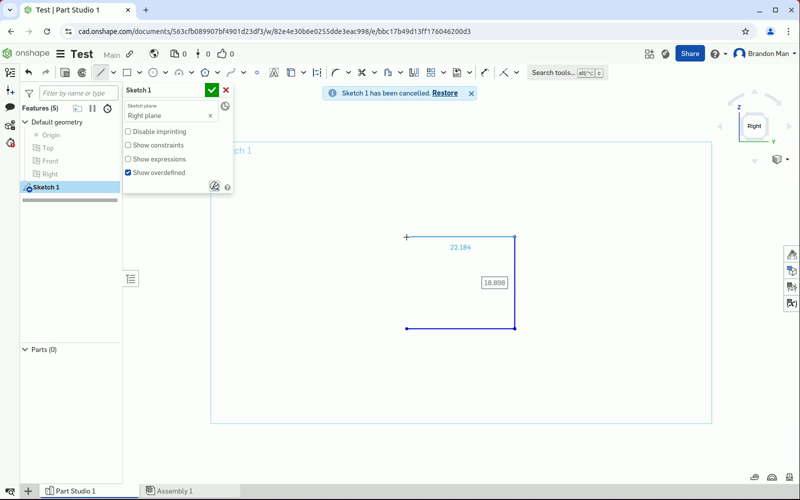
click(406, 236)
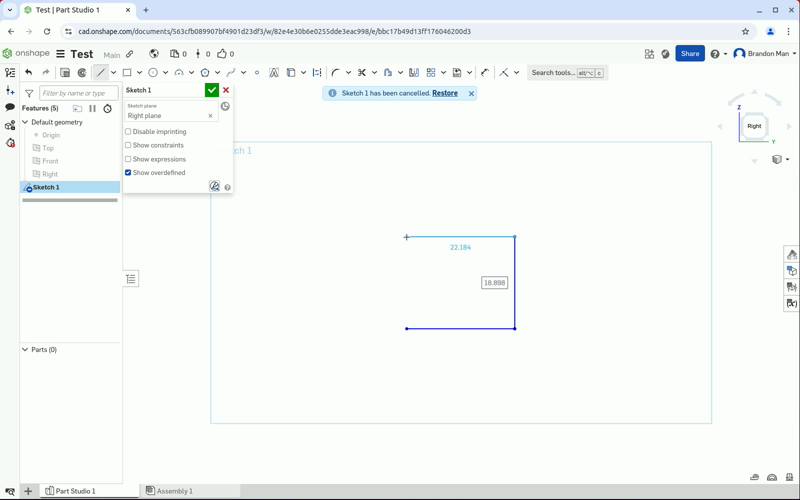
key_up(shift)
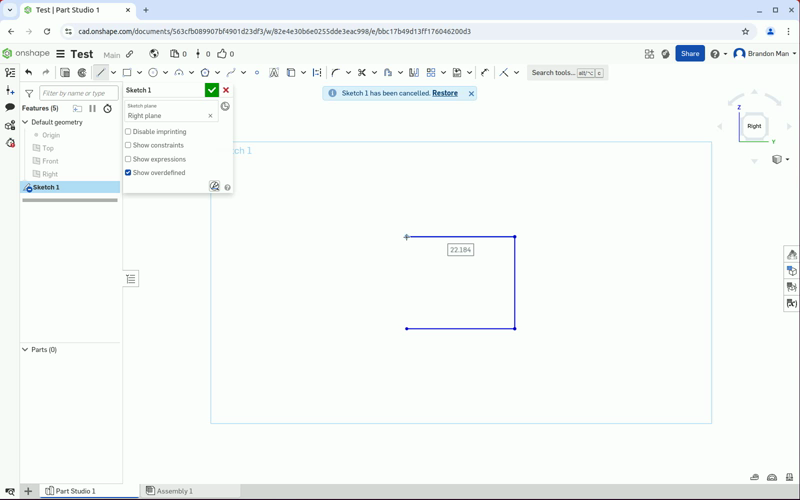
key_down(shift)
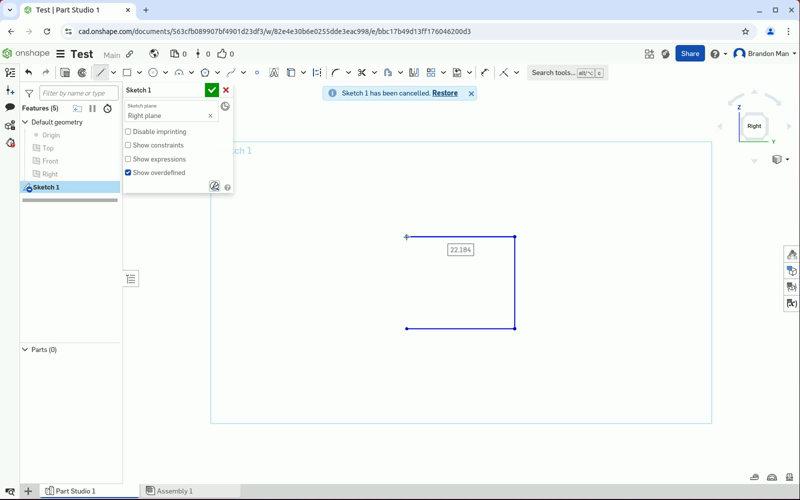
mouse_move(406, 328)
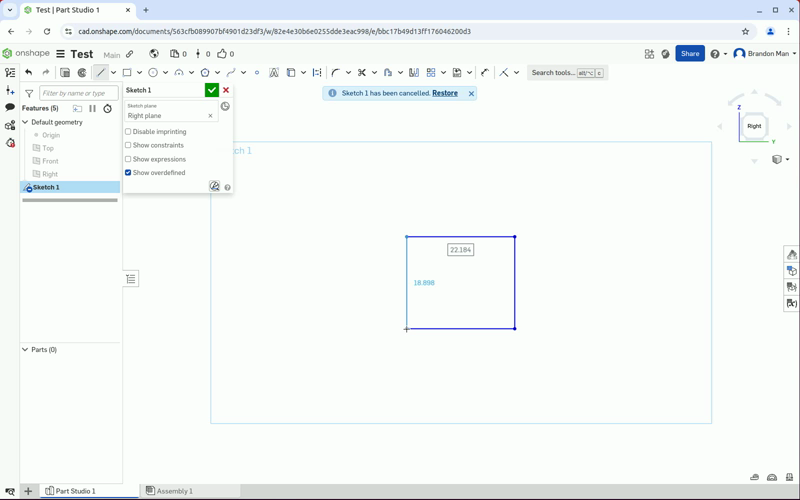
key_up(shift)
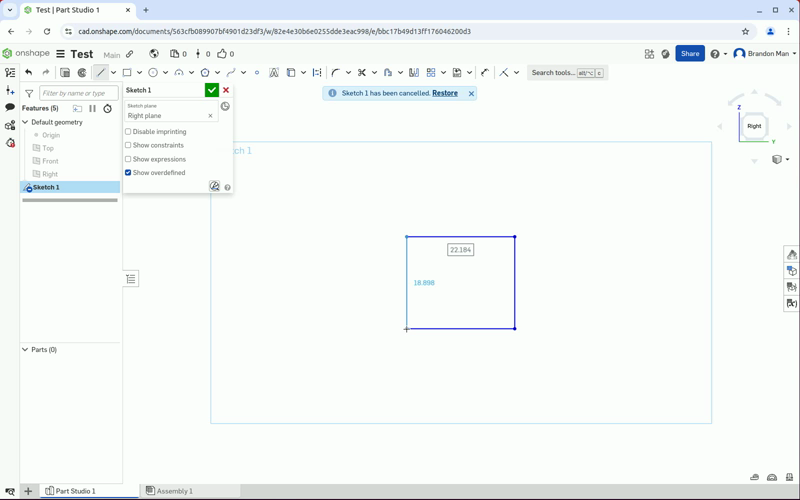
click(406, 328)
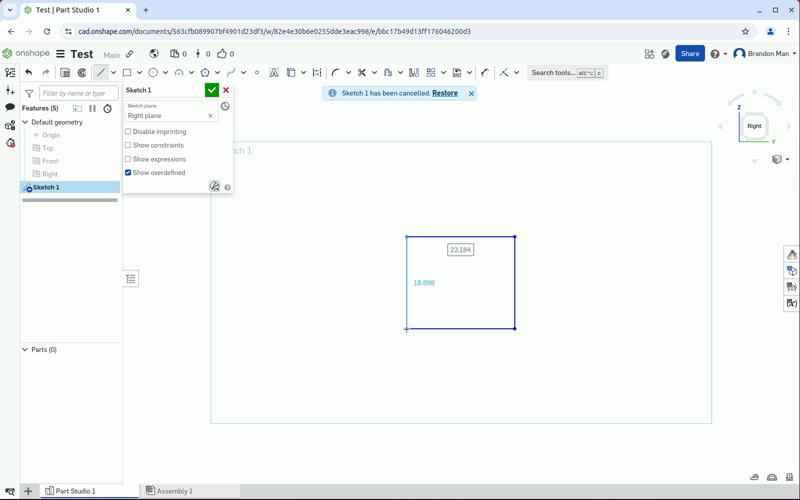
key(esc)
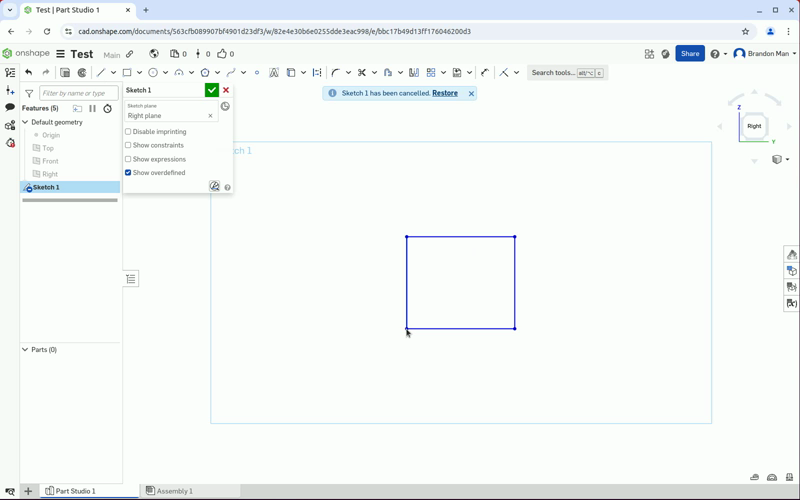
mouse_move(473, 306)
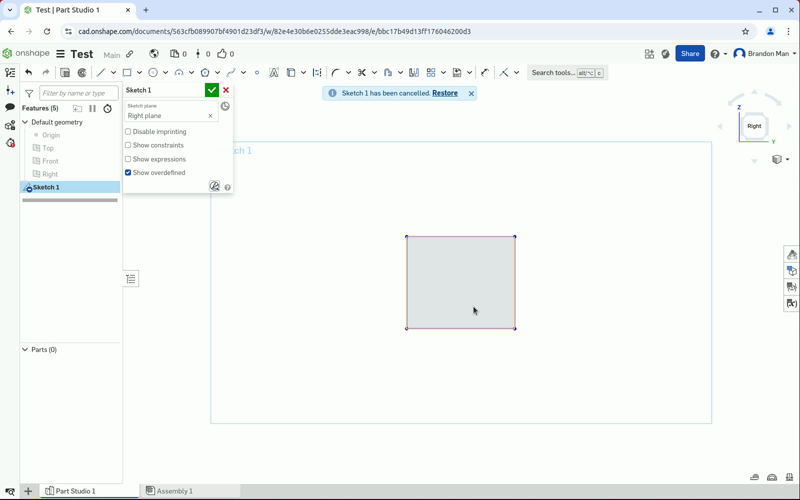
click(473, 306)
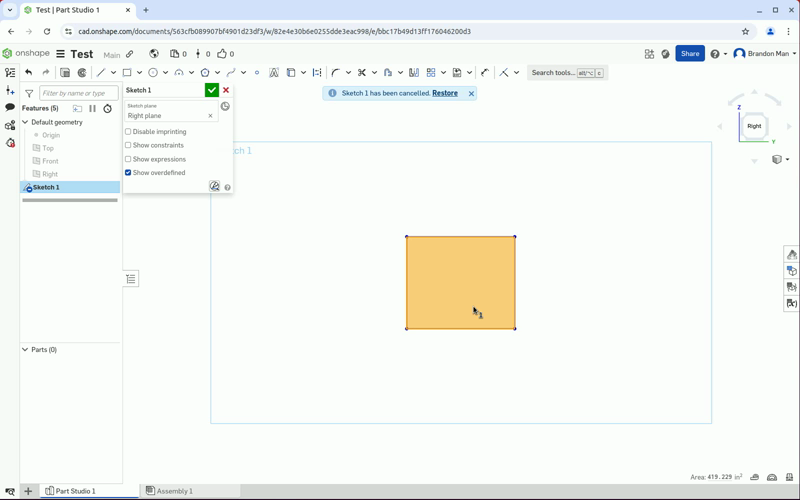
mouse_move(73, 352)
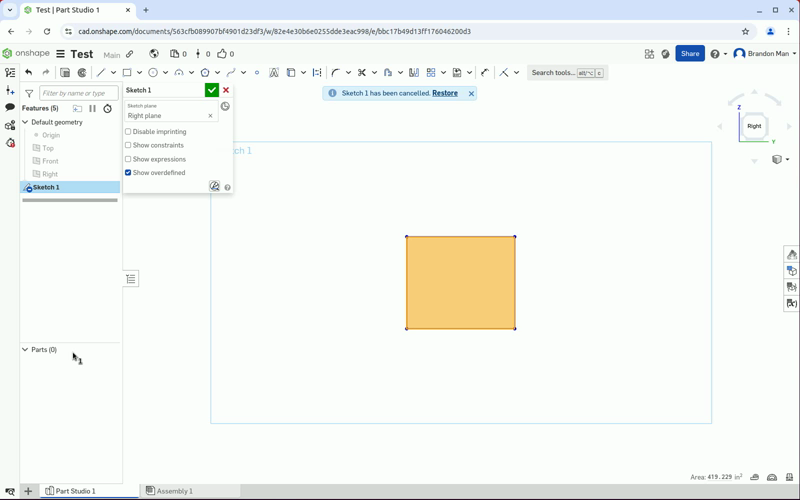
key(shift+y)
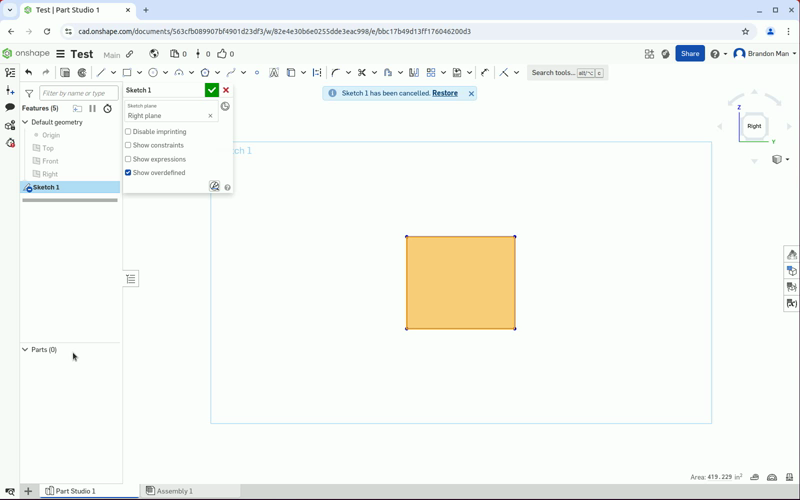
key(shift+e)
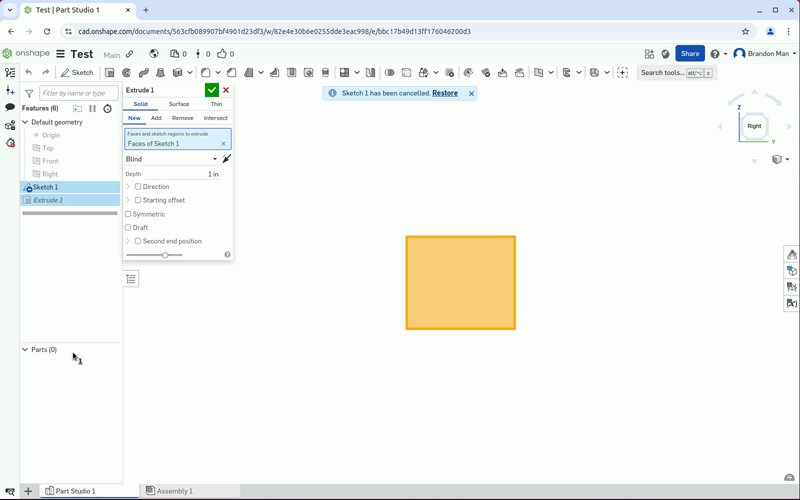
mouse_move(143, 106)
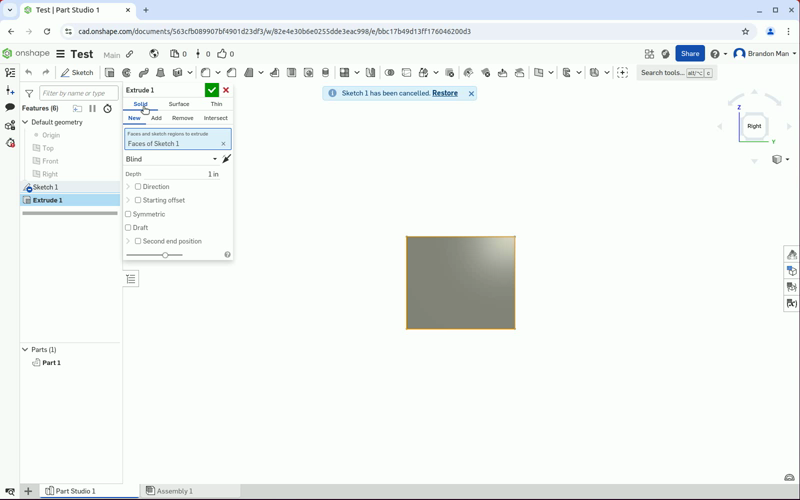
click(143, 106)
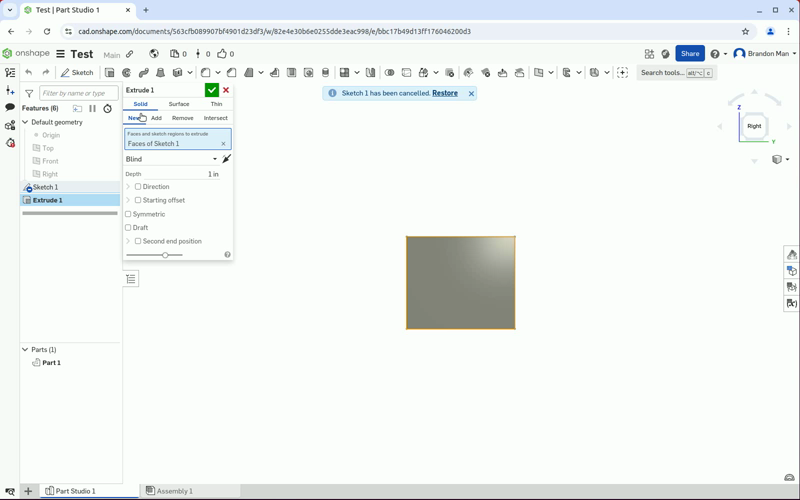
mouse_move(137, 120)
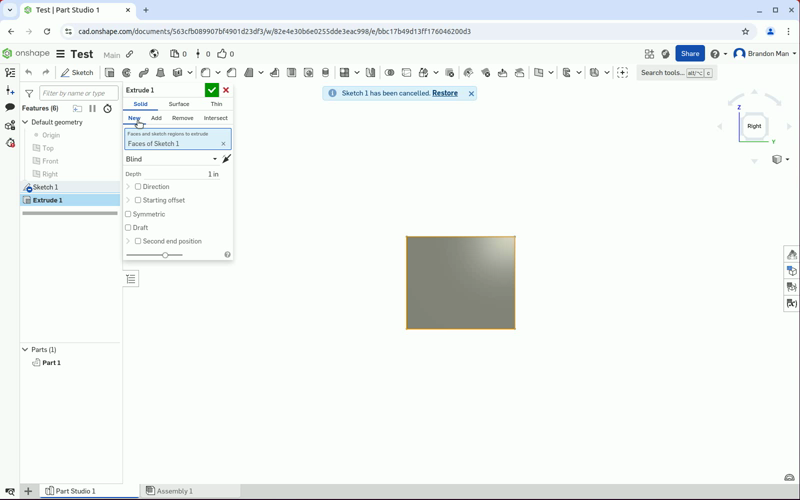
click(137, 120)
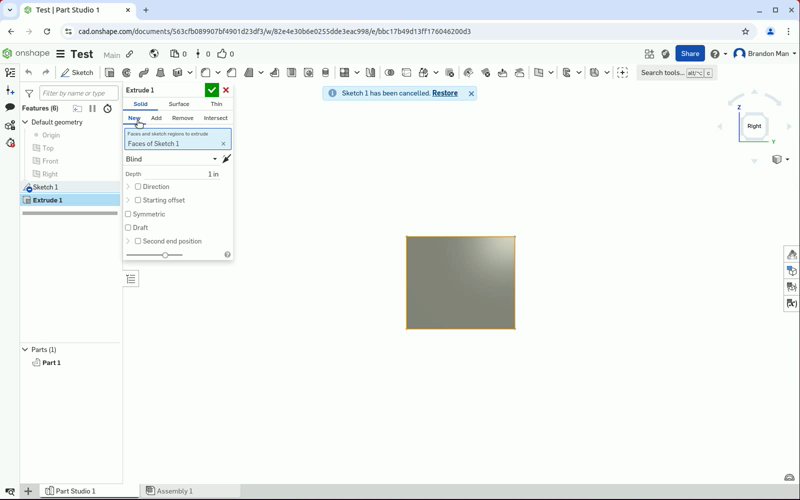
key(tab, 4)
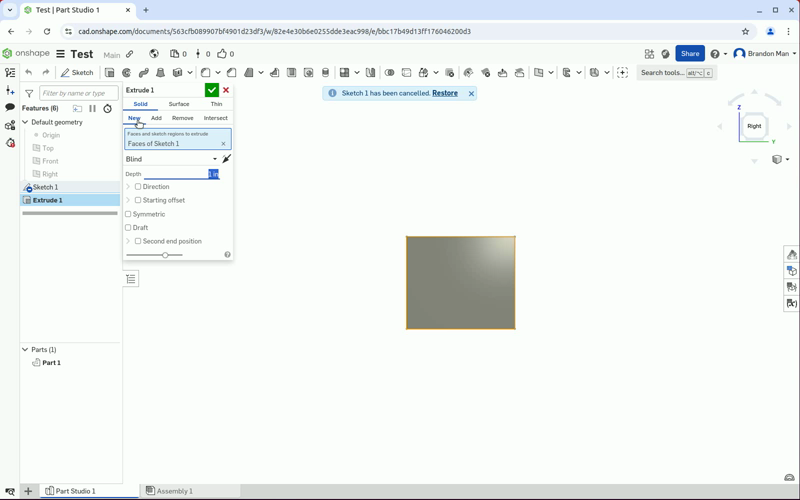
text(2.166)
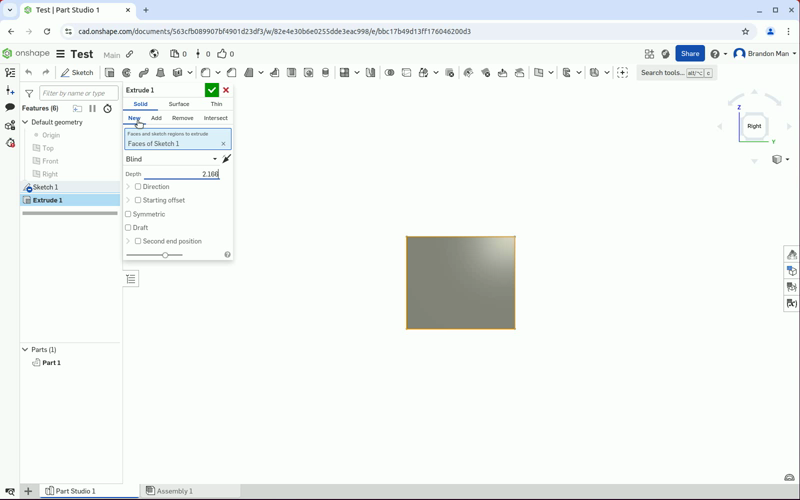
key(enter)
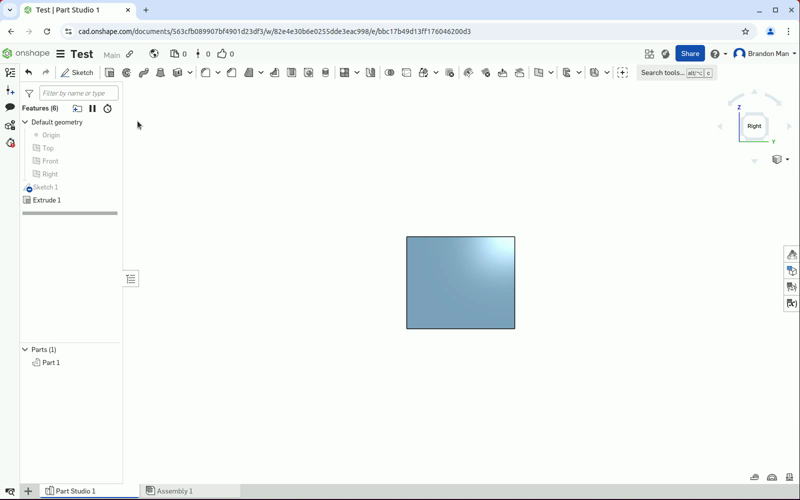
key(shift+h)
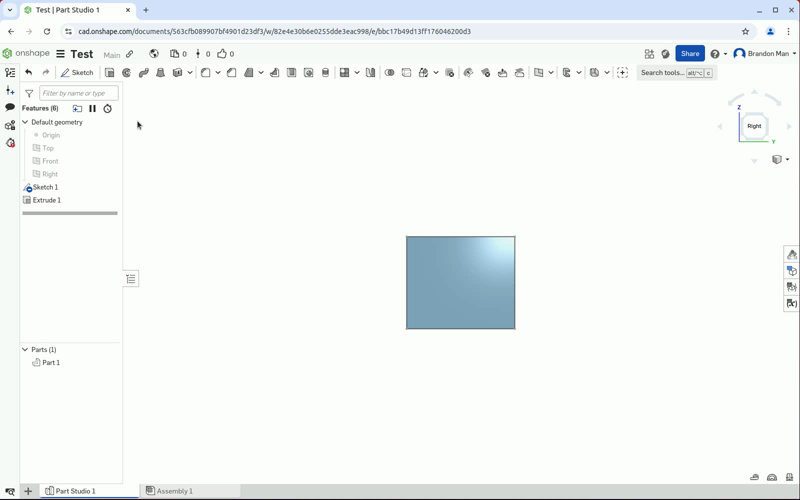
key(shift+h)
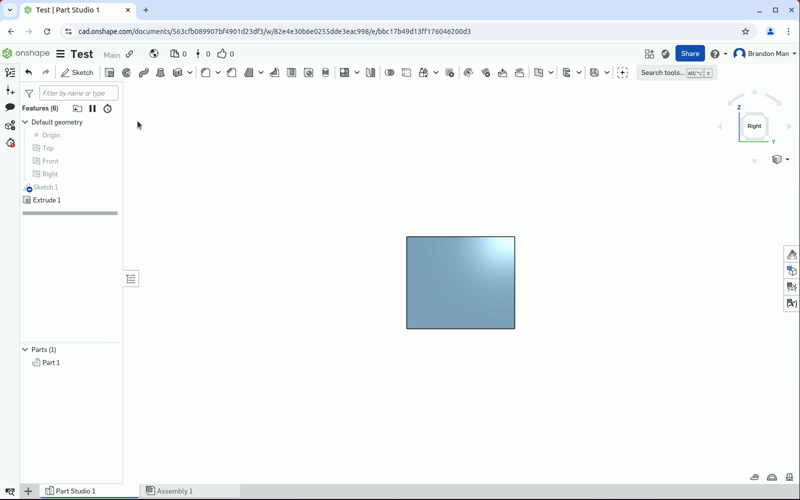
mouse_move(73, 189)
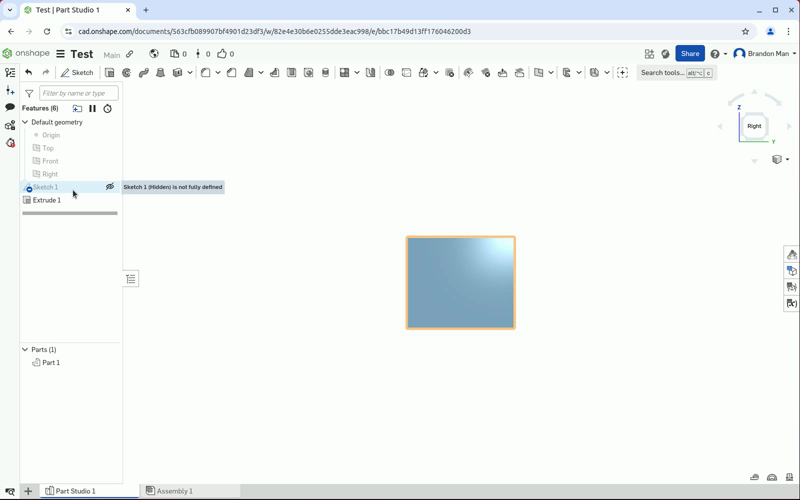
click(73, 189)
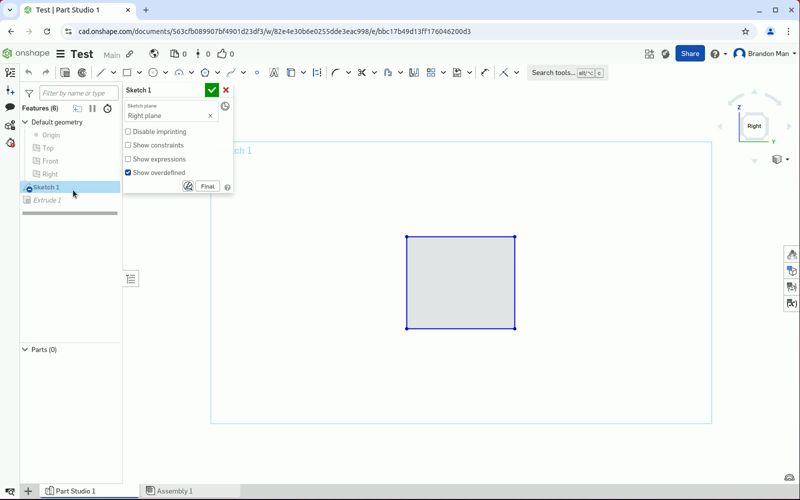
mouse_move(229, 92)
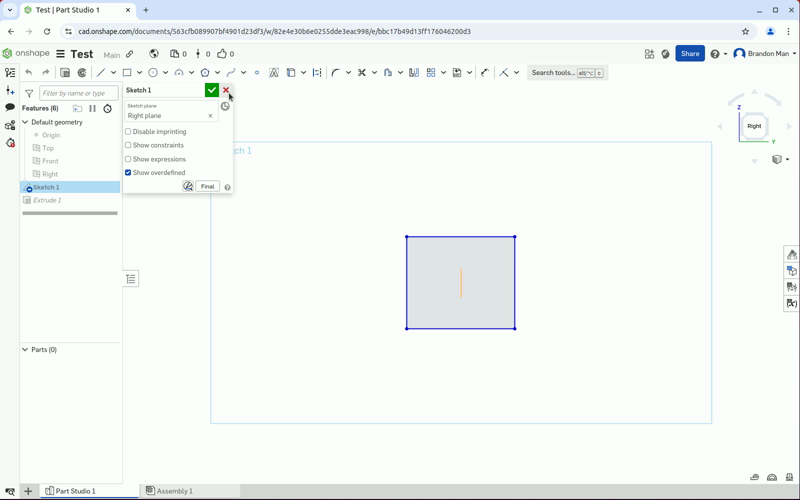
click(229, 92)
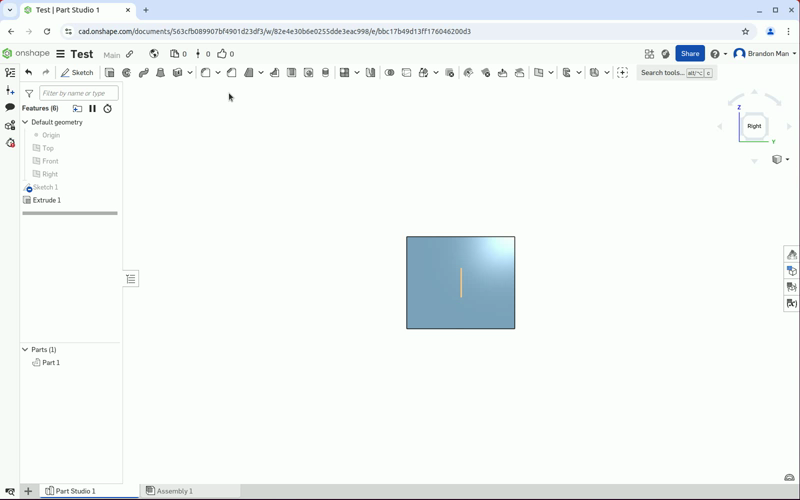
mouse_move(541, 75)
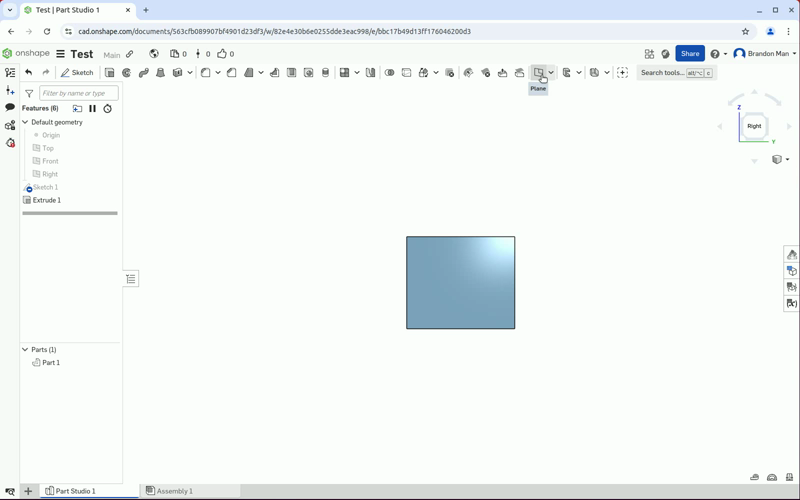
click(541, 75)
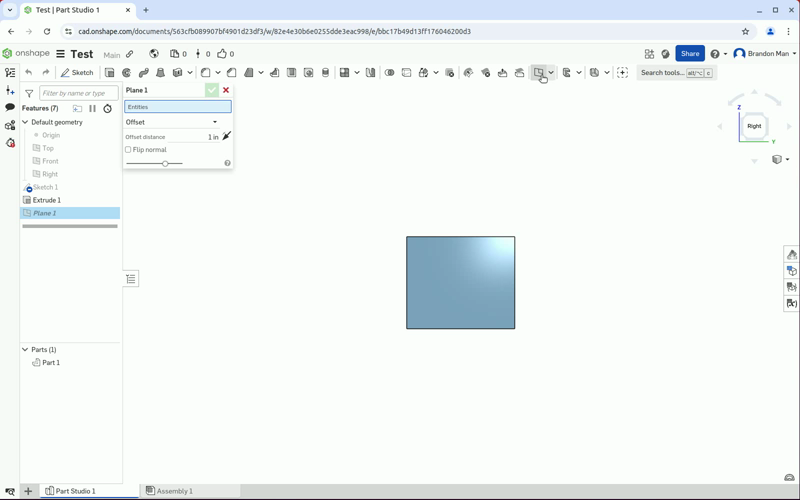
mouse_move(73, 176)
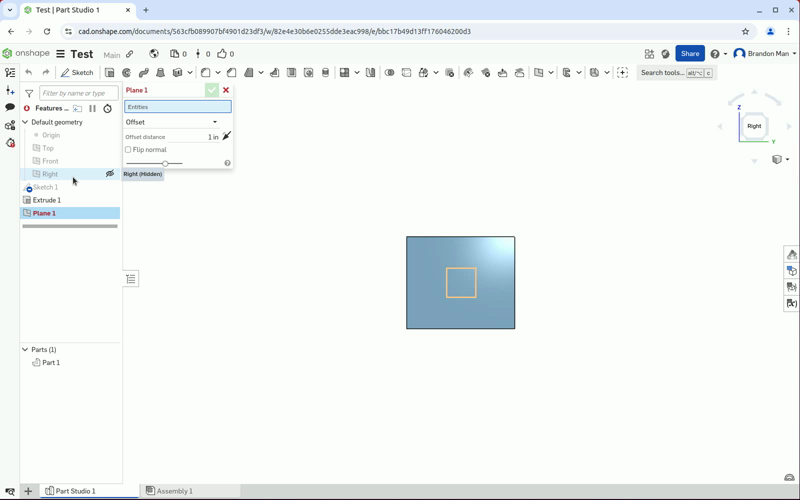
click(73, 176)
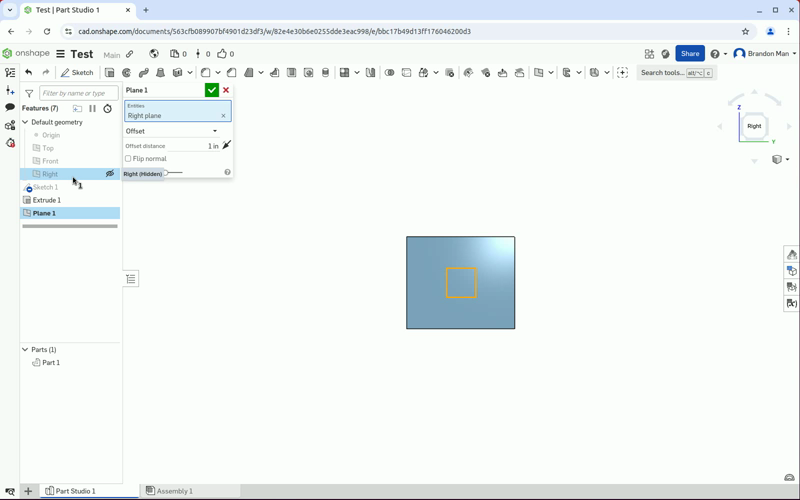
key(tab, 2)
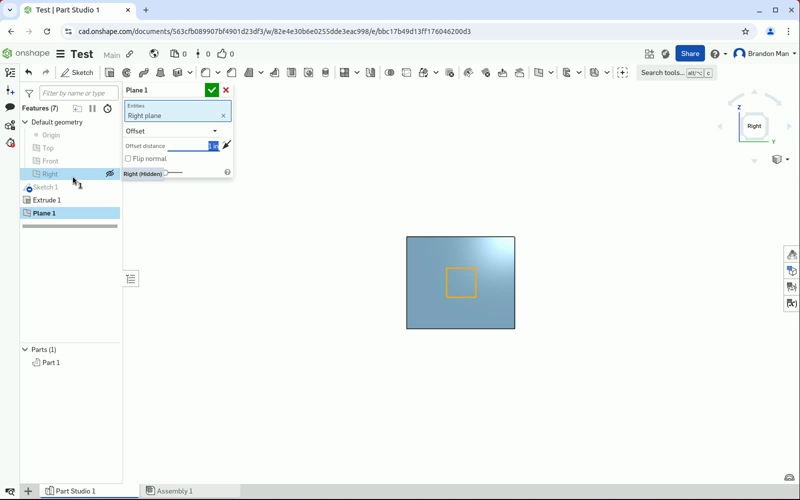
text(2.157)
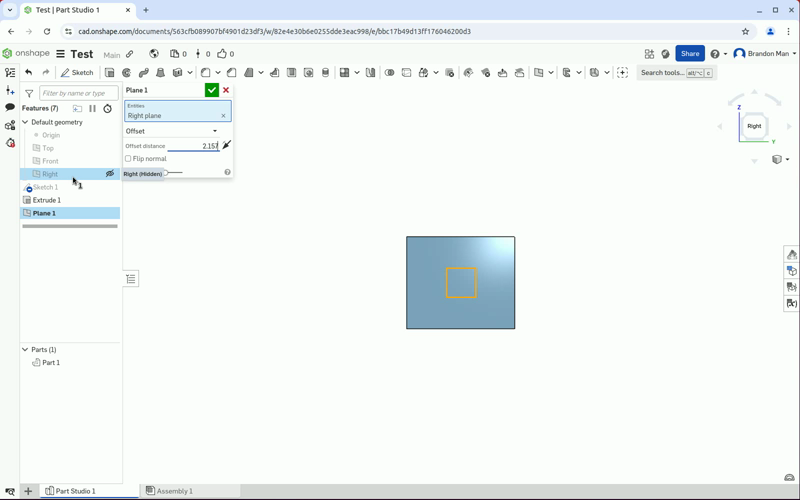
key(enter, 2)
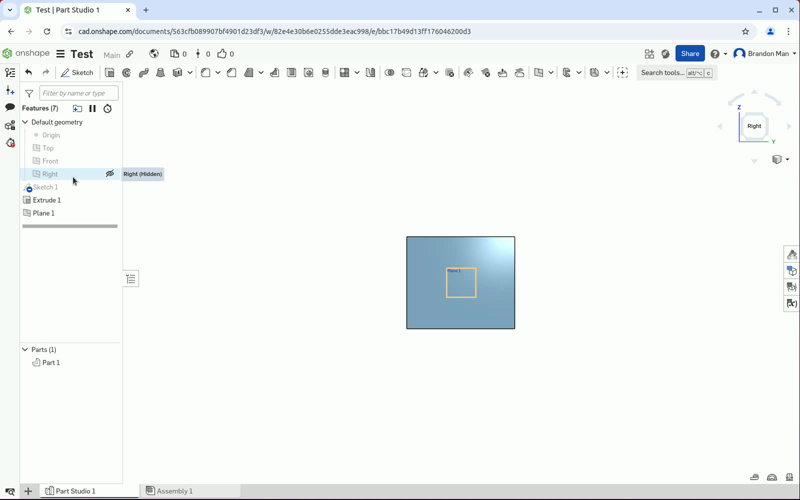
key(shift+s)
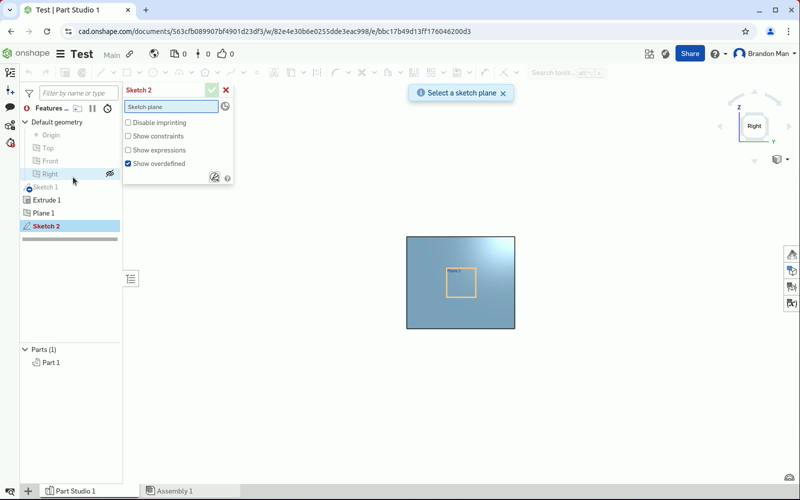
mouse_move(73, 215)
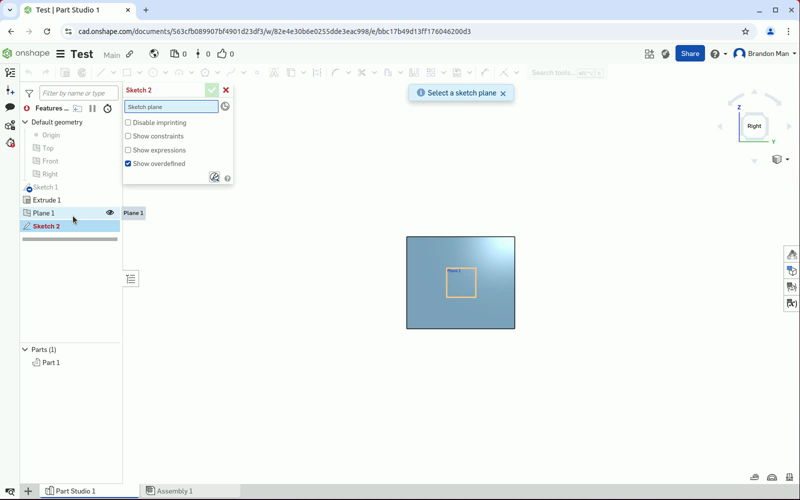
click(73, 215)
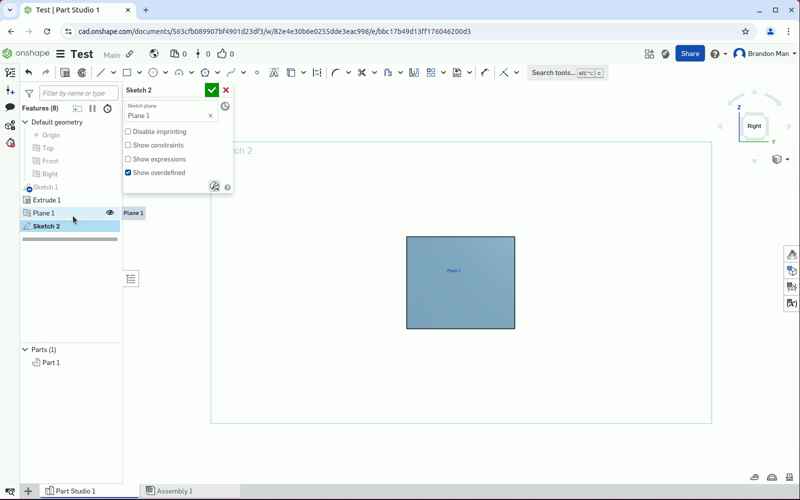
mouse_move(73, 352)
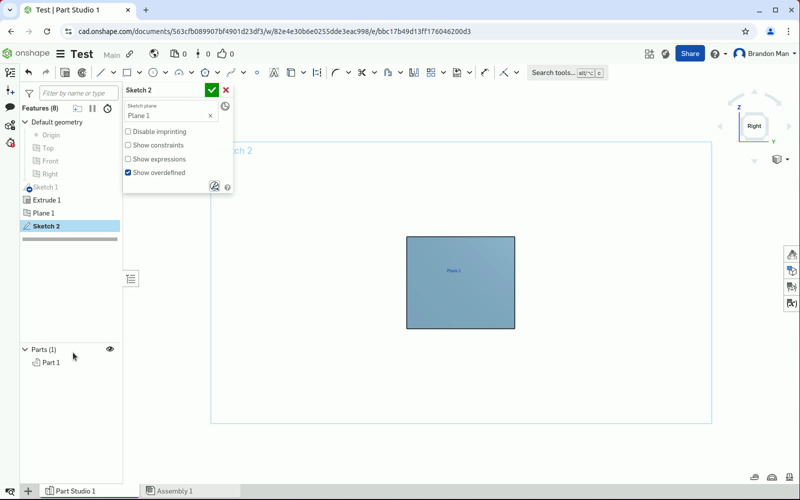
key(y)
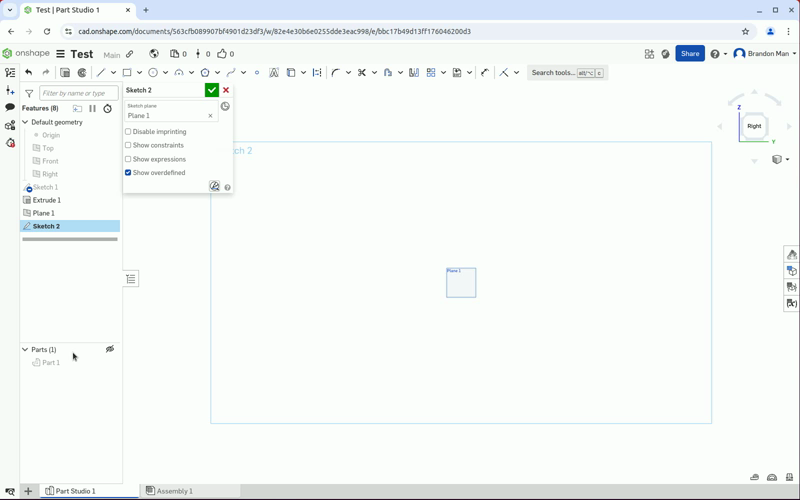
key(a)
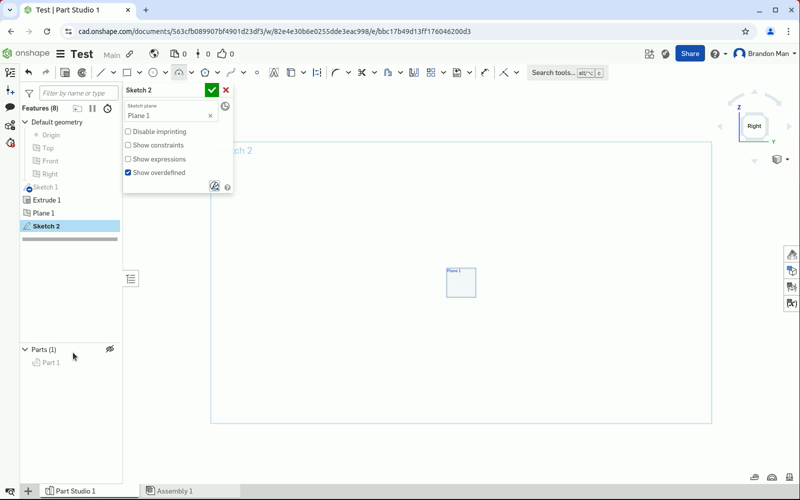
key_down(shift)
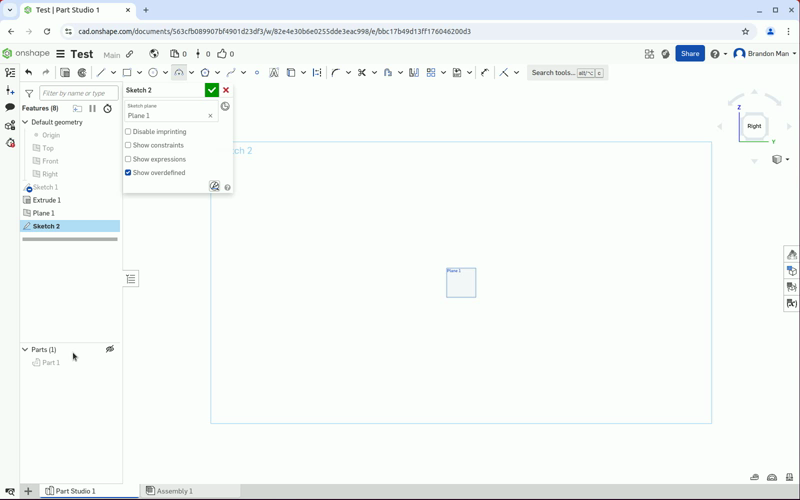
mouse_move(406, 319)
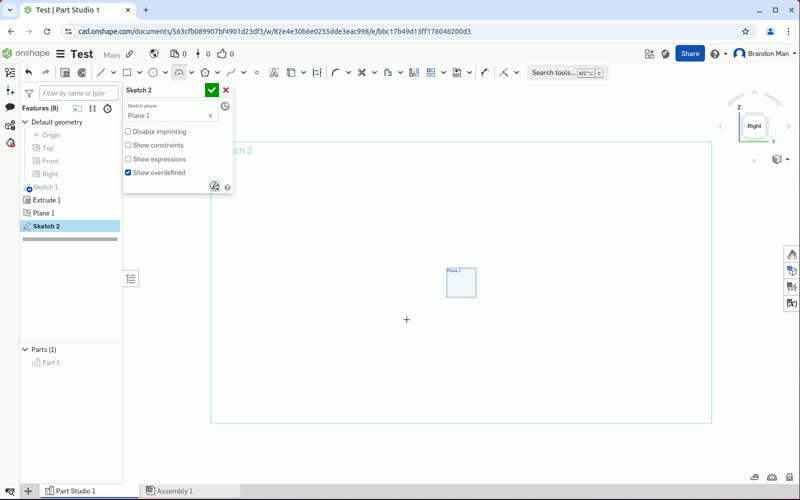
click(406, 319)
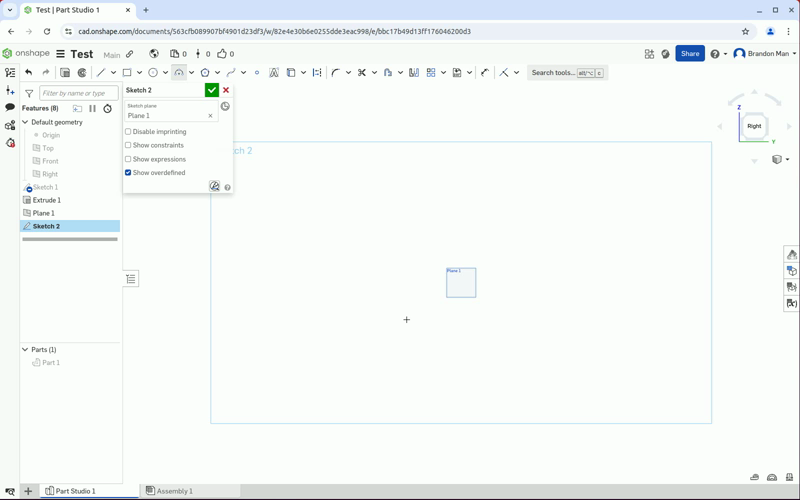
key_up(shift)
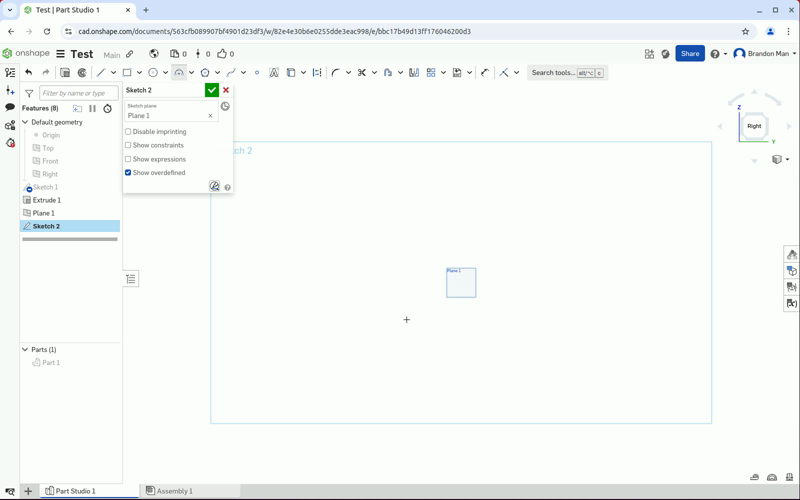
key_down(shift)
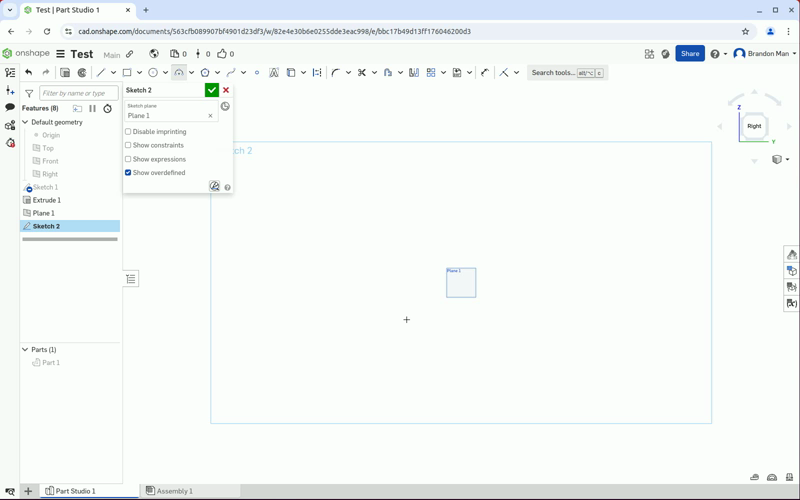
mouse_move(417, 329)
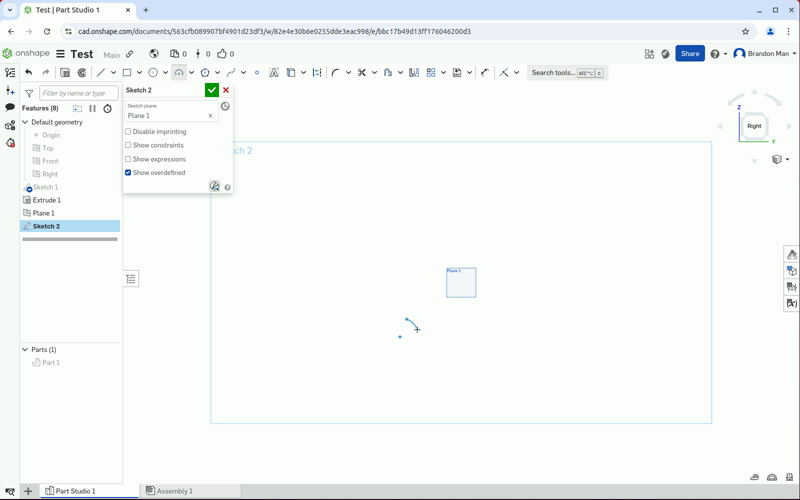
click(417, 329)
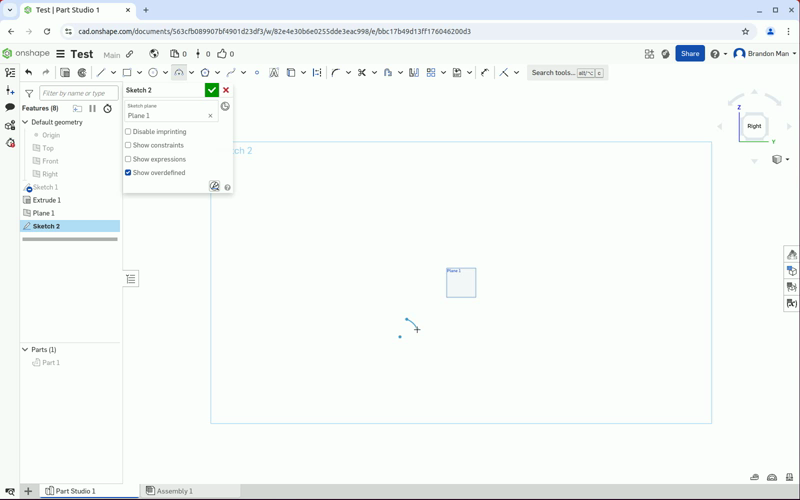
mouse_move(409, 326)
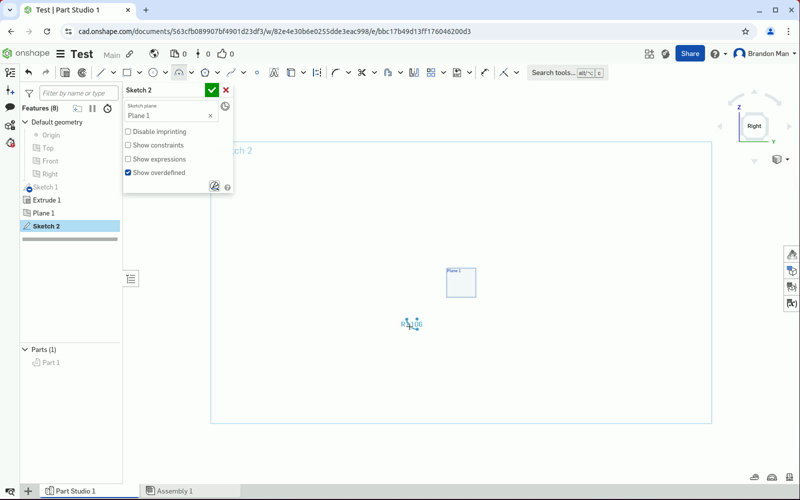
click(409, 326)
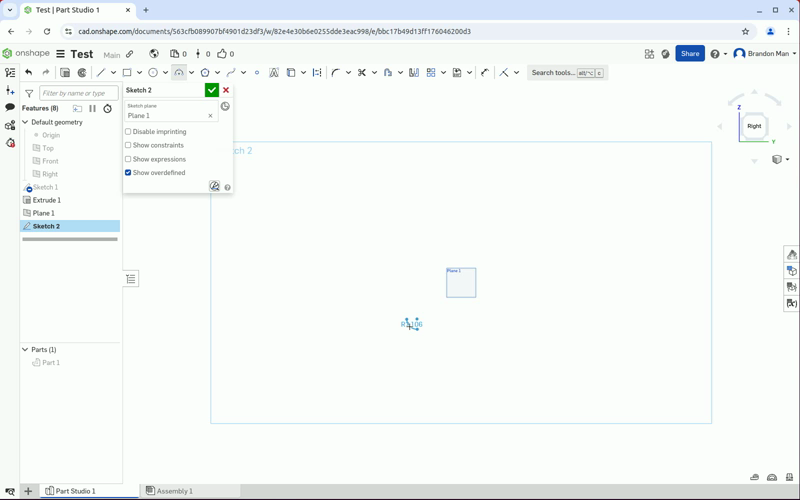
key_up(shift)
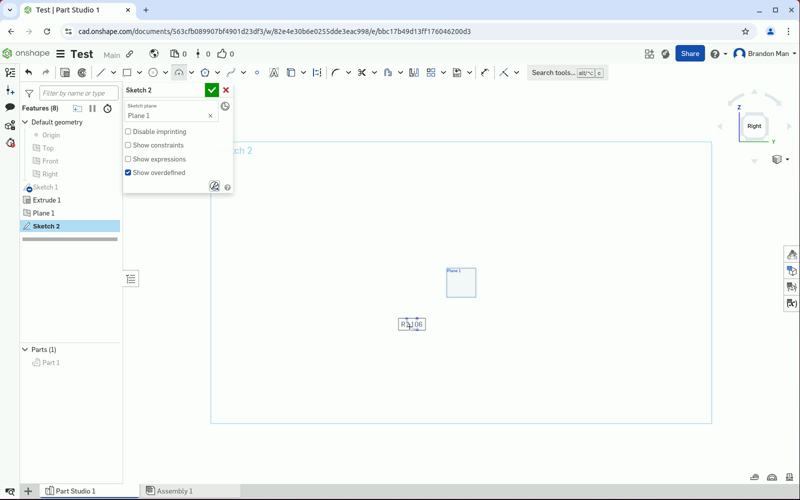
key(esc)
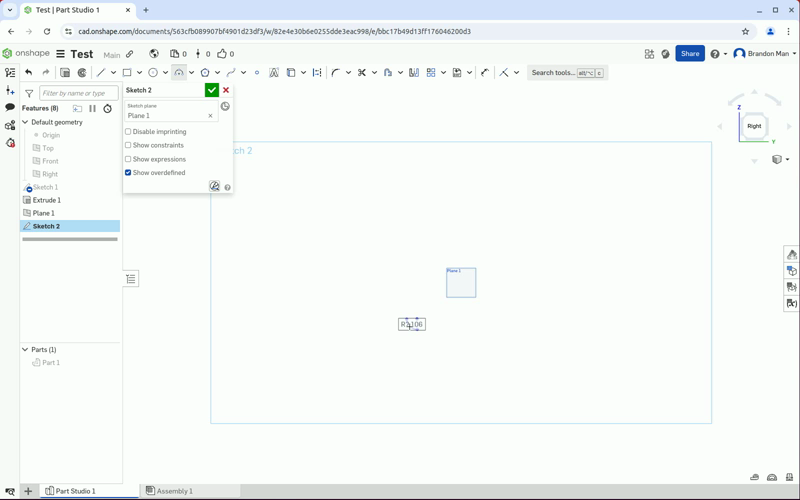
key(l)
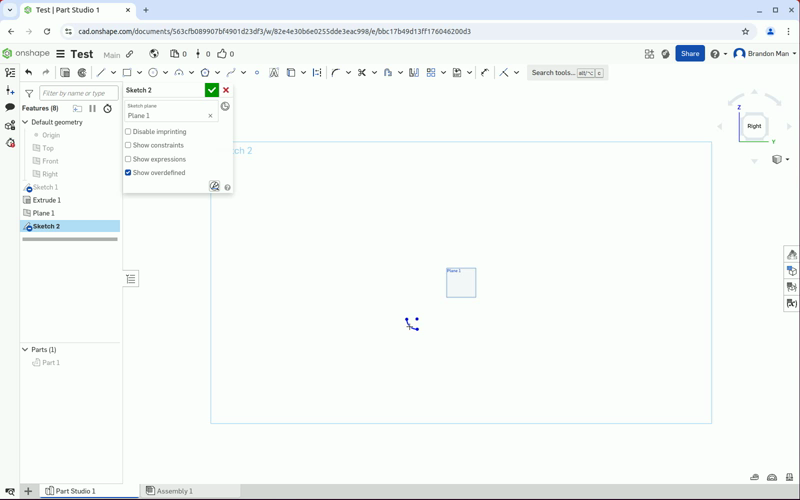
mouse_move(417, 329)
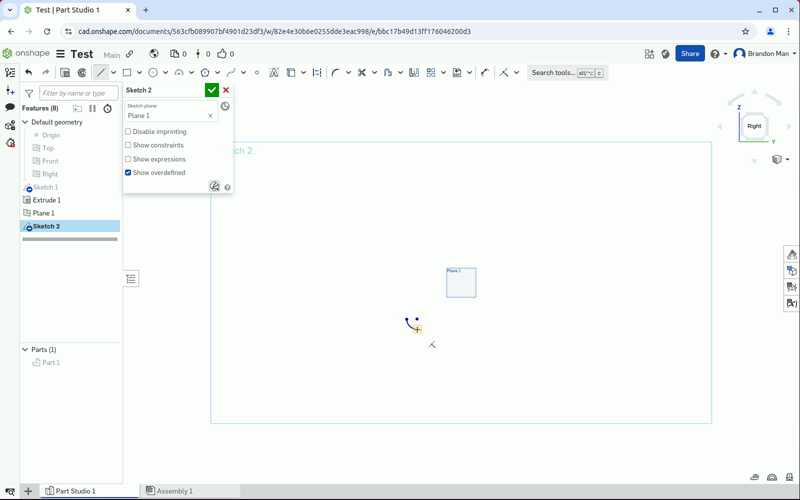
click(417, 329)
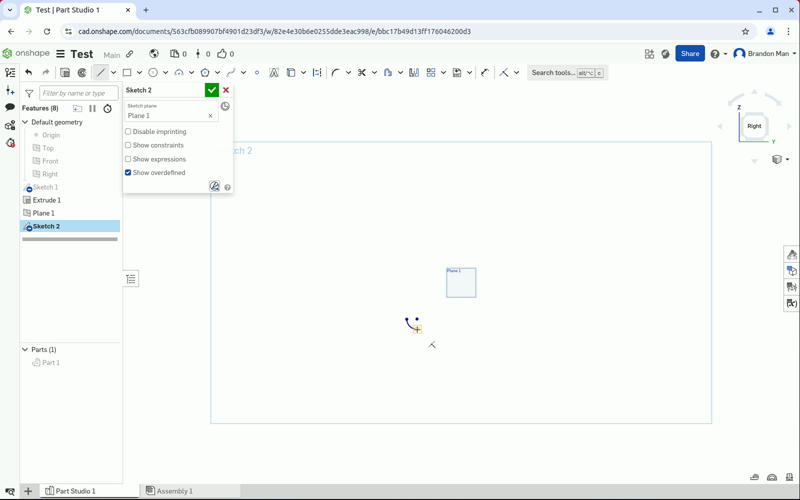
key_down(shift)
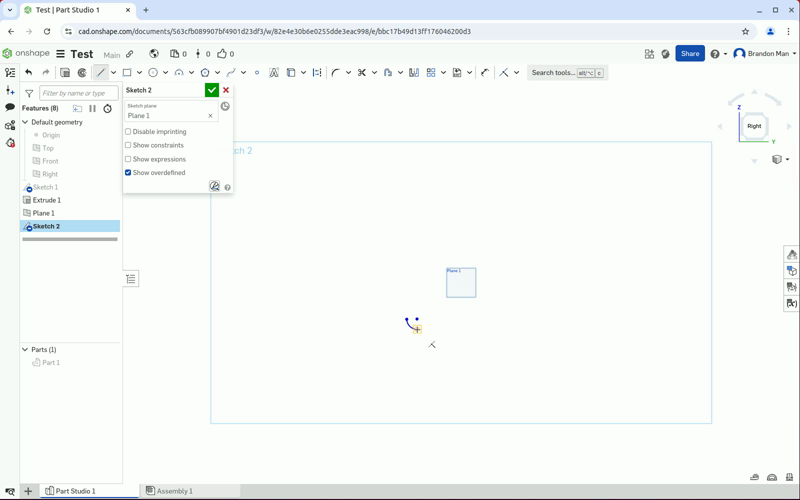
mouse_move(504, 329)
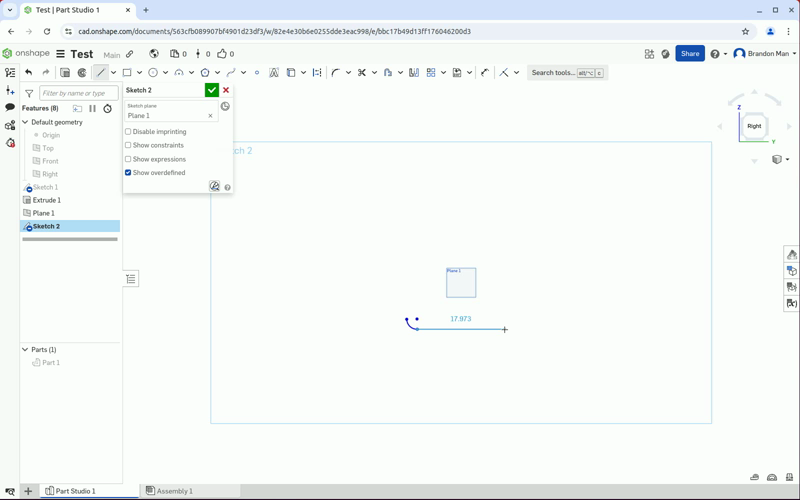
click(504, 329)
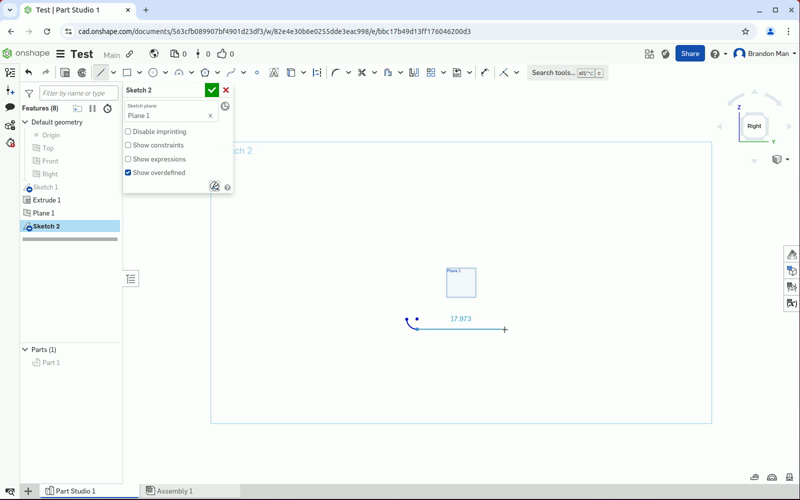
key_up(shift)
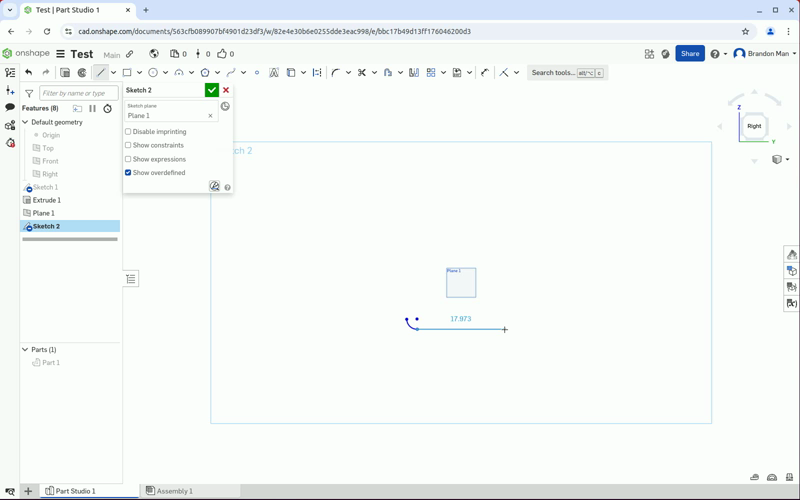
key(esc)
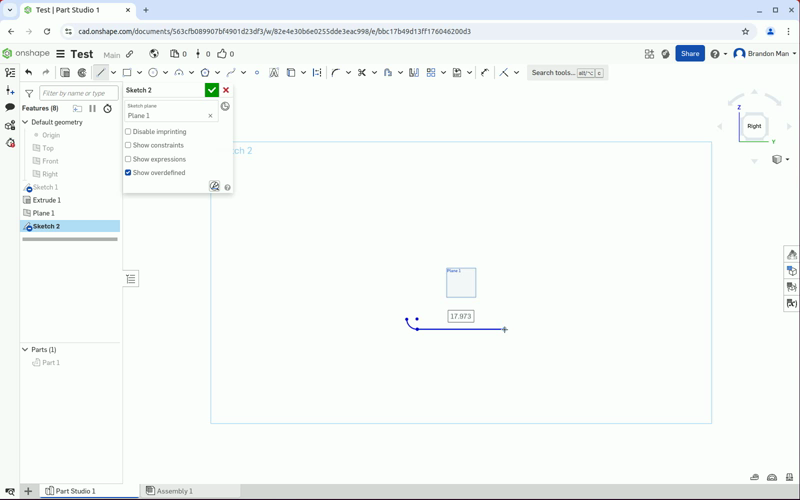
key(a)
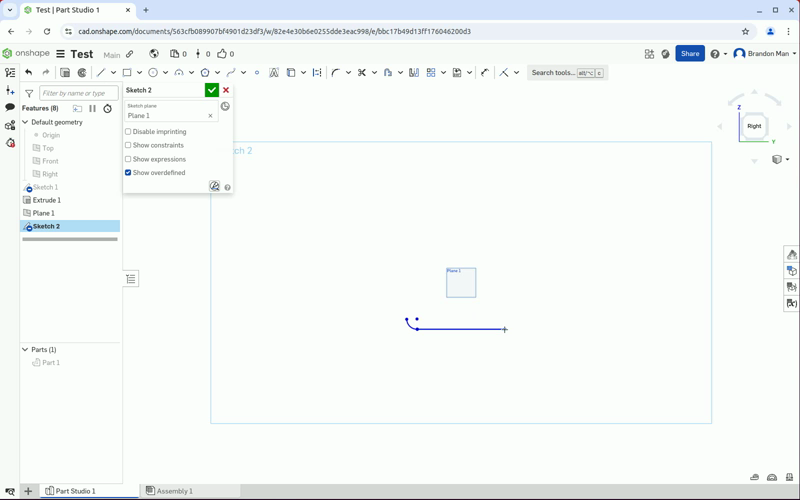
mouse_move(504, 329)
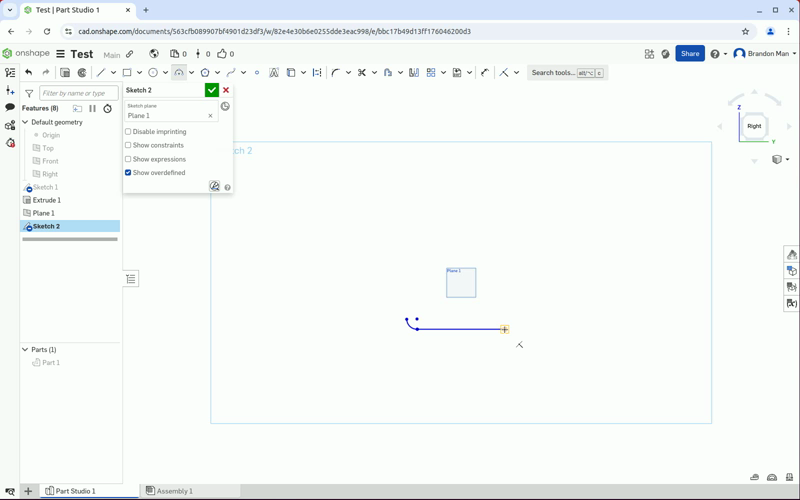
click(504, 329)
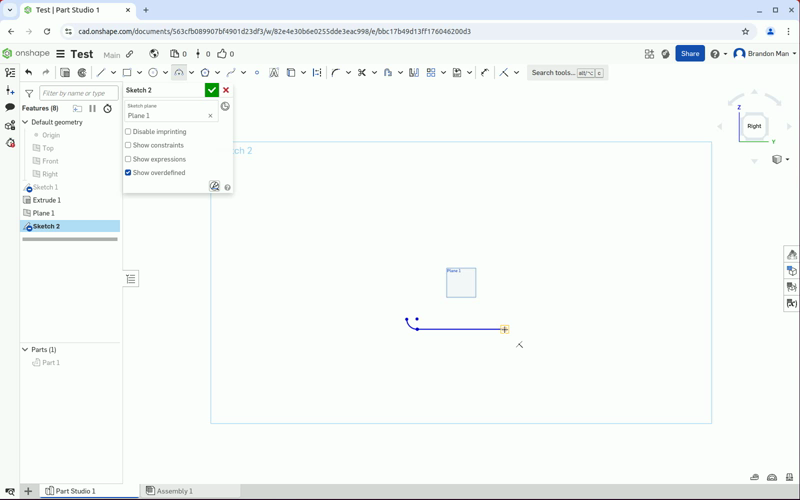
key_down(shift)
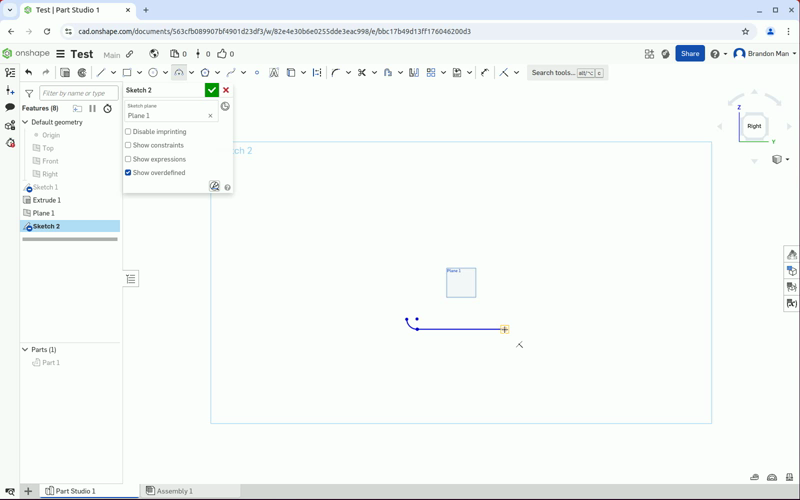
mouse_move(514, 319)
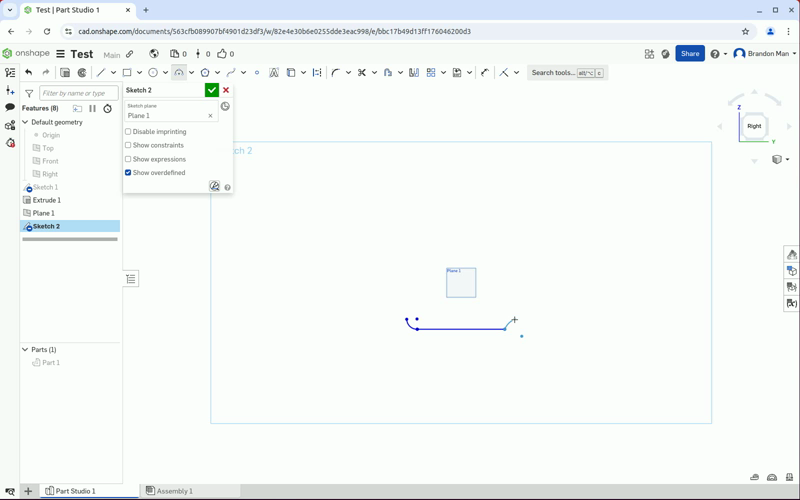
click(514, 319)
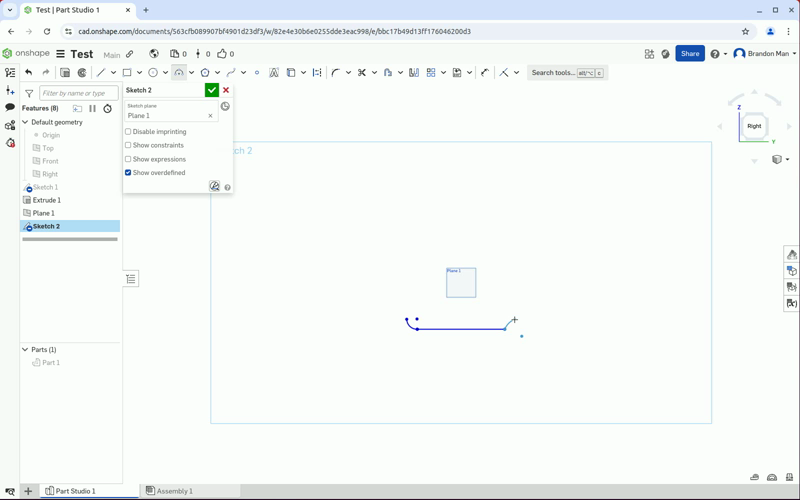
mouse_move(511, 326)
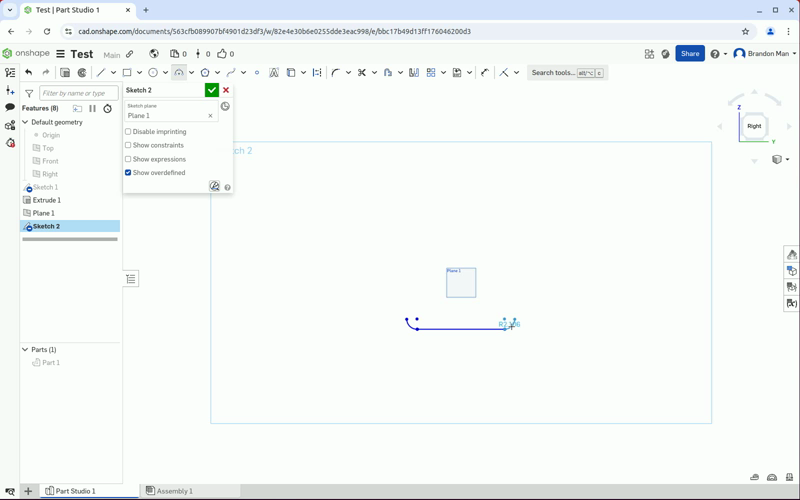
click(511, 326)
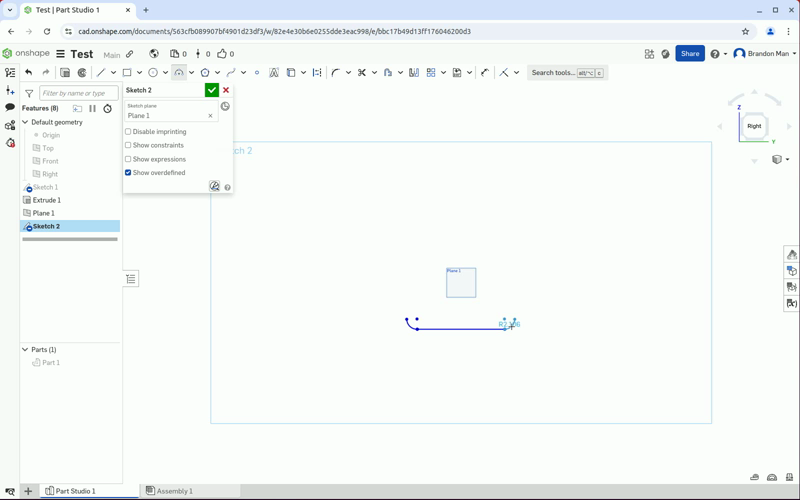
key_up(shift)
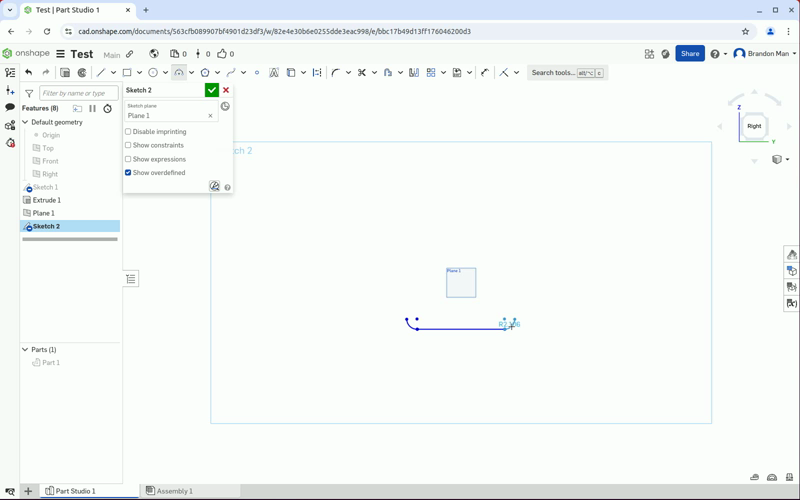
key(esc)
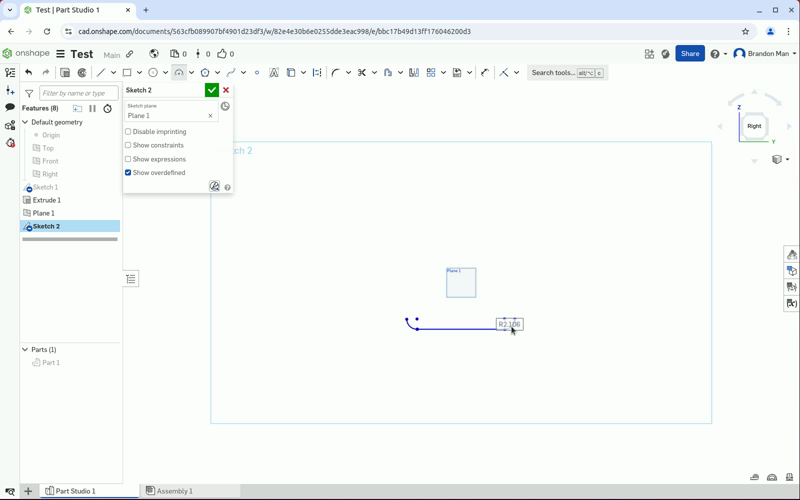
key(l)
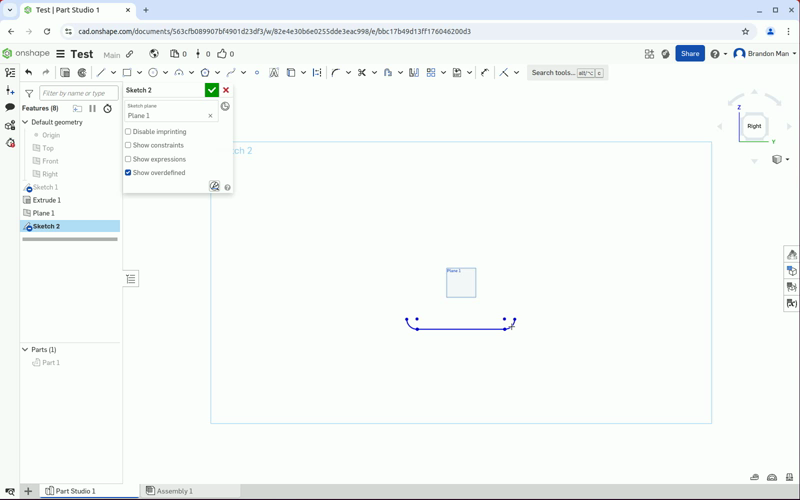
mouse_move(514, 319)
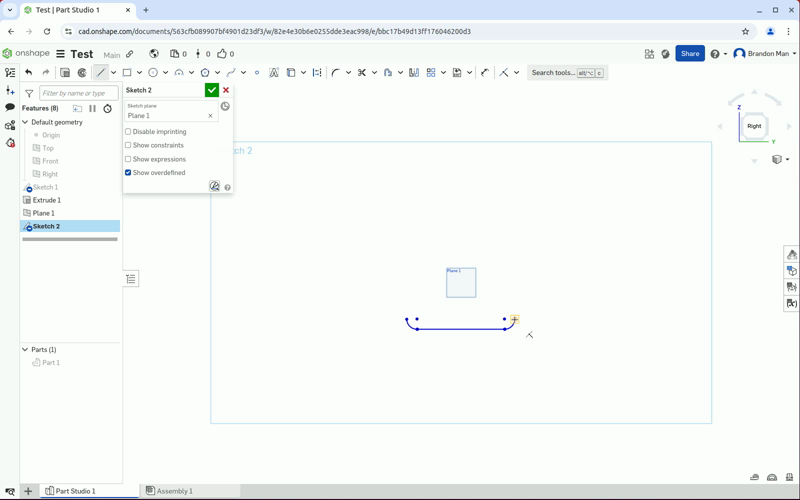
click(514, 319)
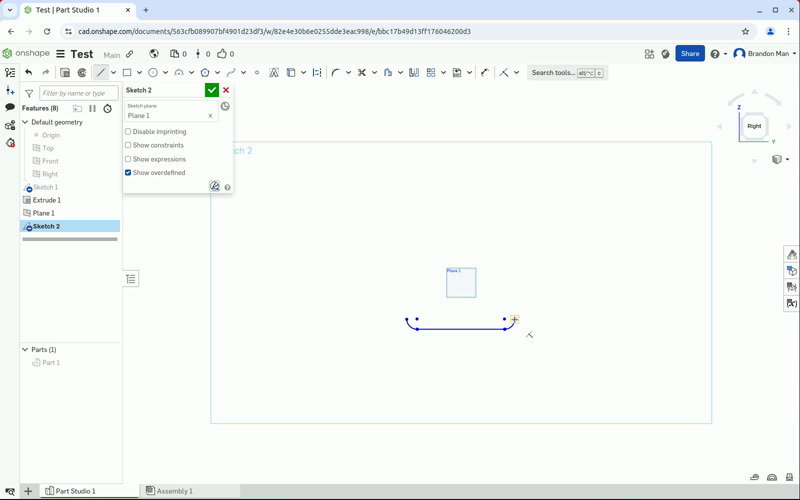
key_down(shift)
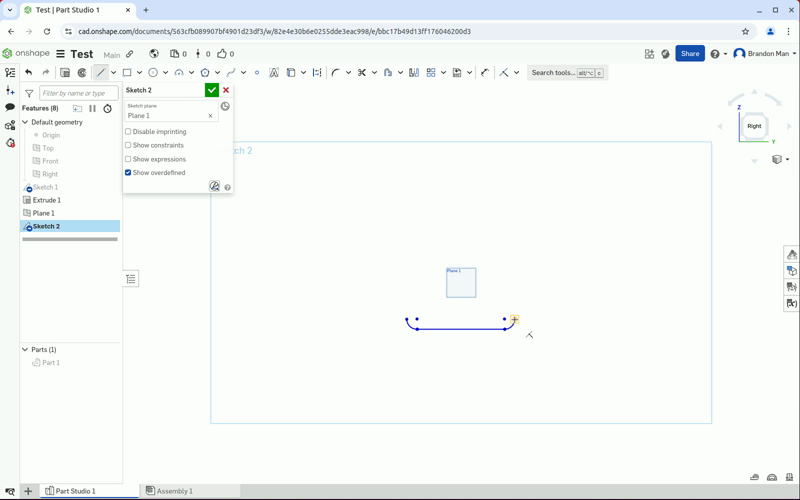
mouse_move(514, 237)
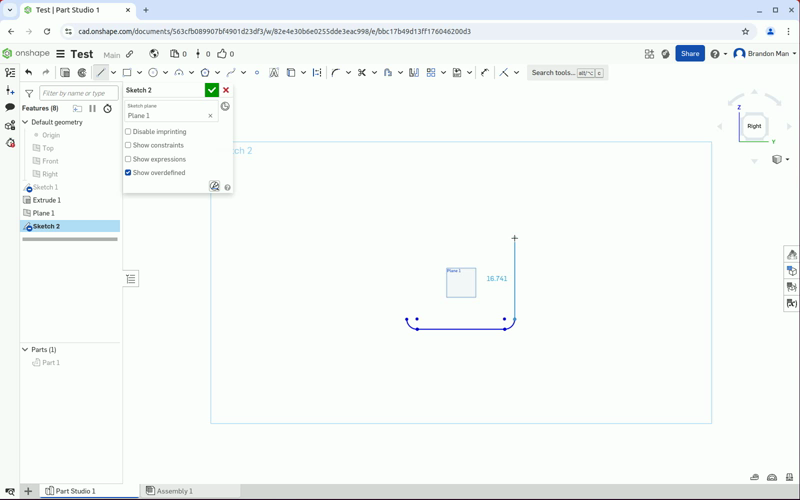
click(514, 237)
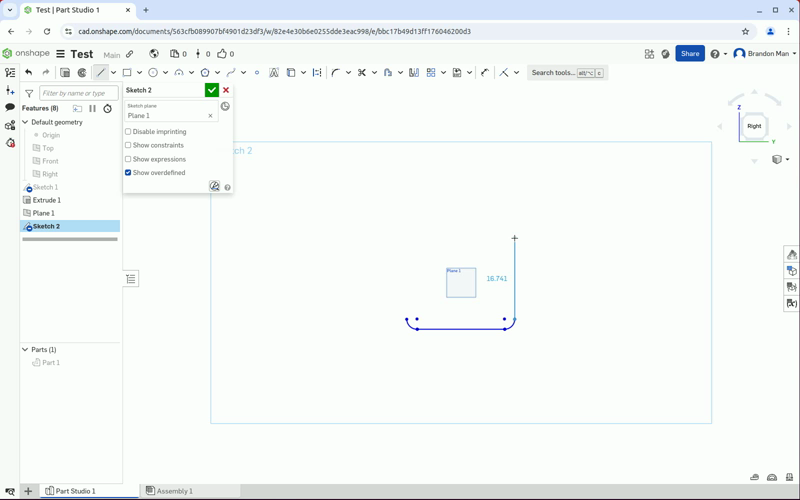
key_up(shift)
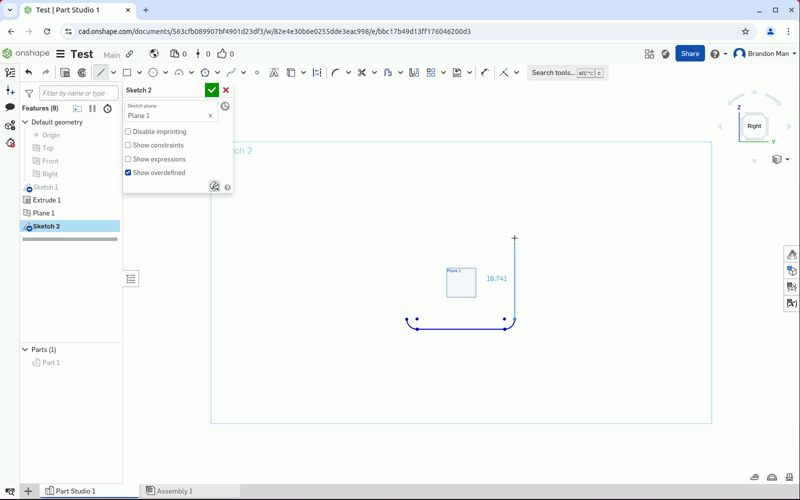
key_down(shift)
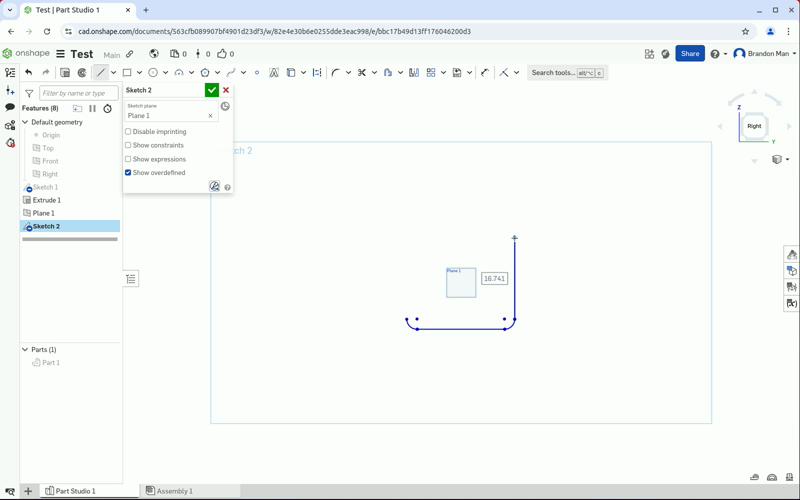
mouse_move(544, 237)
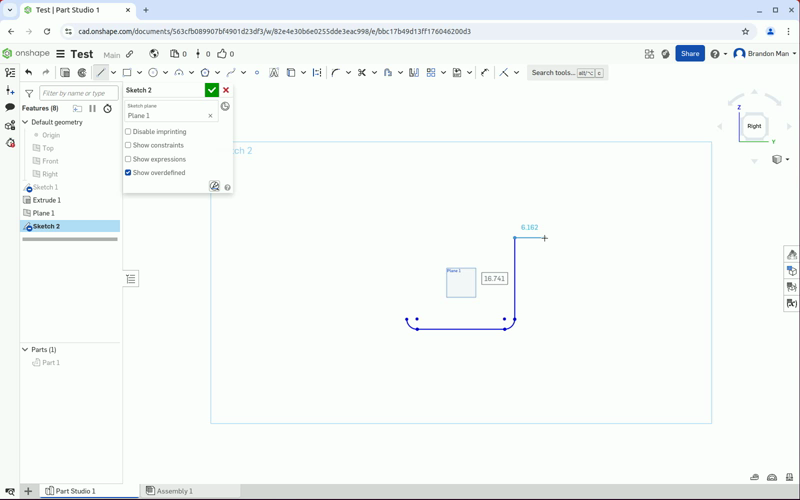
mouse_move(504, 237)
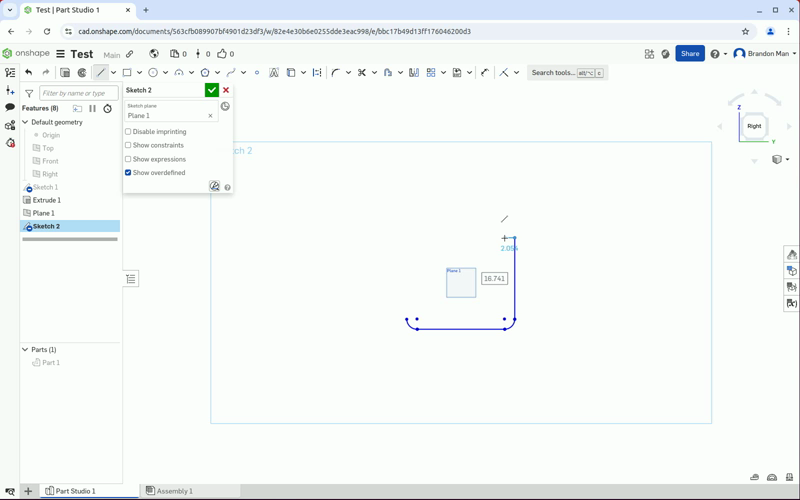
click(504, 237)
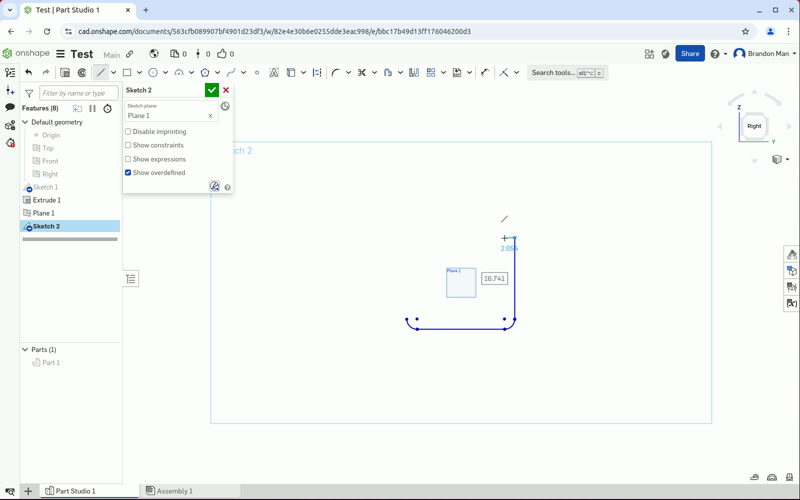
key_up(shift)
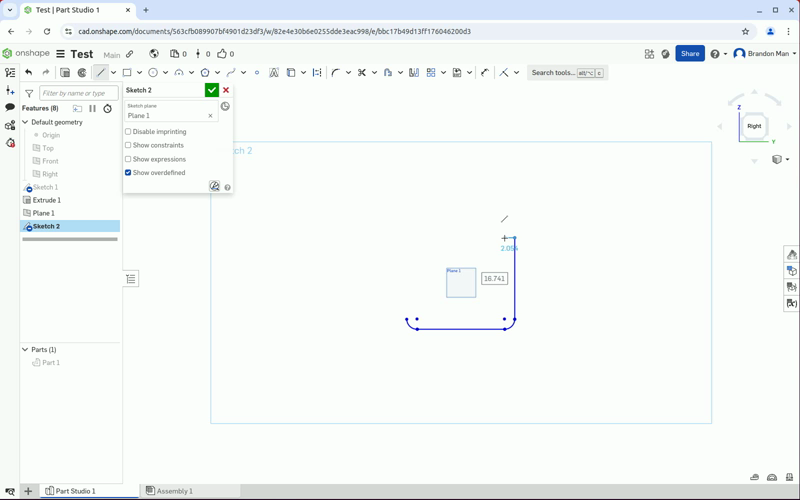
key_down(shift)
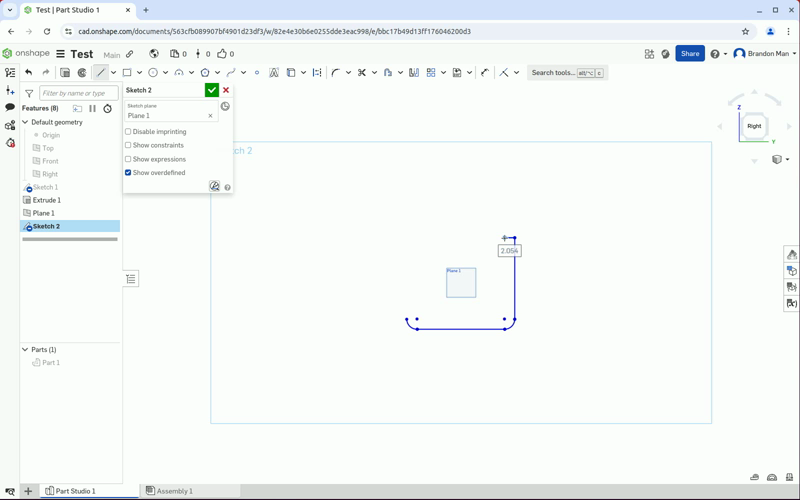
mouse_move(504, 313)
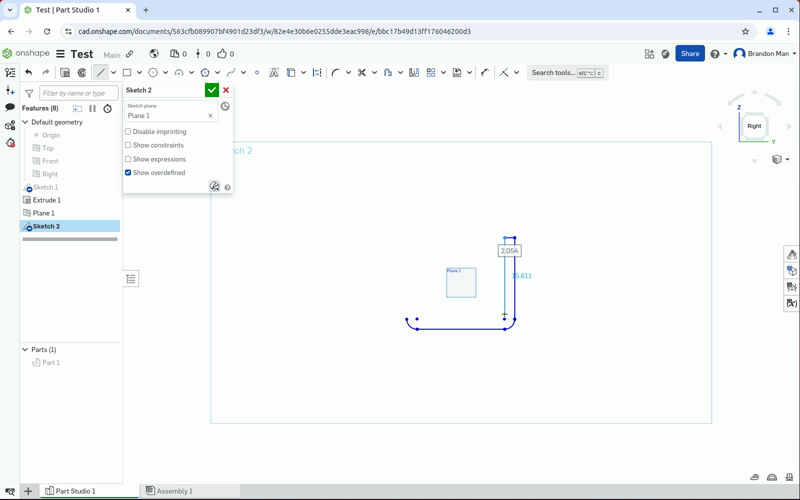
click(504, 313)
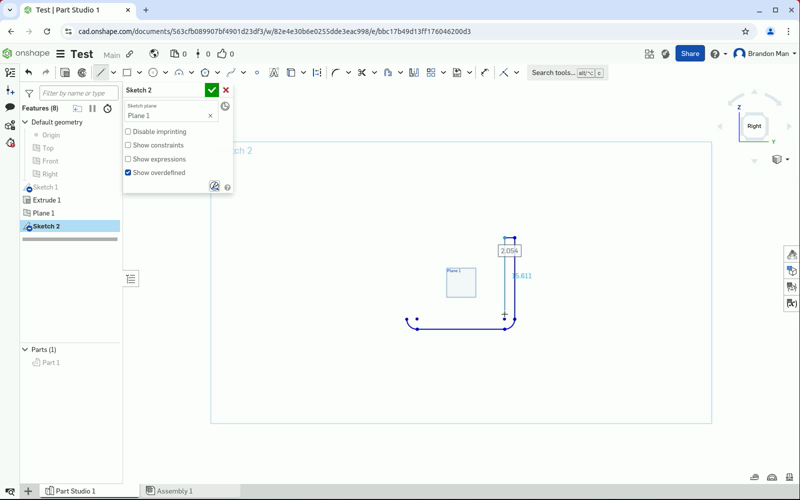
key_up(shift)
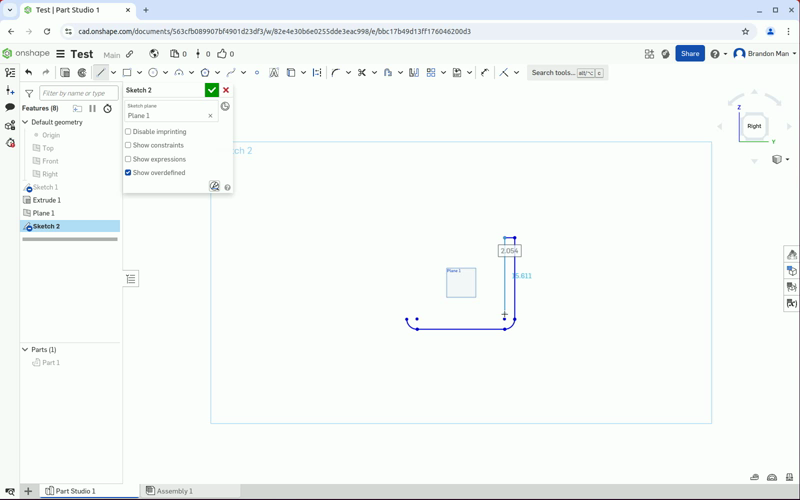
key(esc)
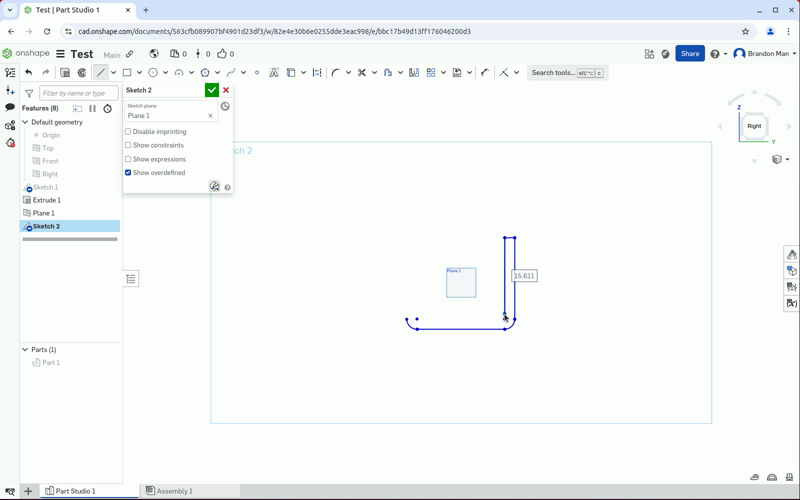
key(a)
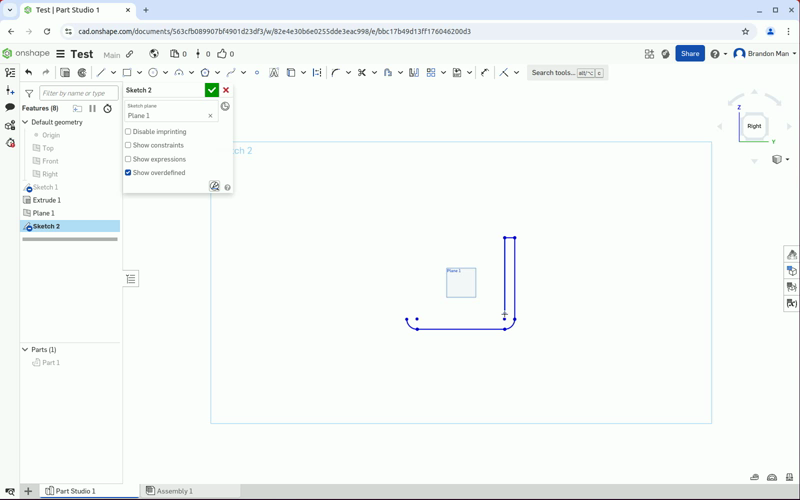
mouse_move(504, 313)
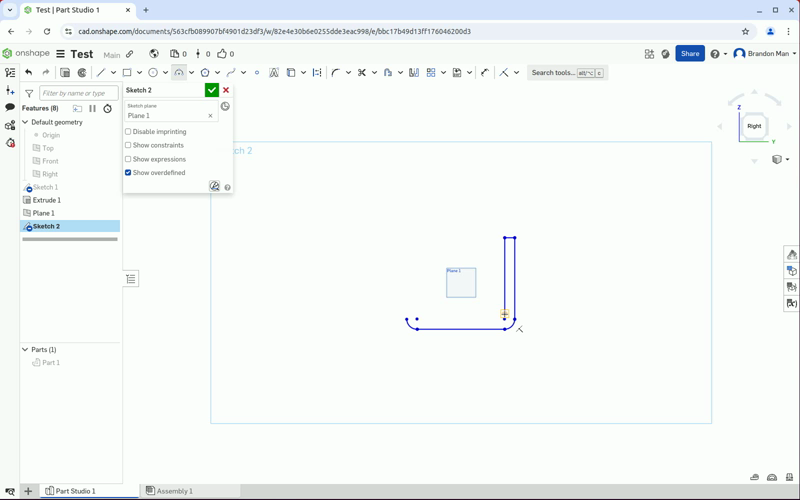
click(504, 313)
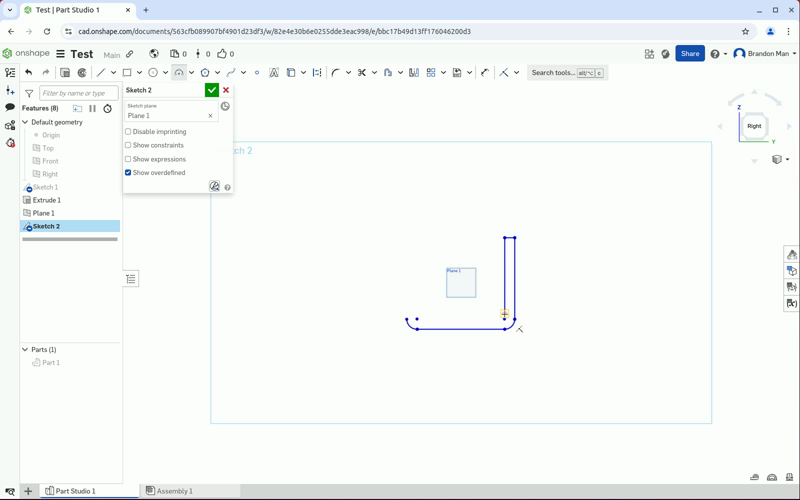
key_down(shift)
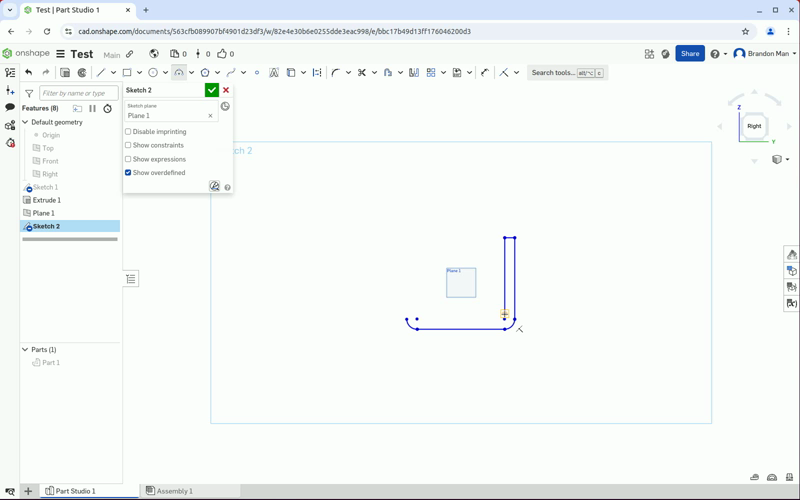
mouse_move(498, 319)
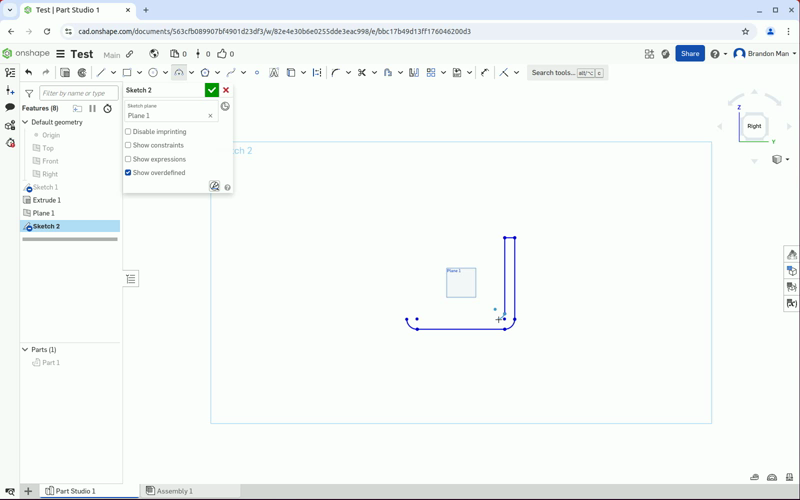
click(498, 319)
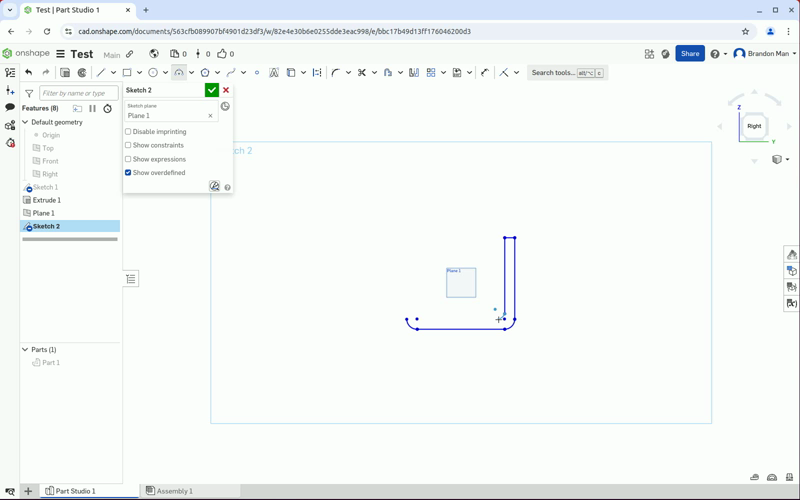
mouse_move(502, 317)
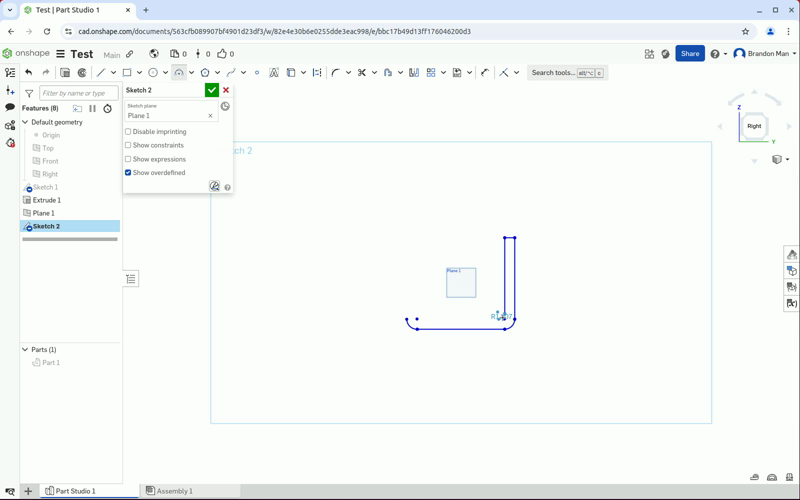
scroll(6)
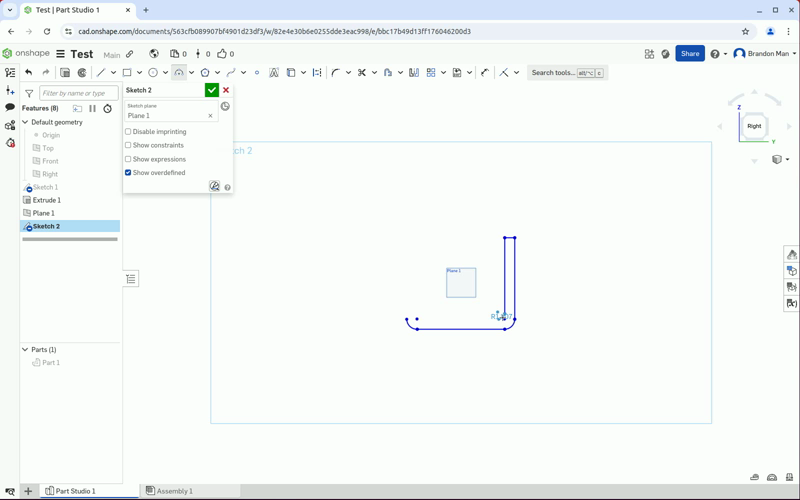
scroll(6)
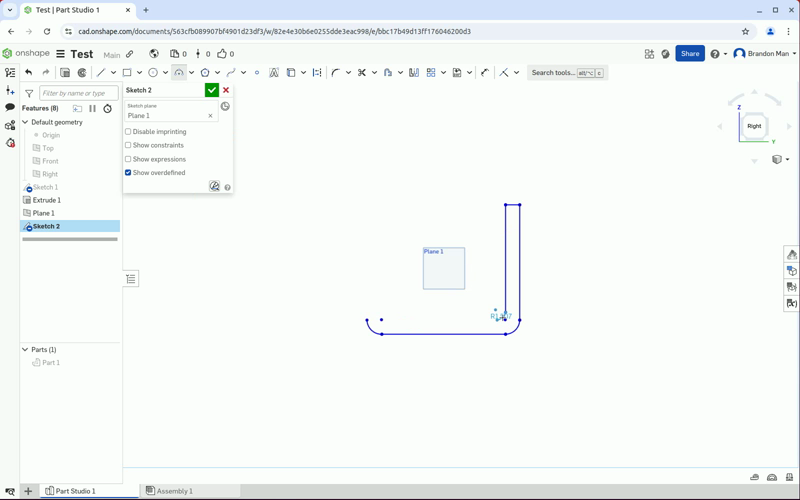
scroll(6)
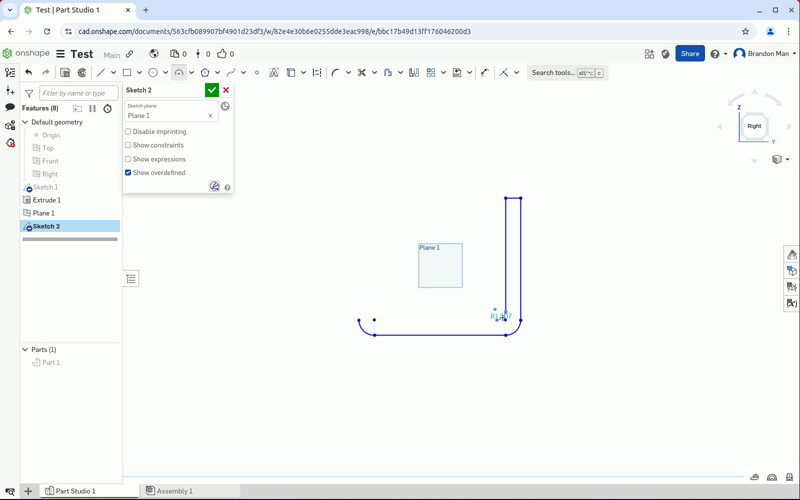
scroll(6)
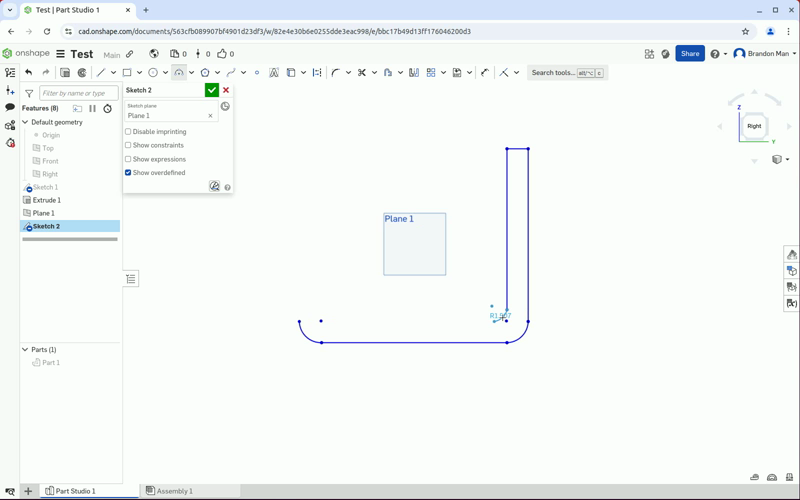
scroll(6)
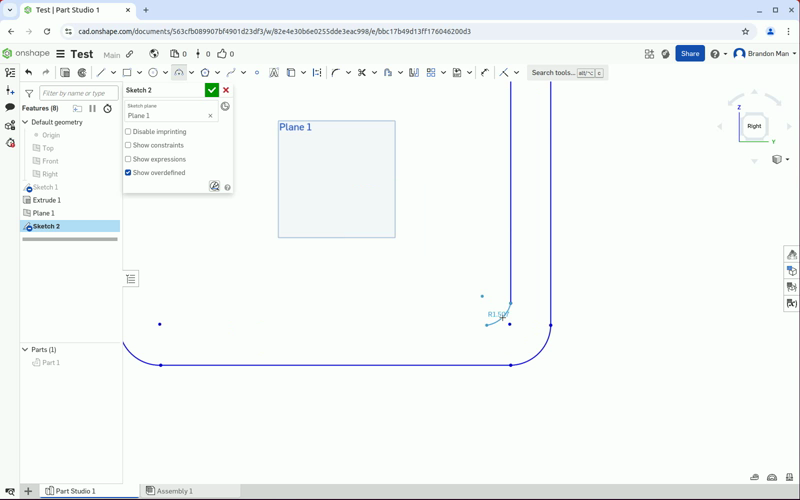
scroll(6)
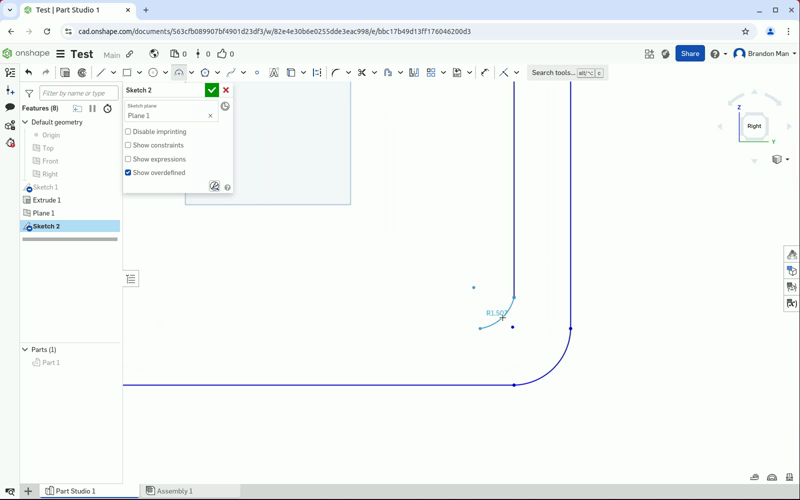
scroll(6)
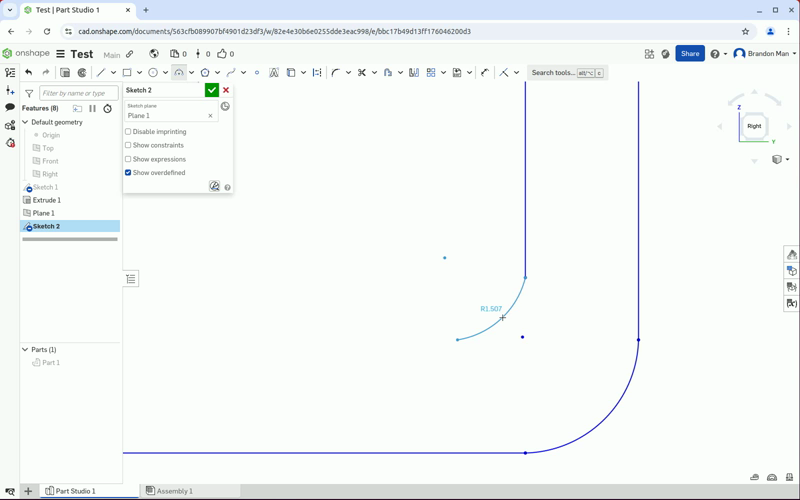
click(502, 317)
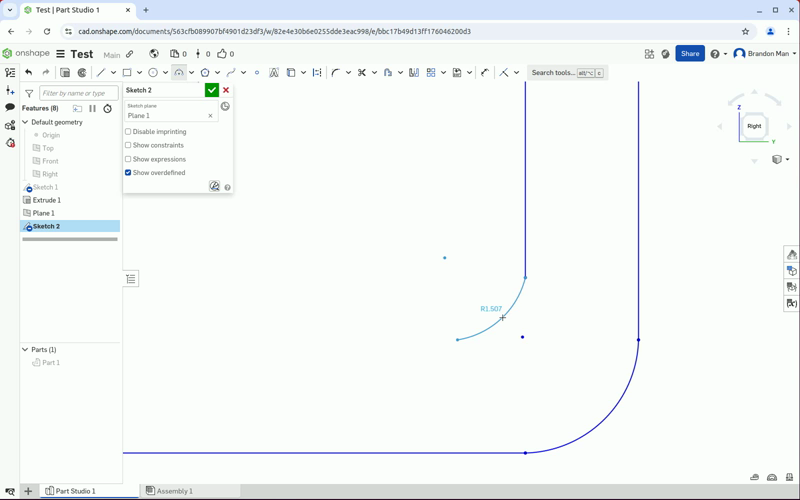
scroll(-6)
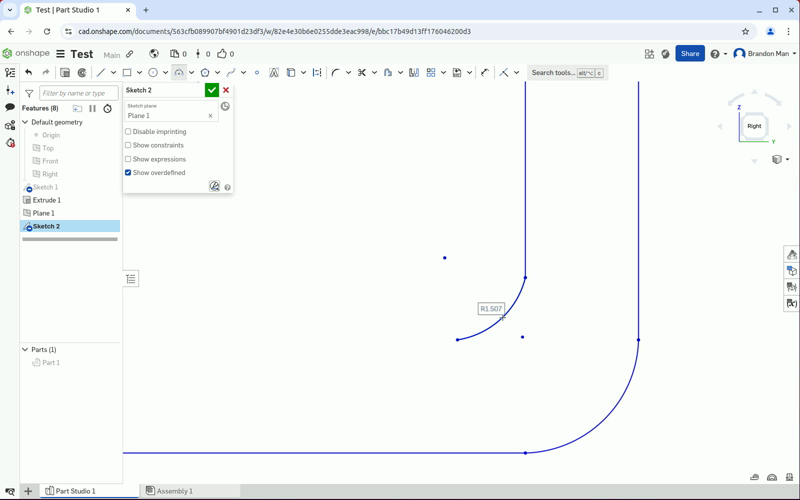
scroll(-6)
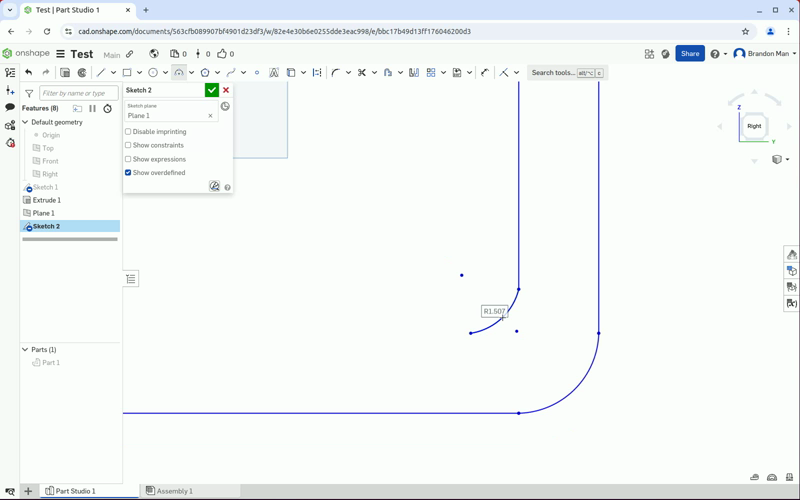
scroll(-6)
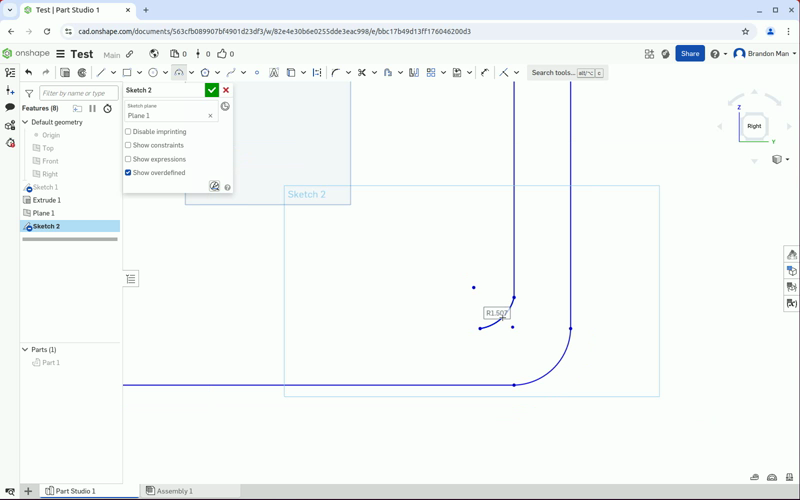
scroll(-6)
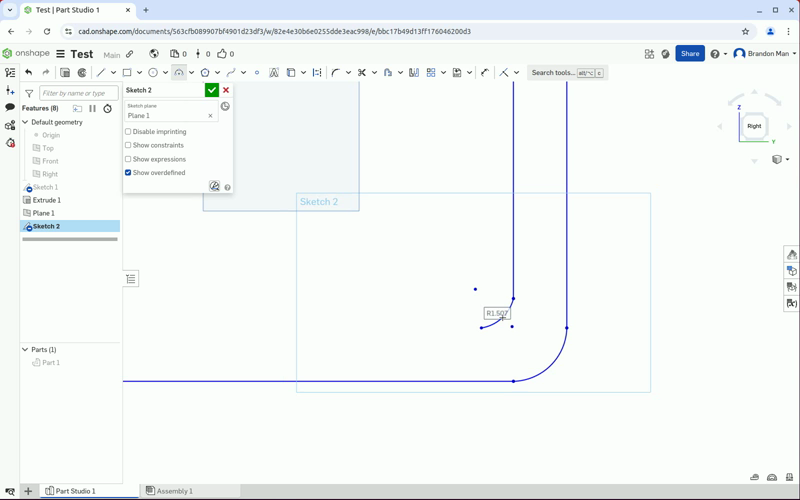
scroll(-6)
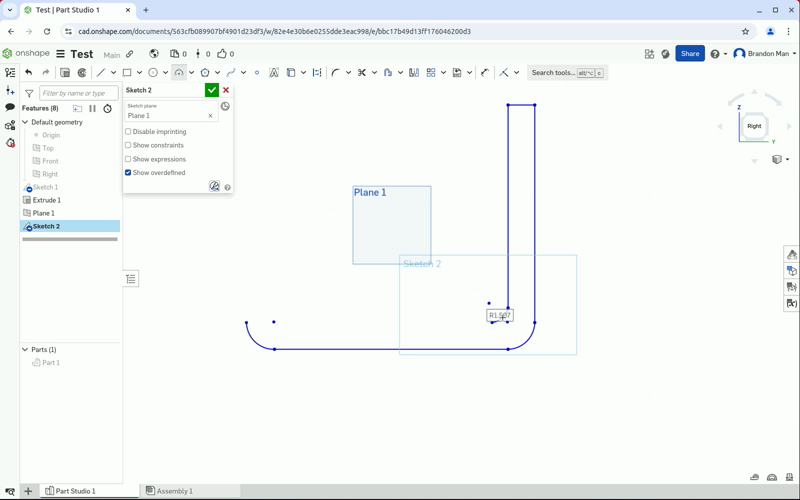
scroll(-6)
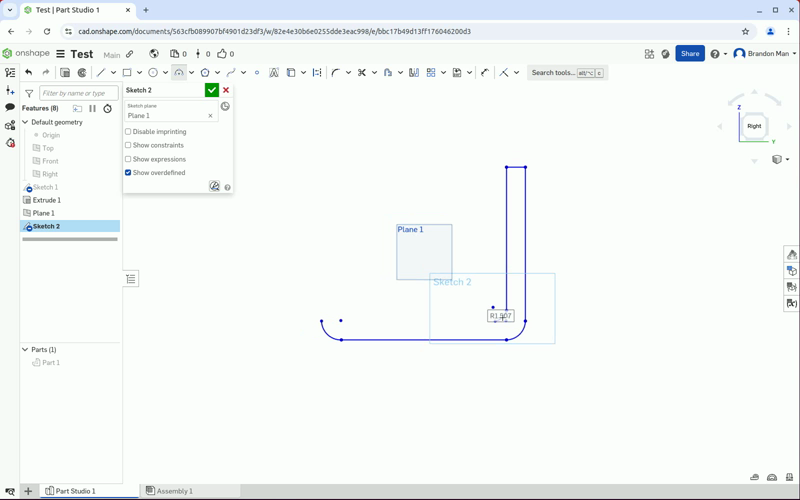
scroll(-6)
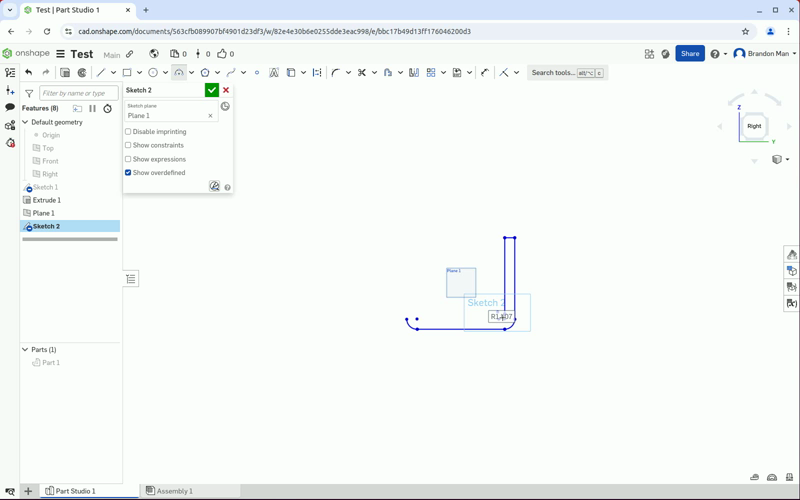
key_up(shift)
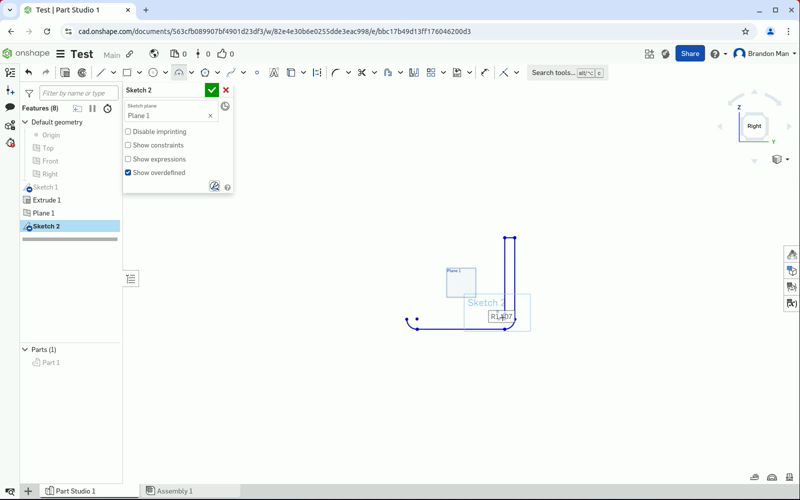
key(esc)
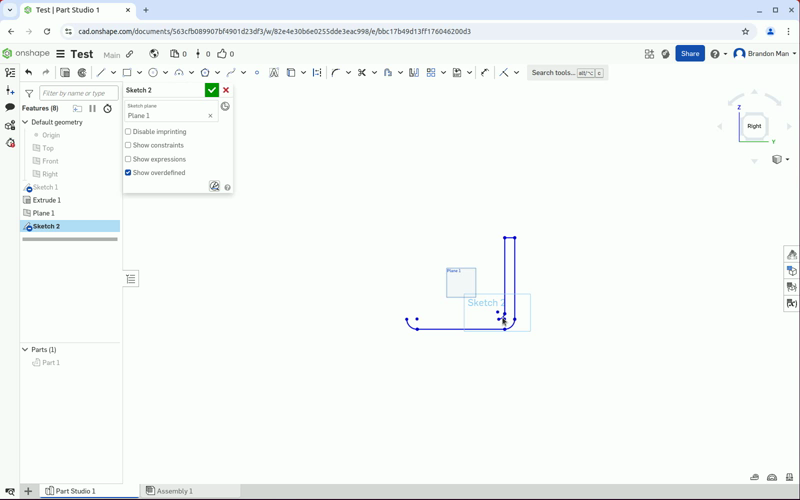
key(l)
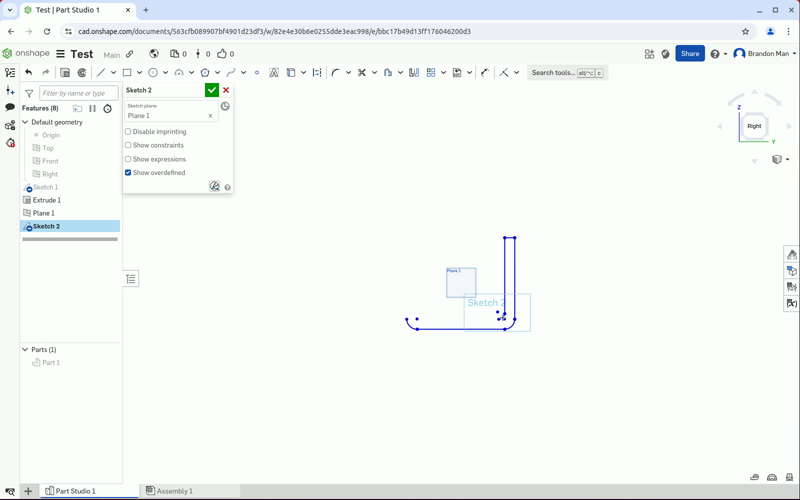
mouse_move(498, 319)
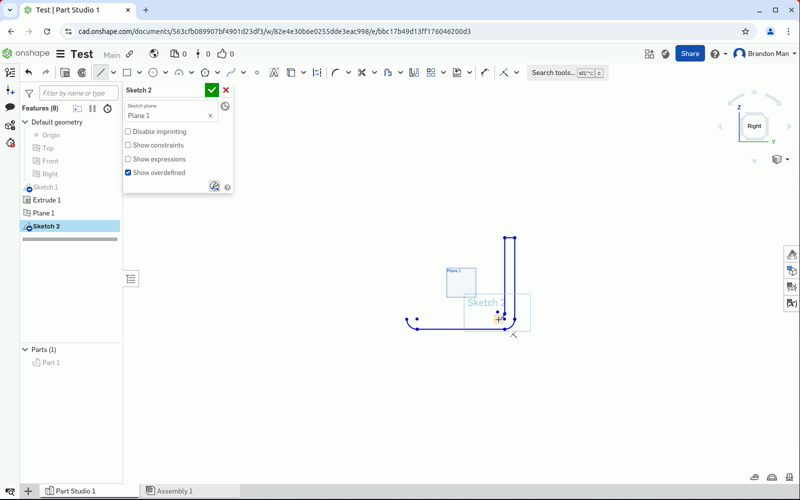
scroll(6)
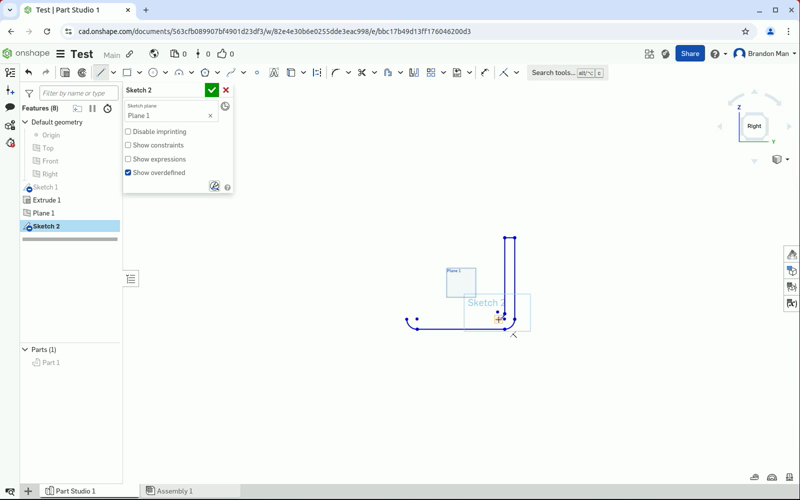
scroll(6)
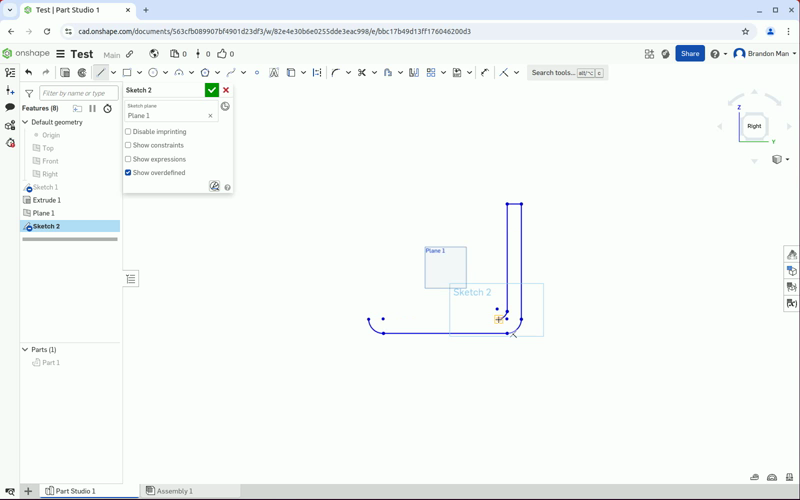
scroll(6)
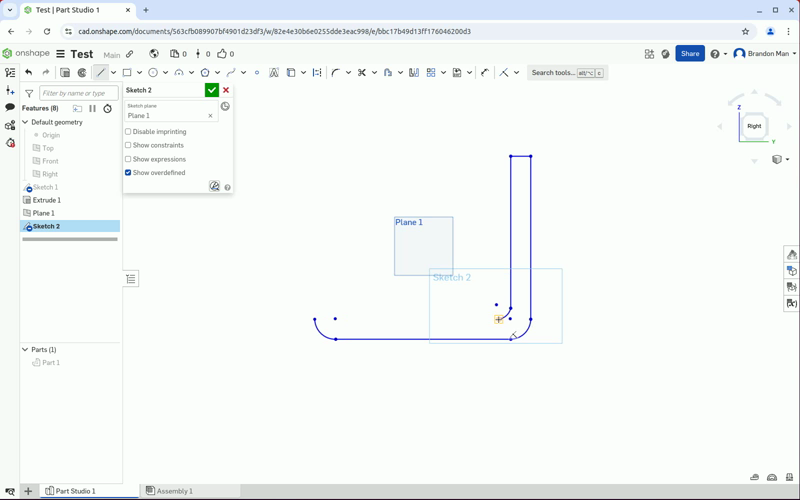
scroll(6)
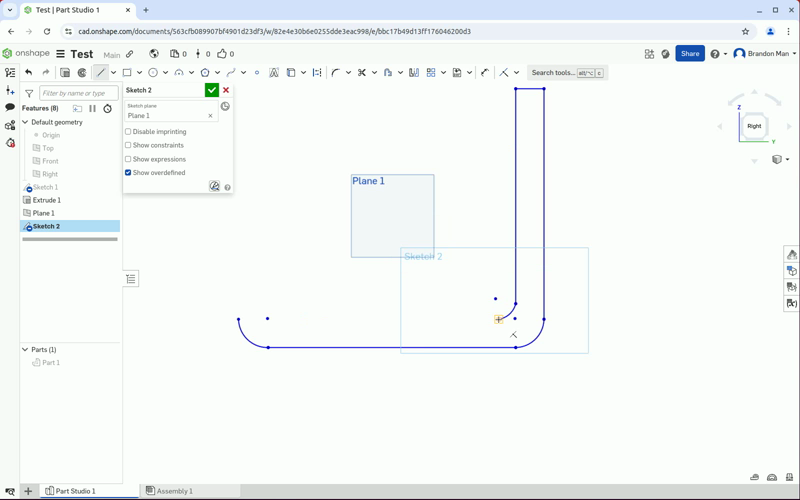
scroll(6)
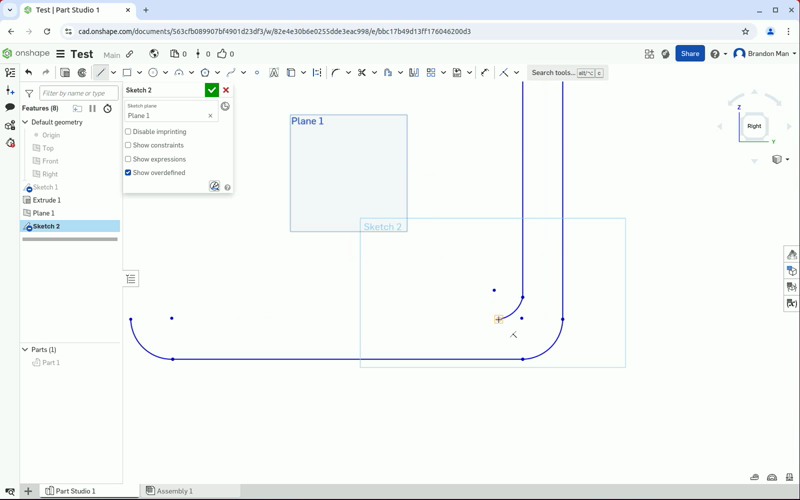
scroll(6)
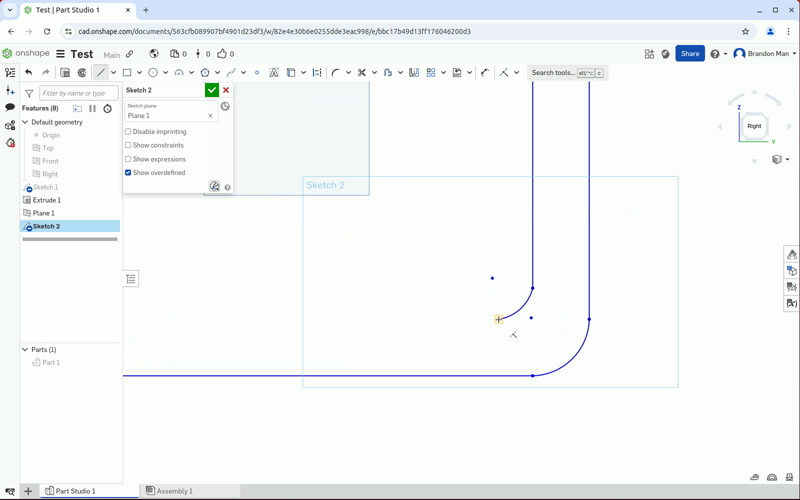
scroll(6)
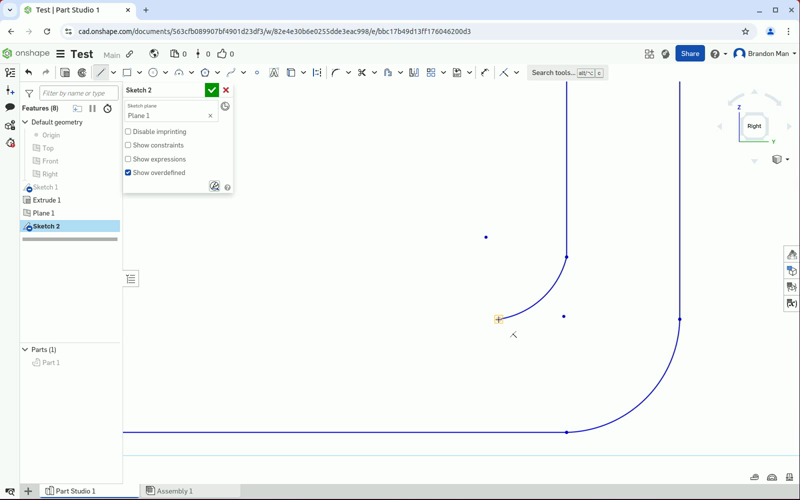
click(498, 319)
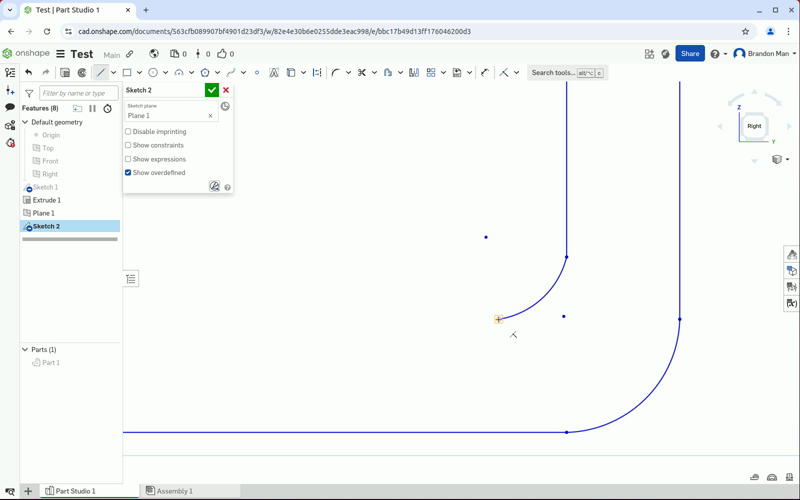
scroll(-6)
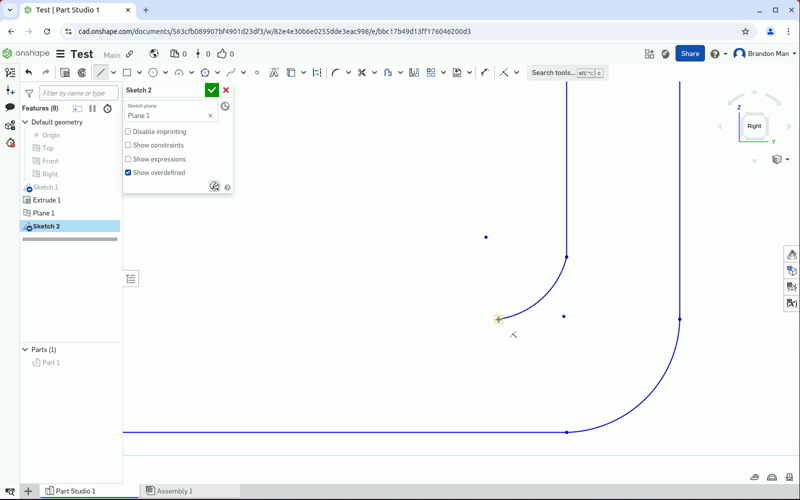
scroll(-6)
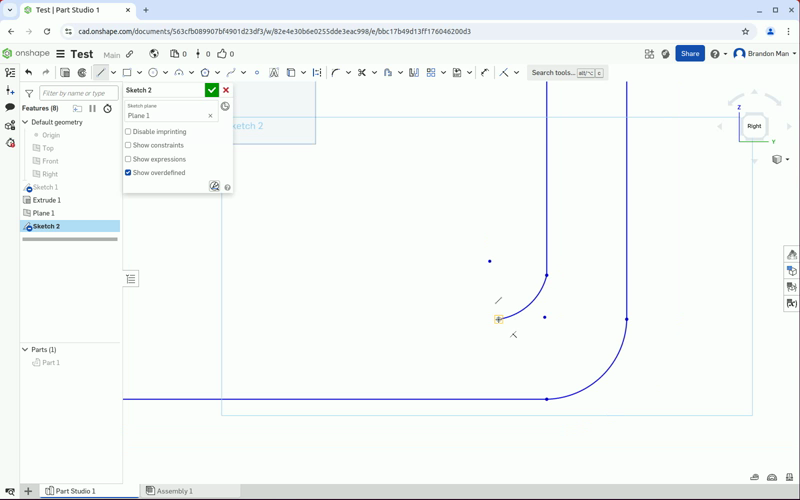
scroll(-6)
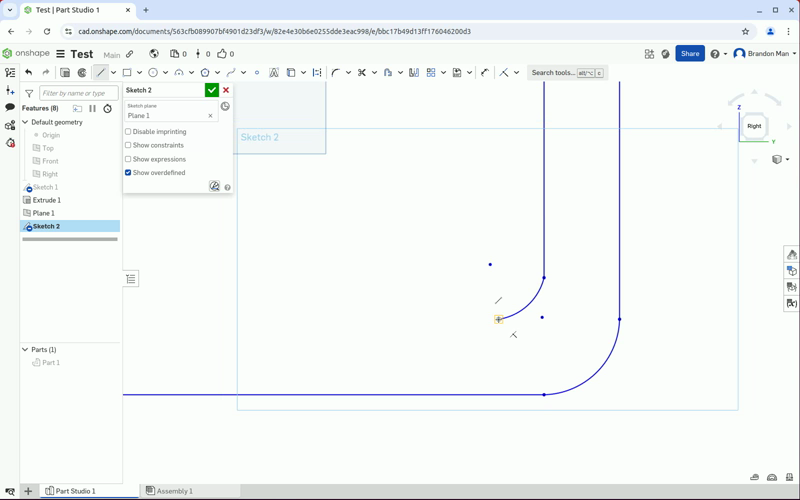
scroll(-6)
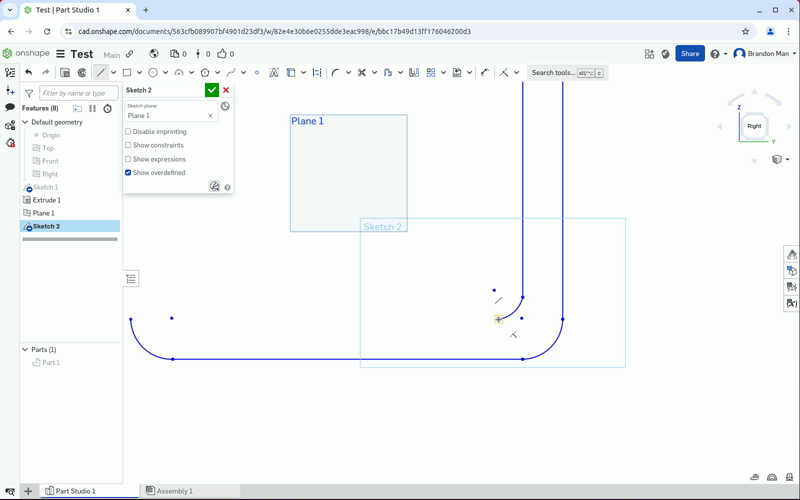
scroll(-6)
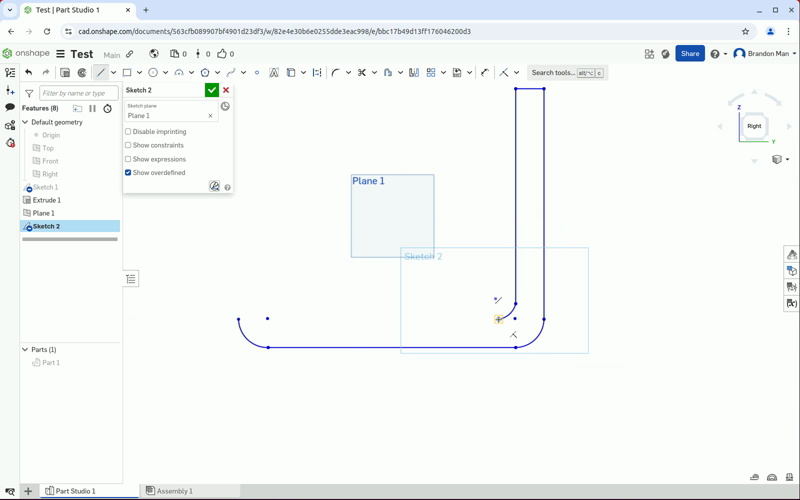
scroll(-6)
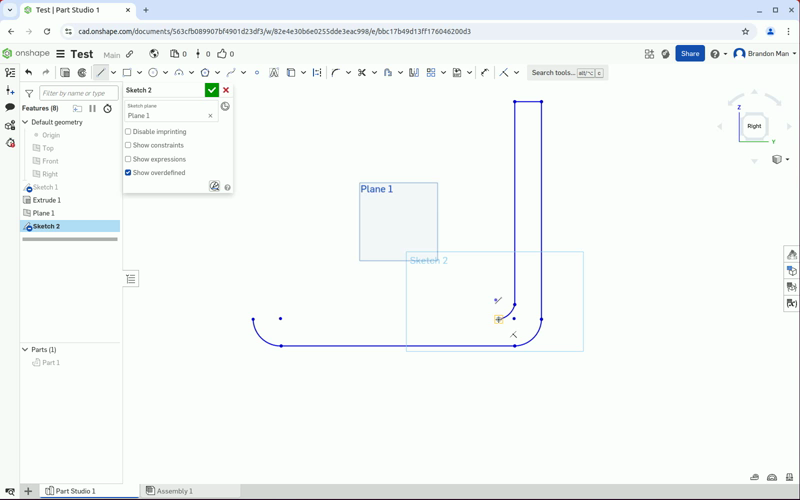
scroll(-6)
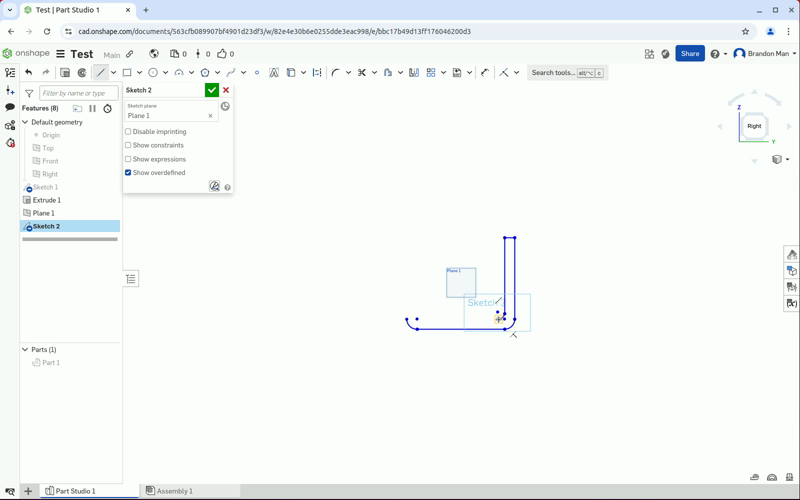
key_down(shift)
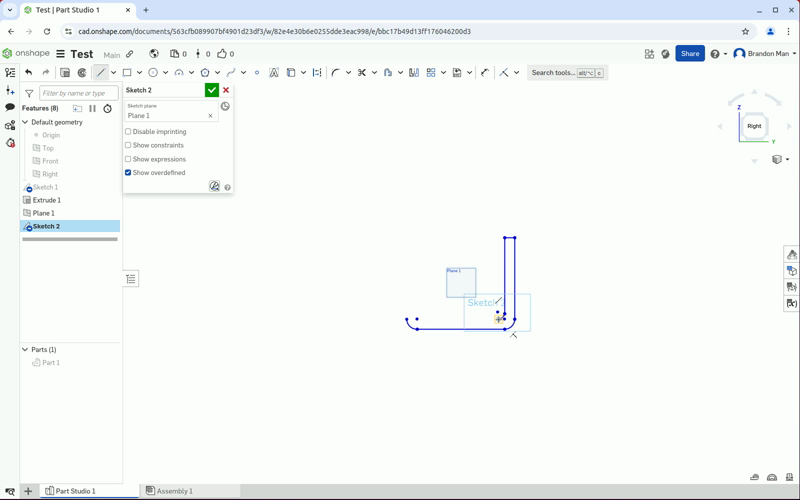
mouse_move(422, 319)
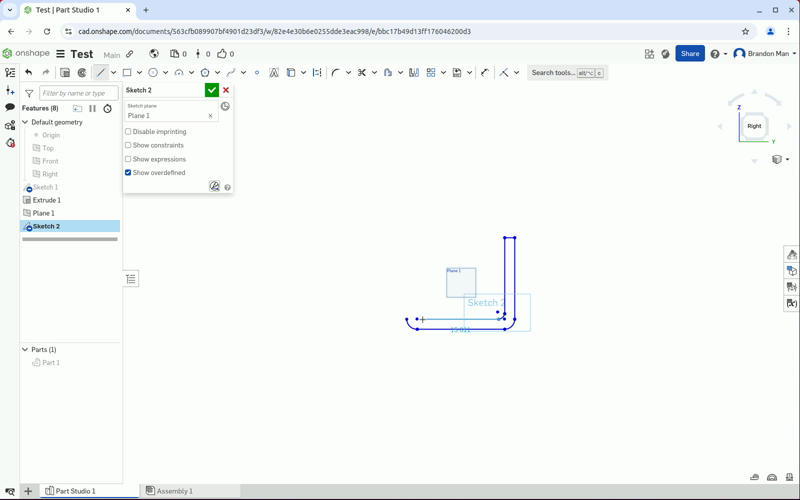
click(422, 319)
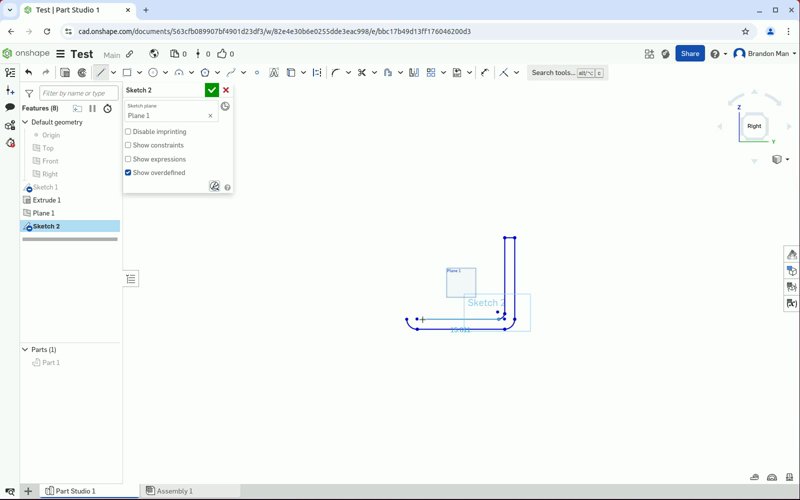
key_up(shift)
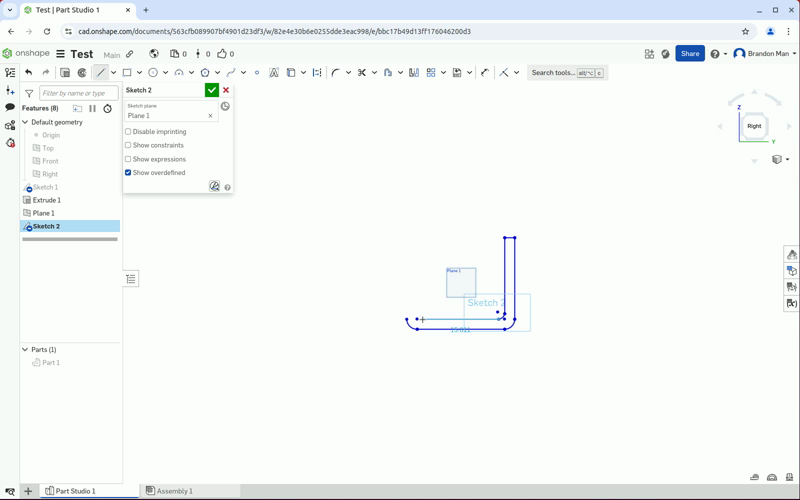
key(esc)
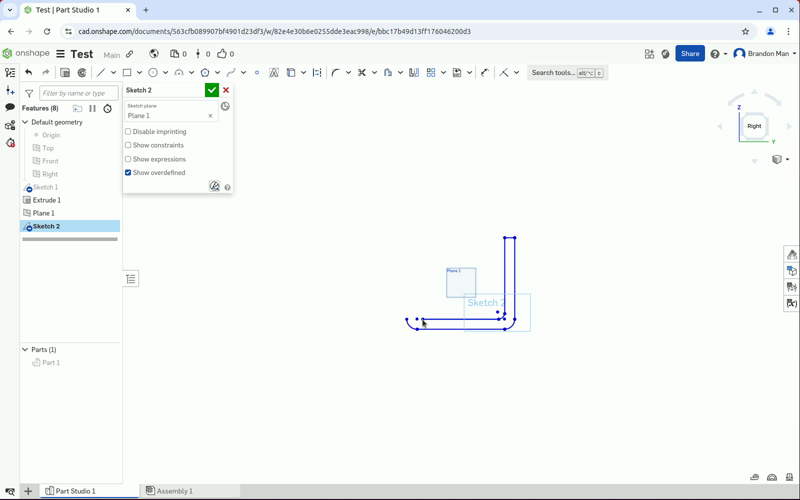
key(a)
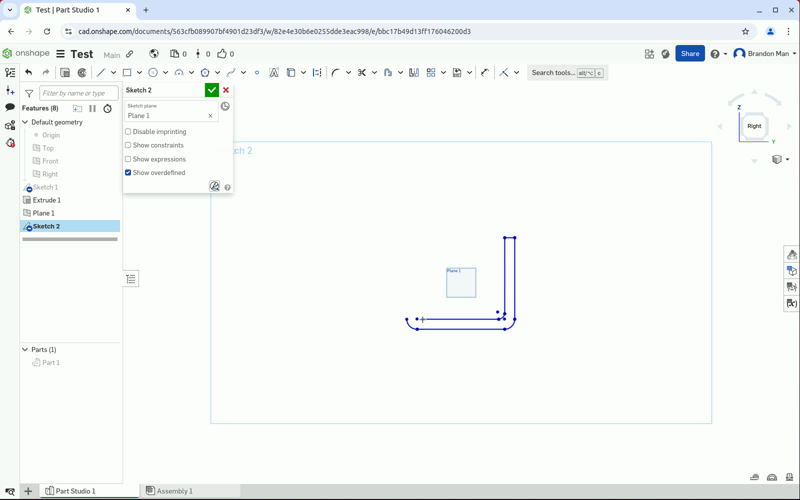
mouse_move(422, 319)
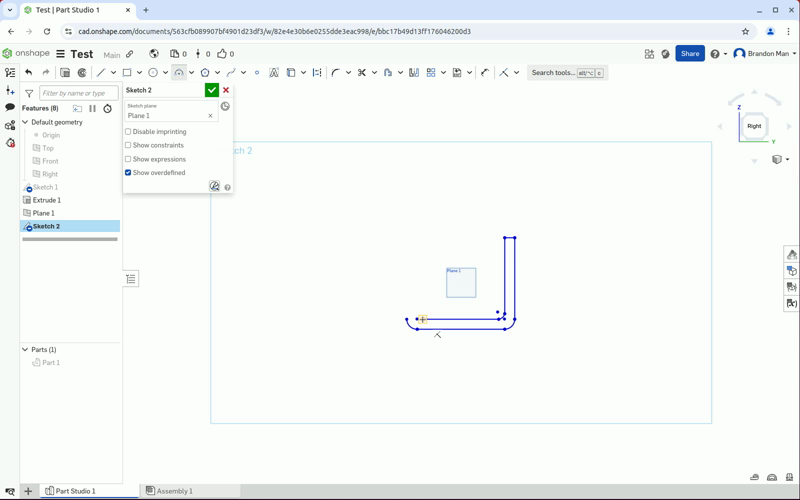
click(422, 319)
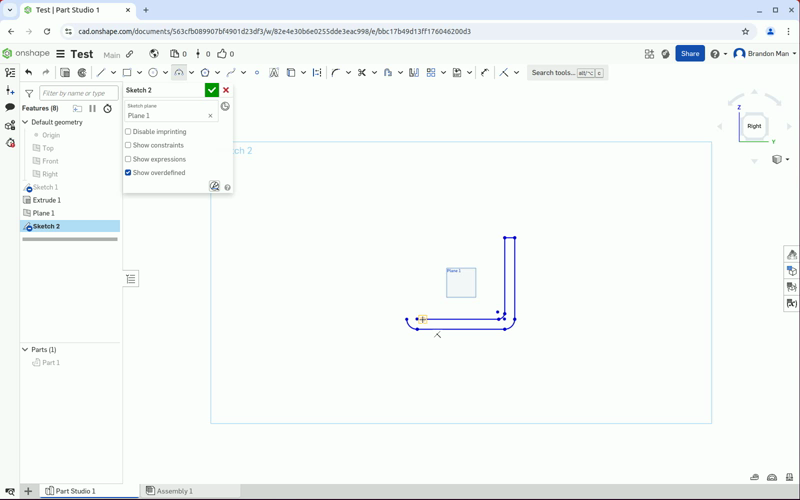
key_down(shift)
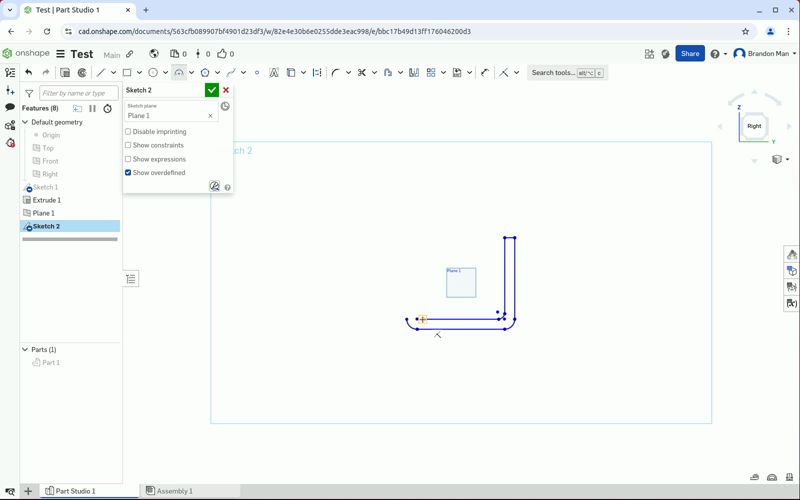
mouse_move(417, 313)
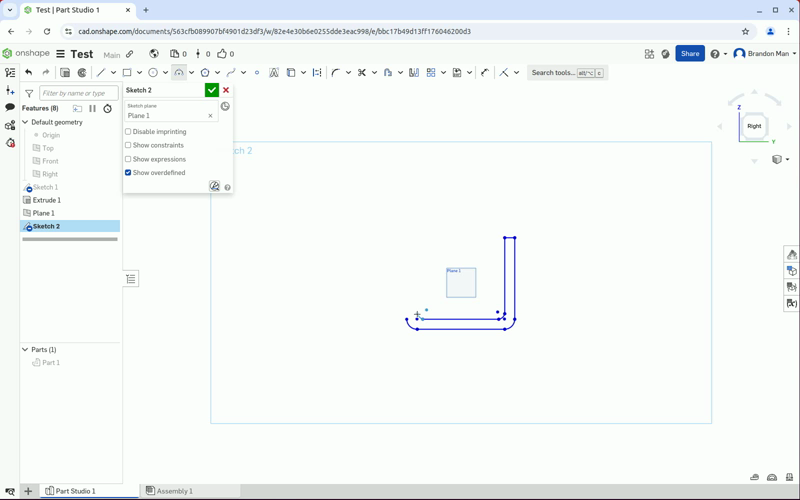
click(417, 313)
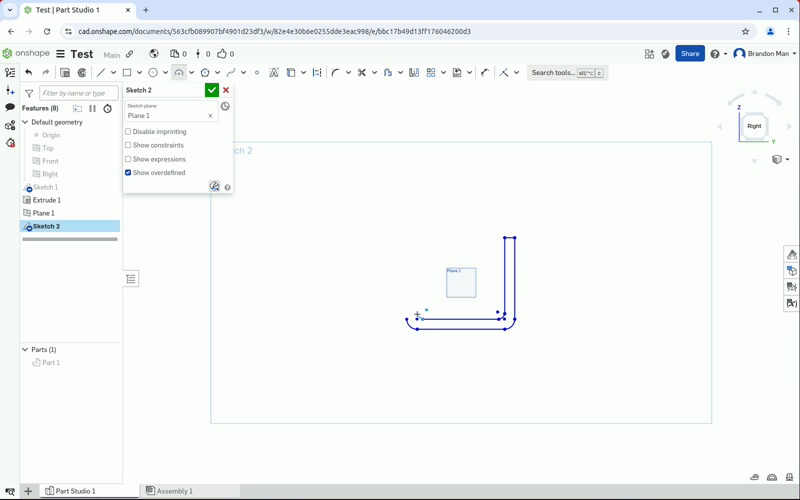
mouse_move(418, 317)
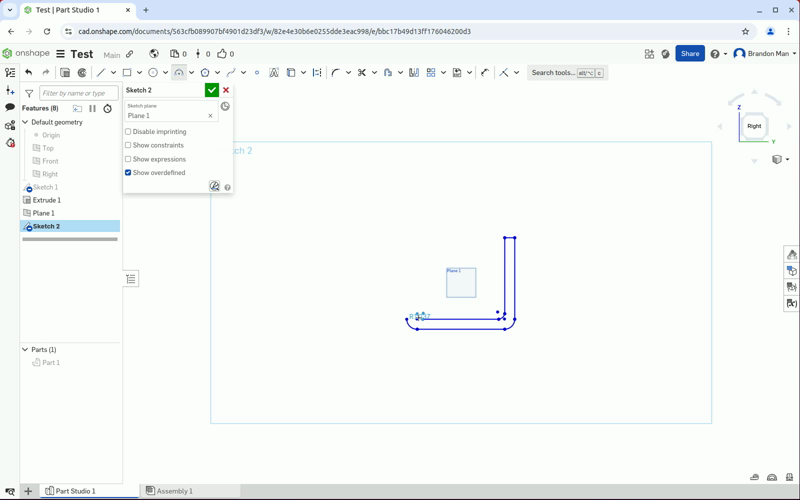
scroll(6)
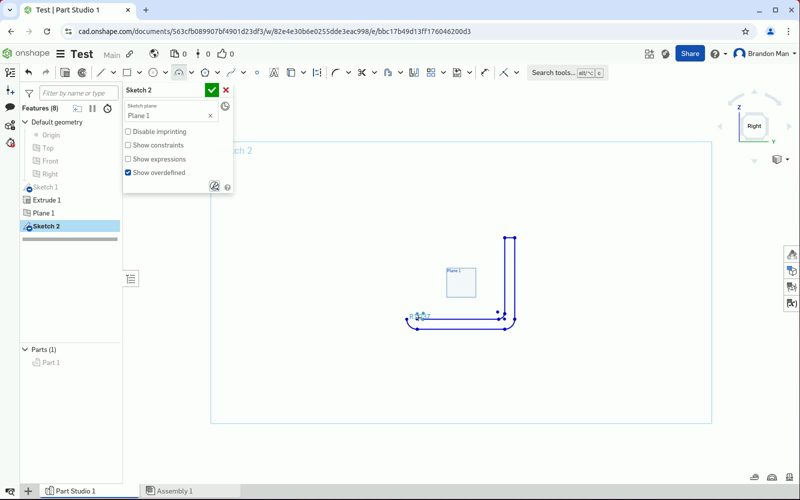
scroll(6)
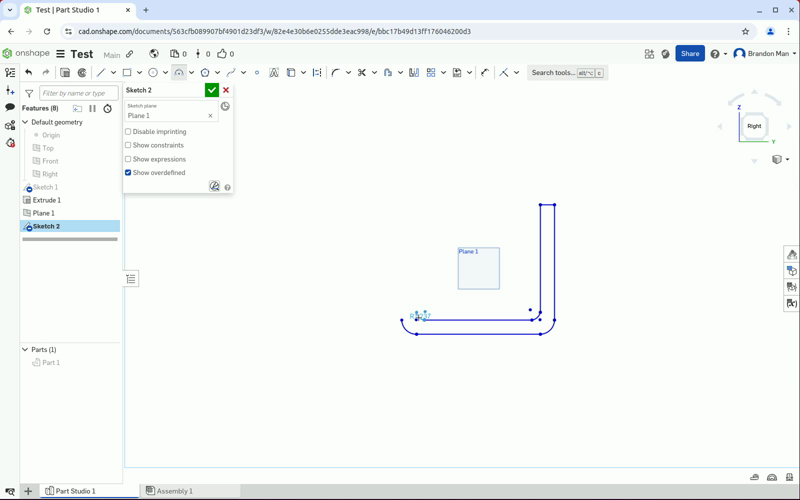
scroll(6)
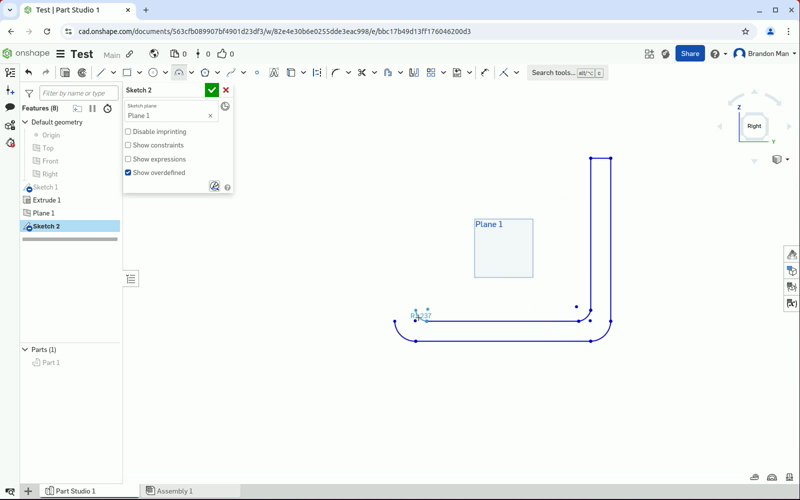
scroll(6)
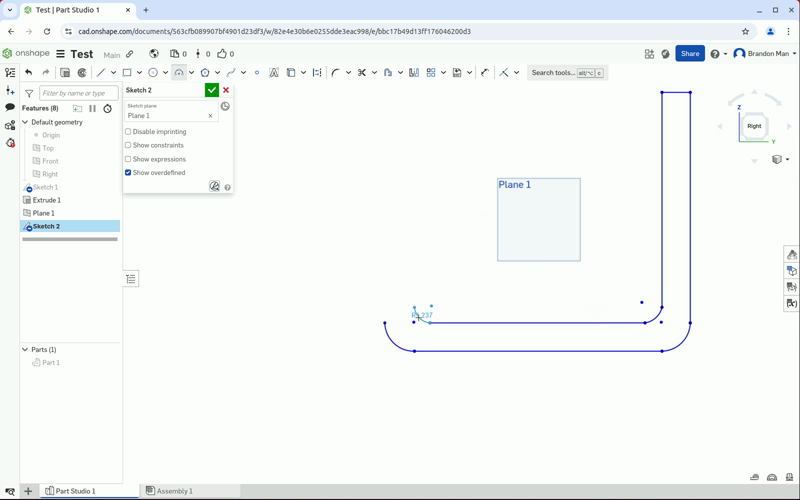
scroll(6)
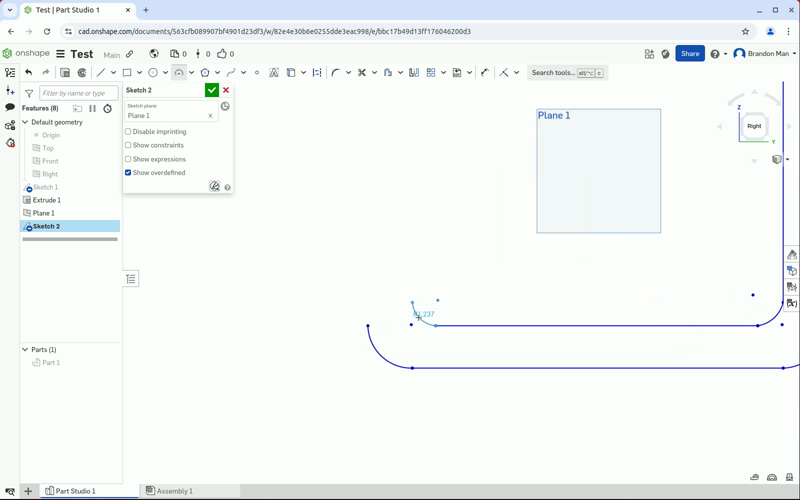
scroll(6)
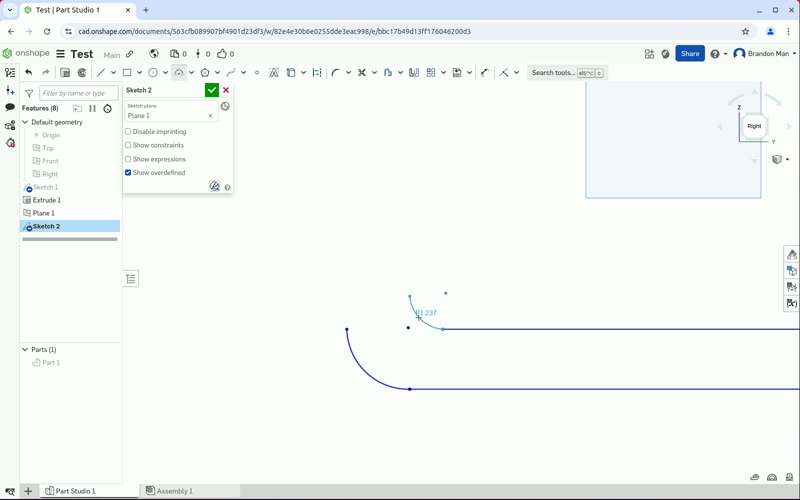
scroll(6)
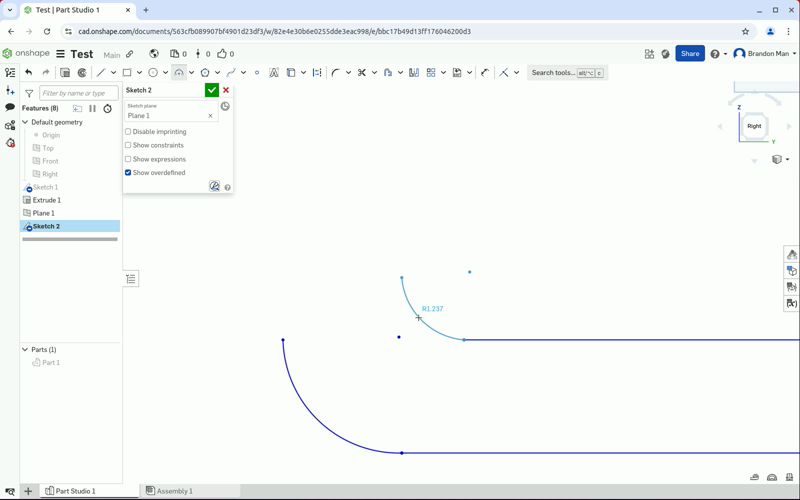
click(418, 317)
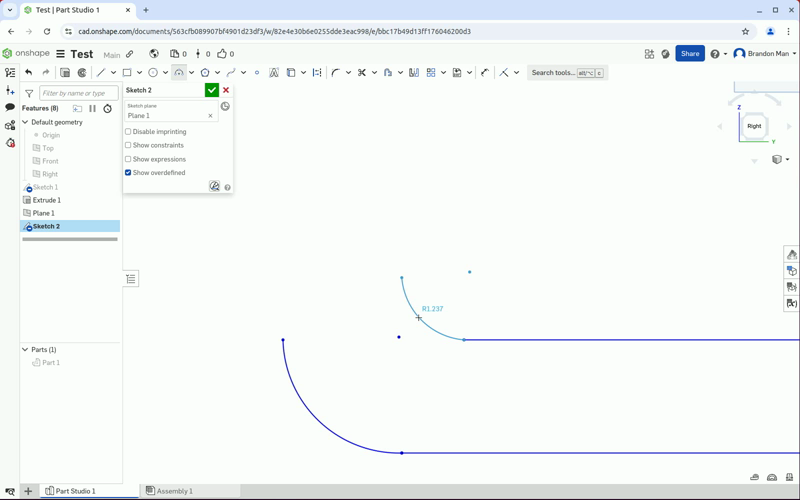
scroll(-6)
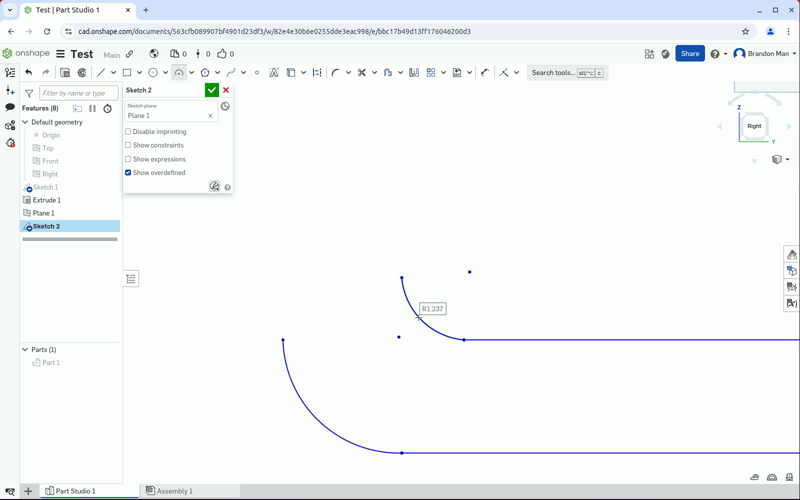
scroll(-6)
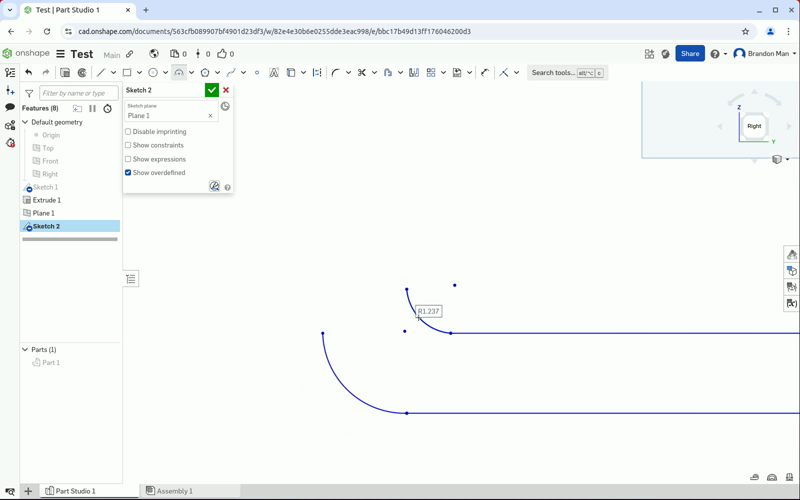
scroll(-6)
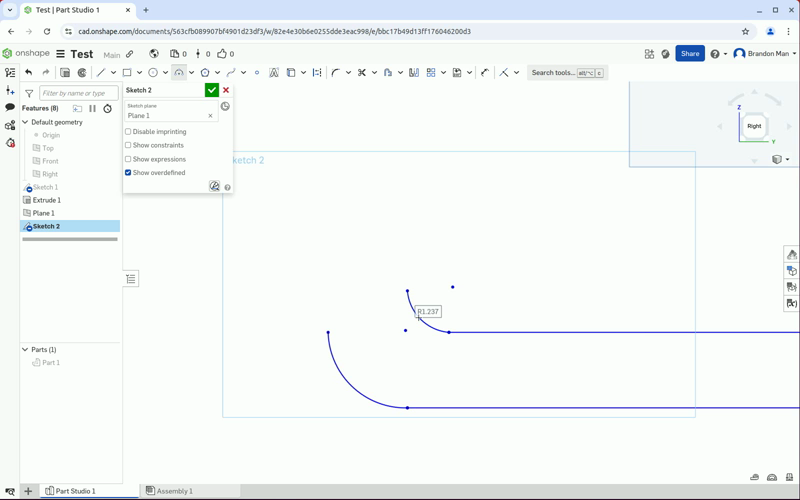
scroll(-6)
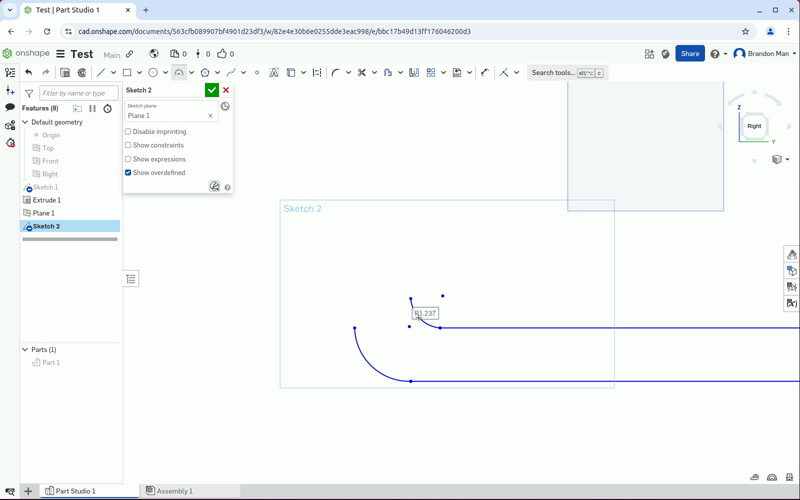
scroll(-6)
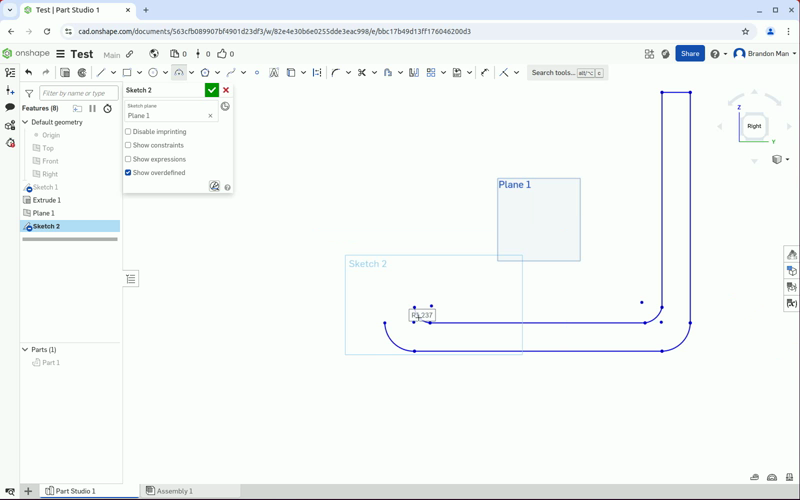
scroll(-6)
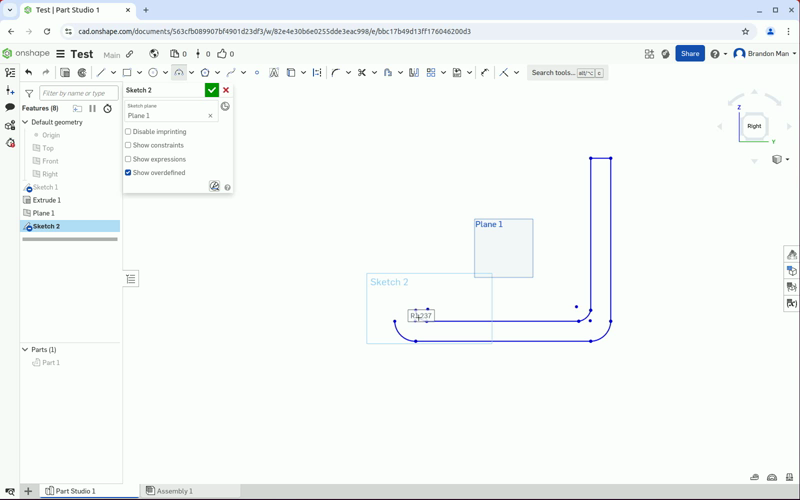
scroll(-6)
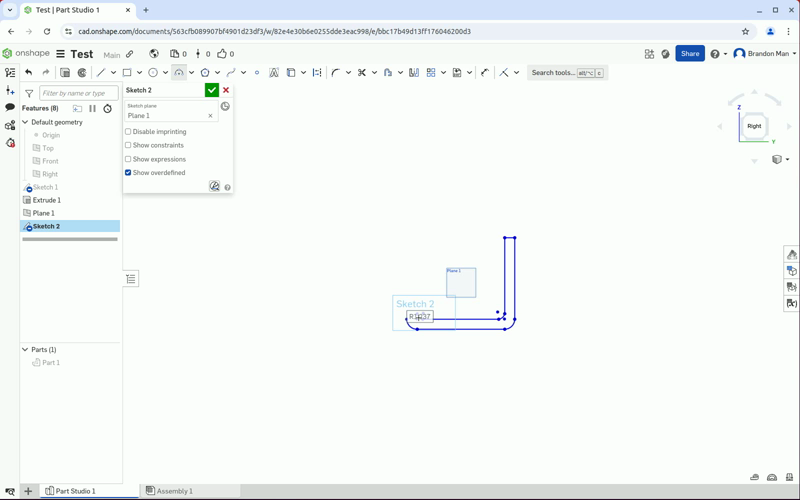
key_up(shift)
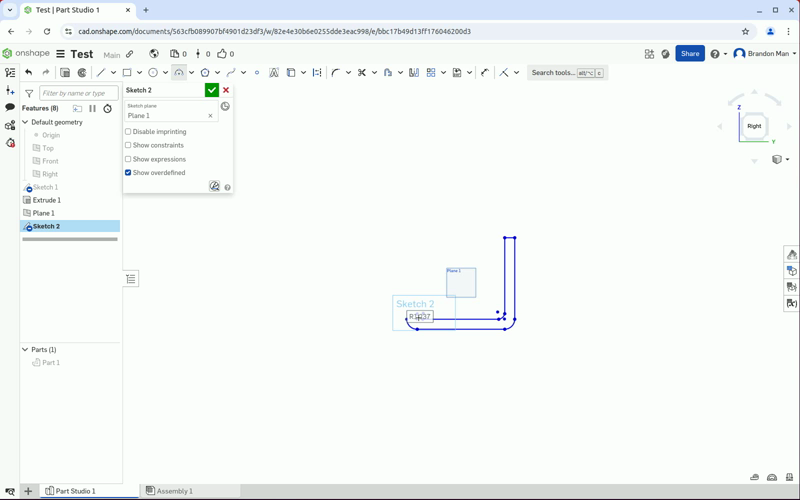
key(esc)
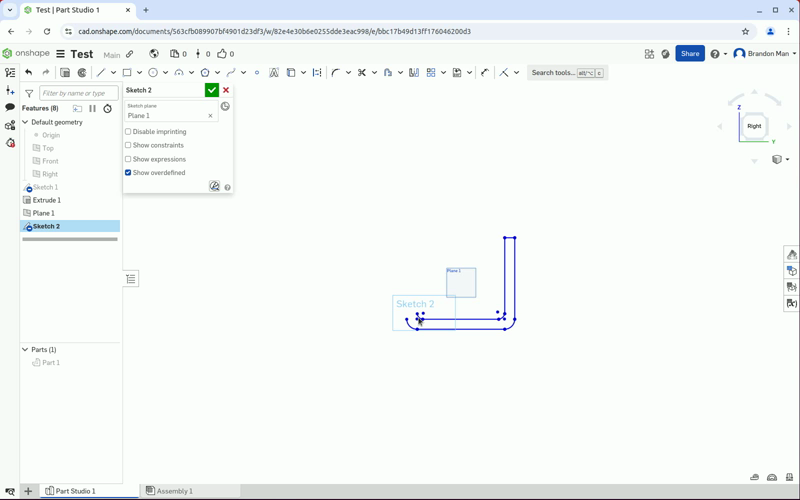
key(l)
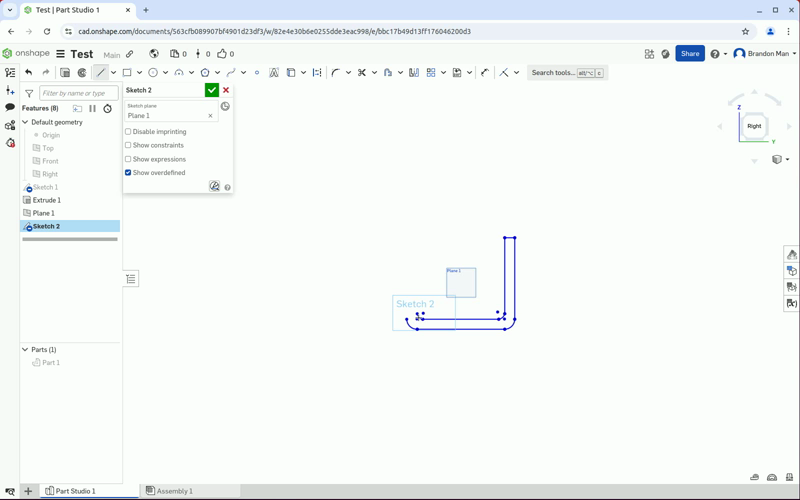
mouse_move(417, 313)
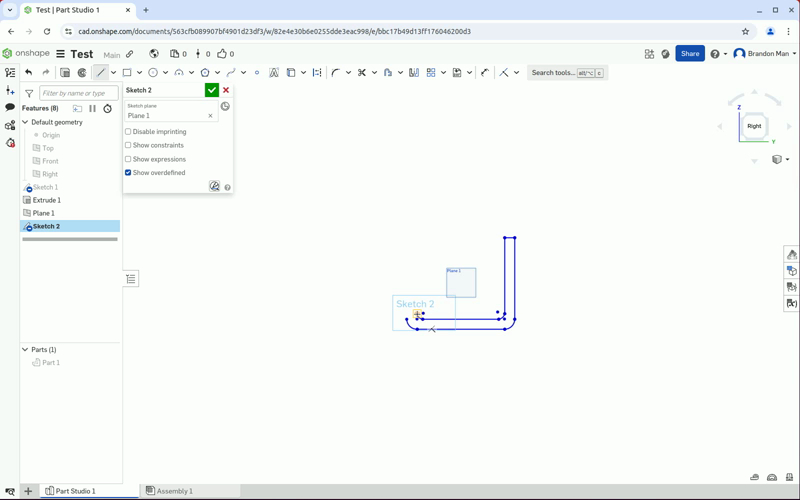
scroll(6)
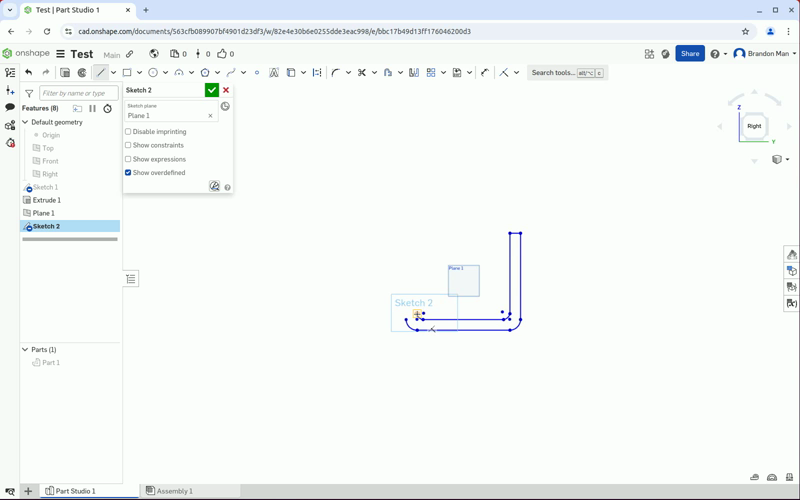
scroll(6)
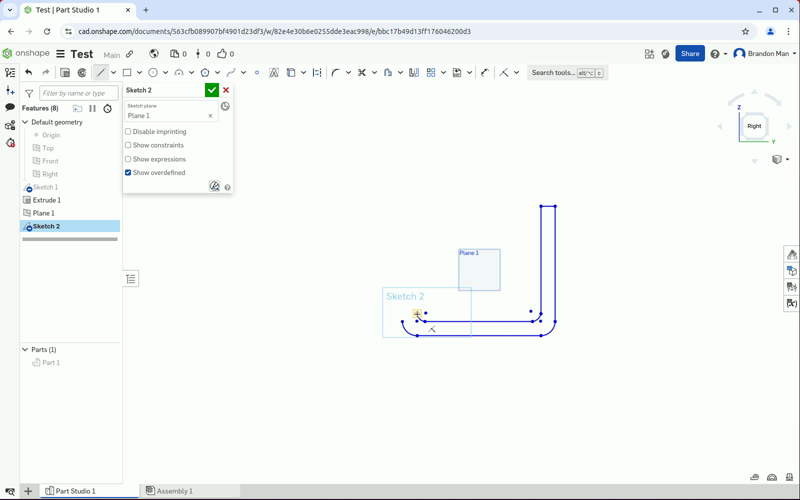
scroll(6)
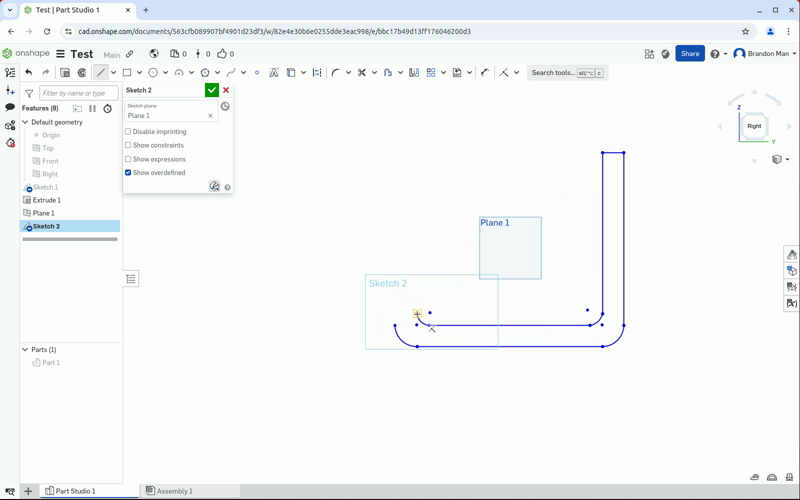
scroll(6)
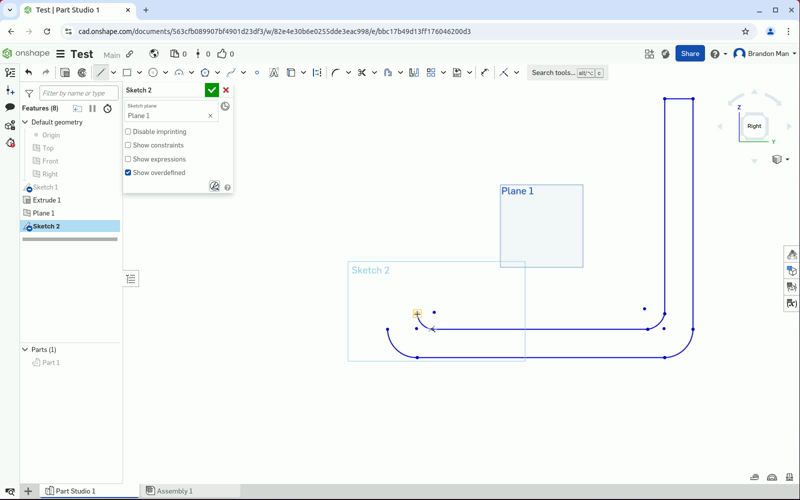
scroll(6)
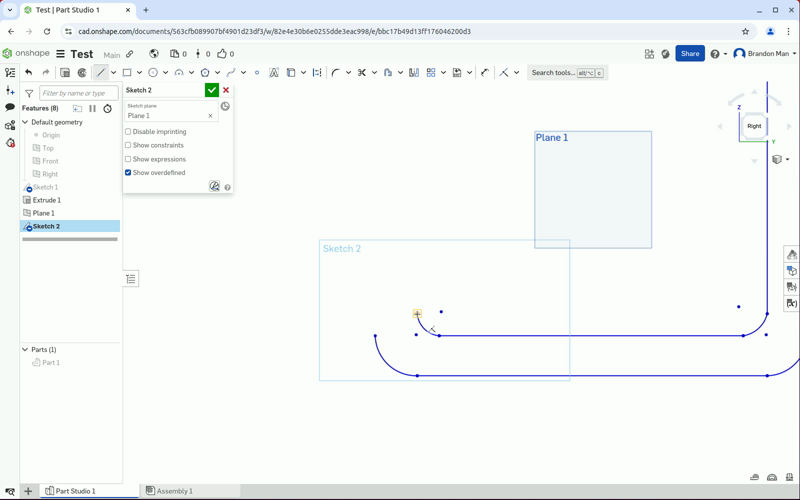
scroll(6)
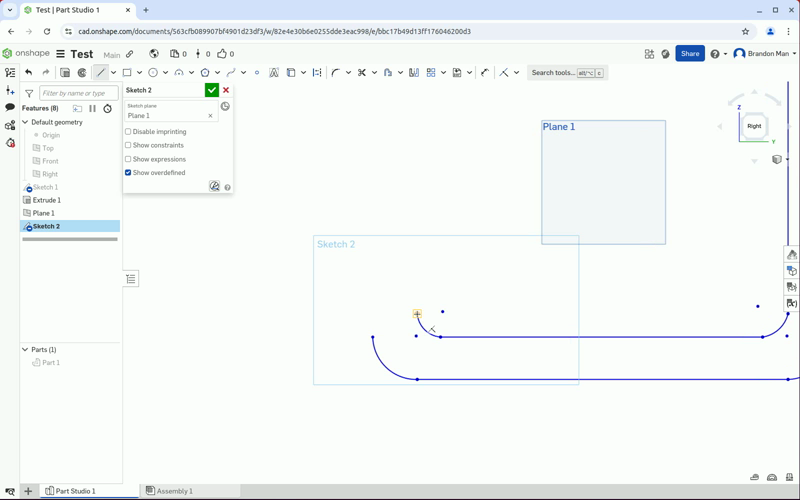
scroll(6)
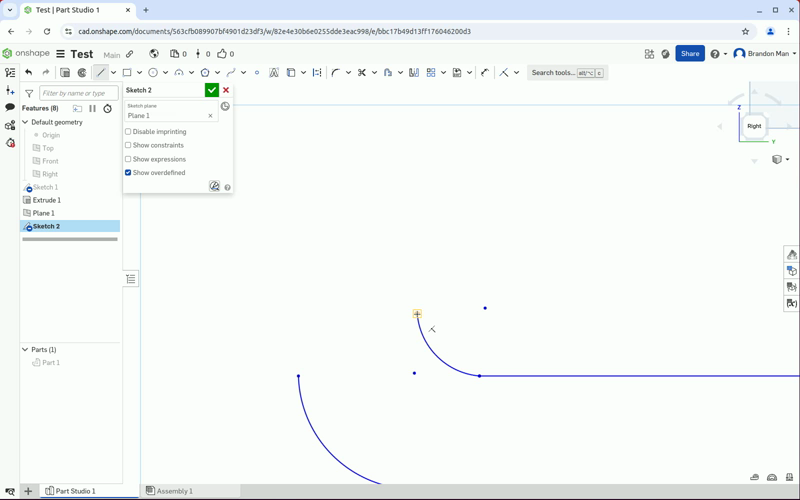
click(417, 313)
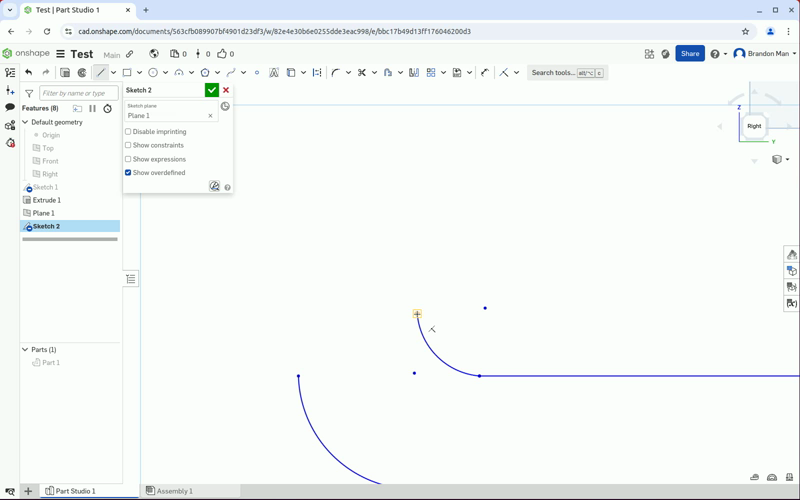
scroll(-6)
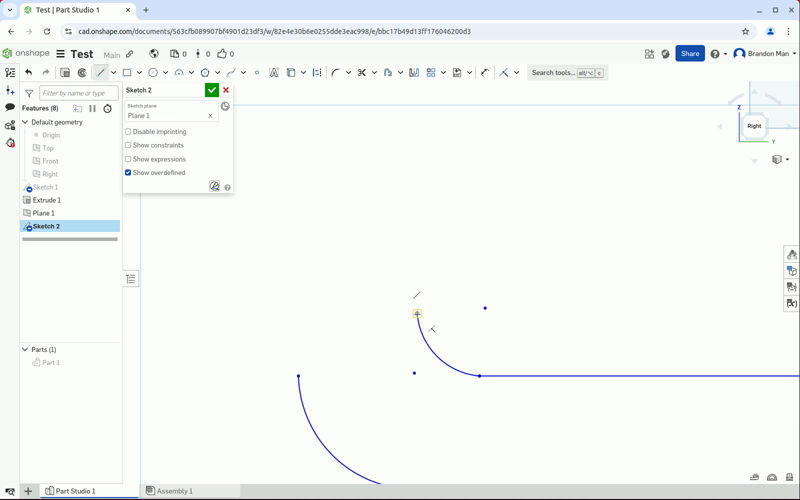
scroll(-6)
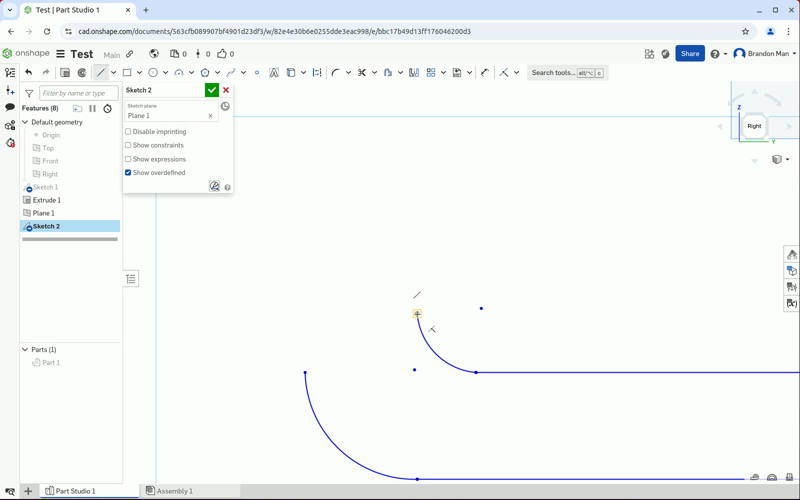
scroll(-6)
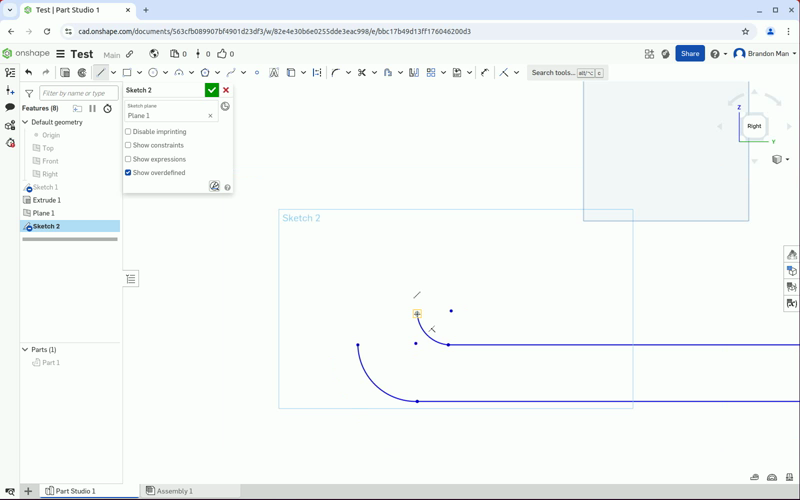
scroll(-6)
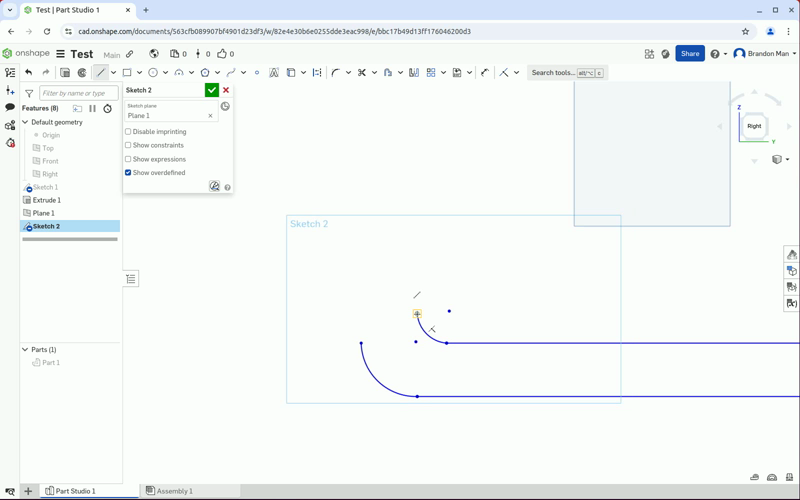
scroll(-6)
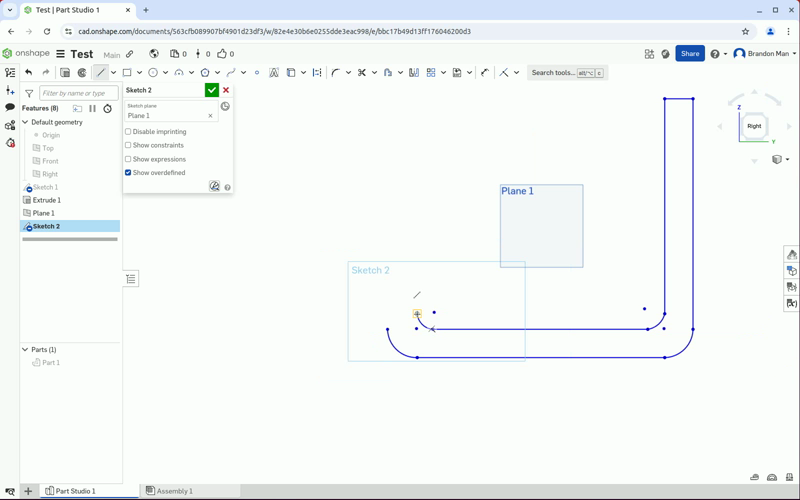
scroll(-6)
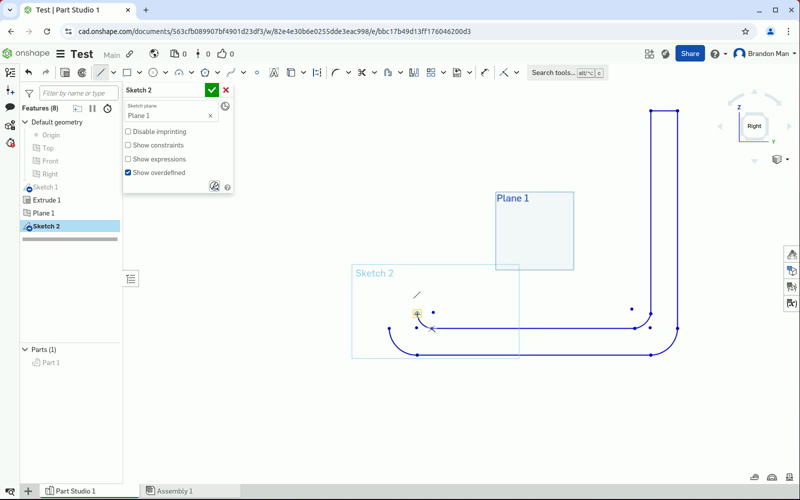
scroll(-6)
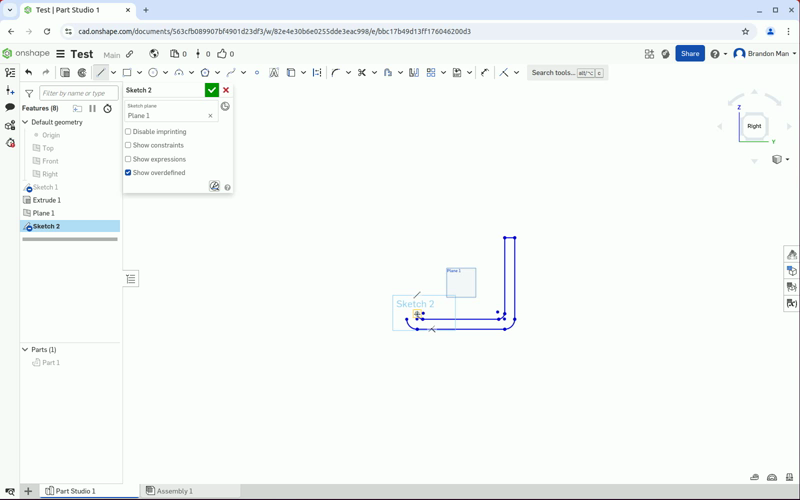
key_down(shift)
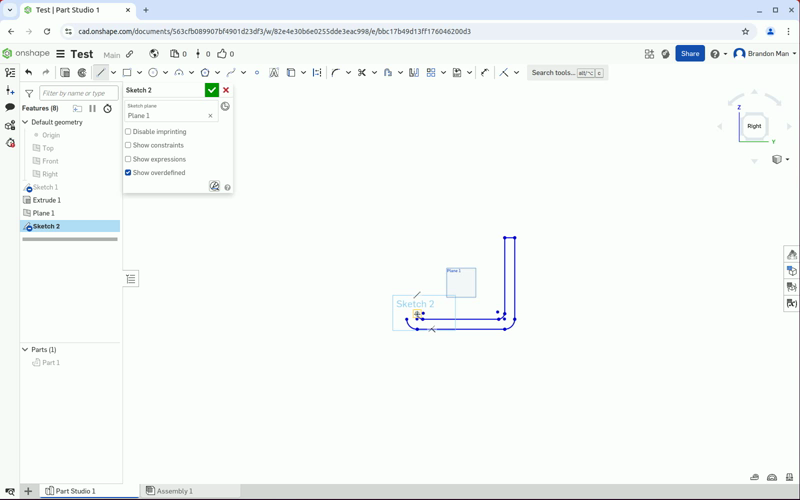
mouse_move(417, 237)
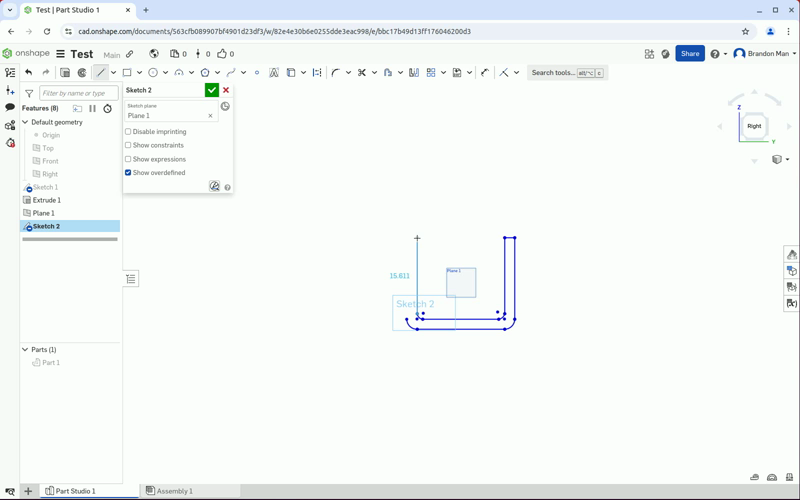
click(417, 237)
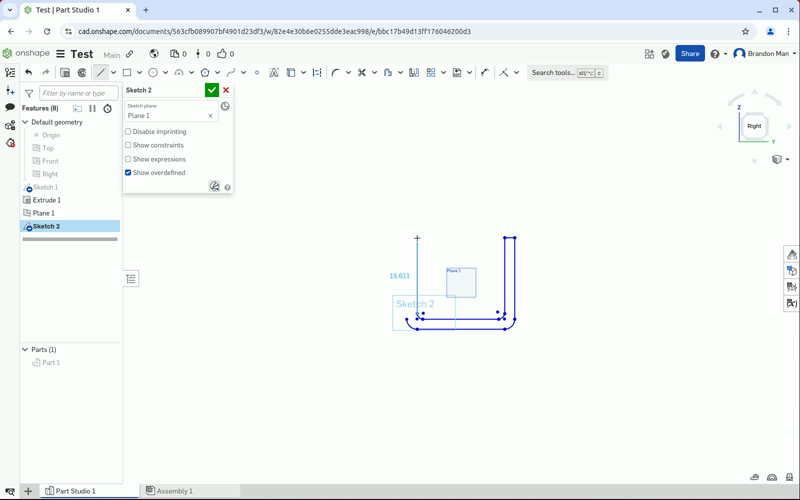
key_up(shift)
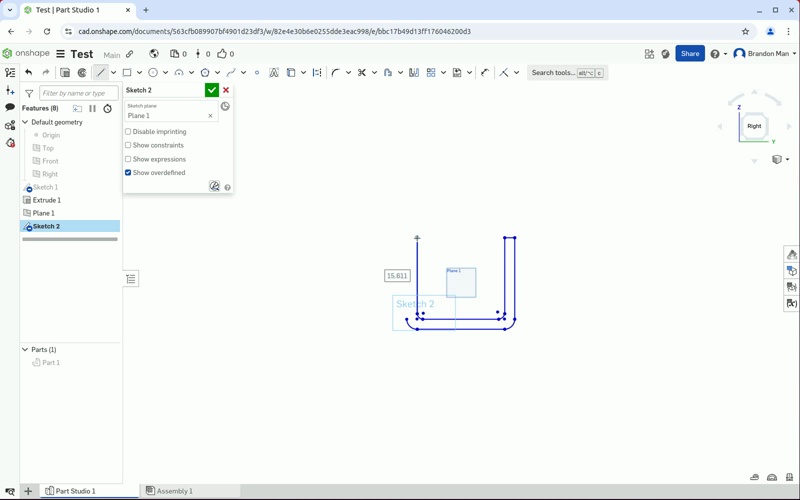
key_down(shift)
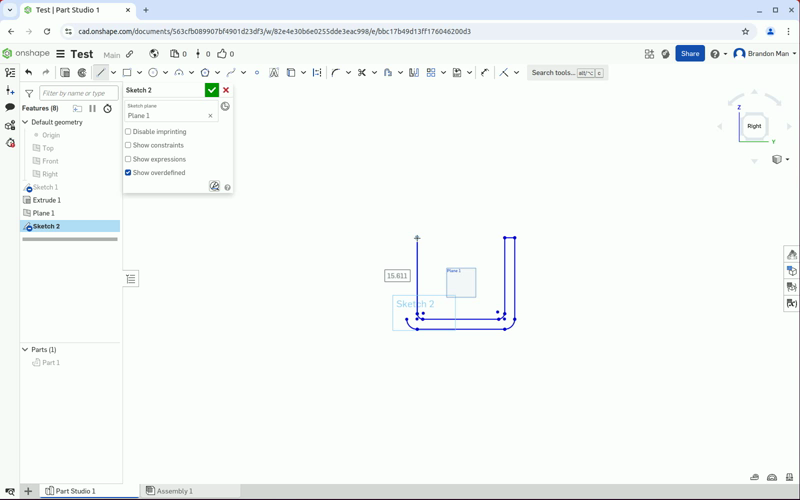
mouse_move(447, 237)
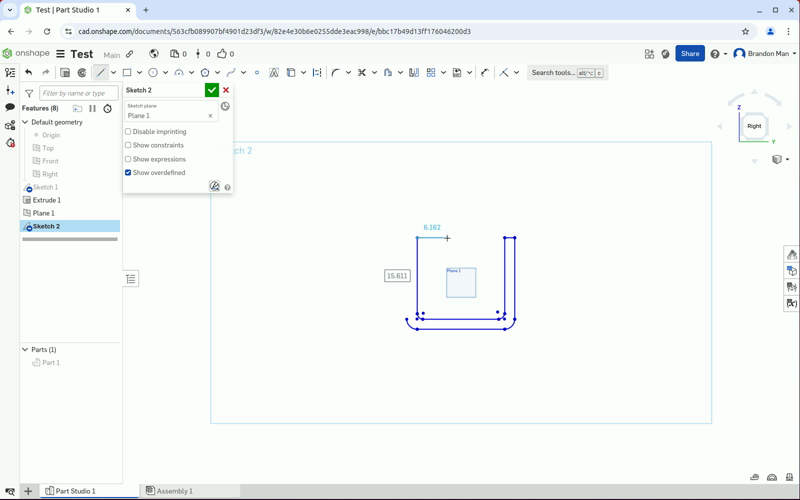
mouse_move(406, 237)
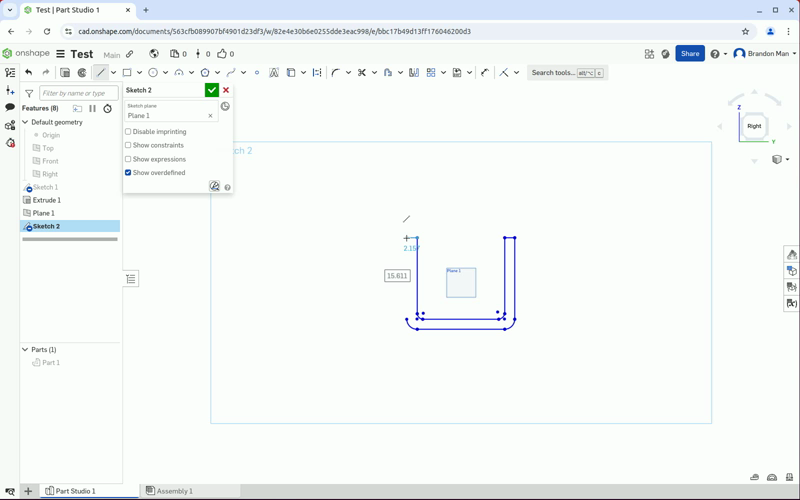
click(406, 237)
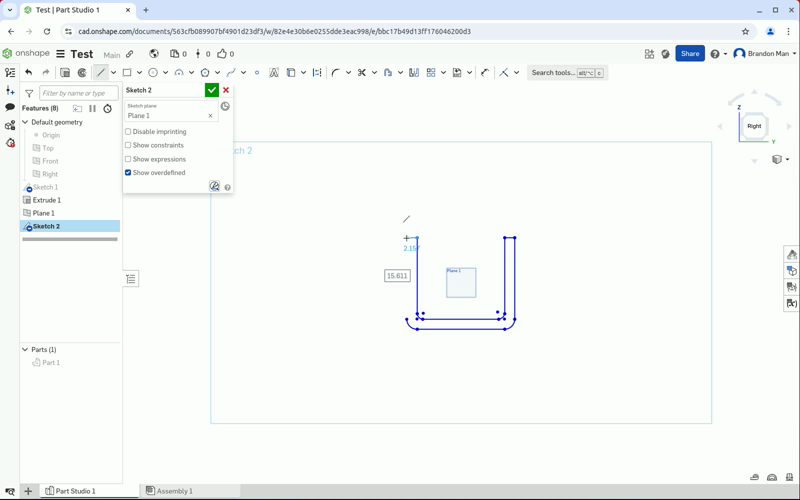
key_up(shift)
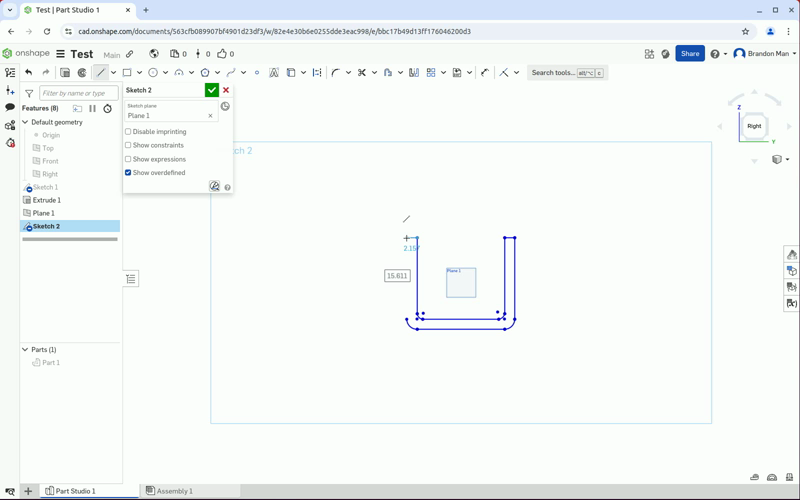
key_down(shift)
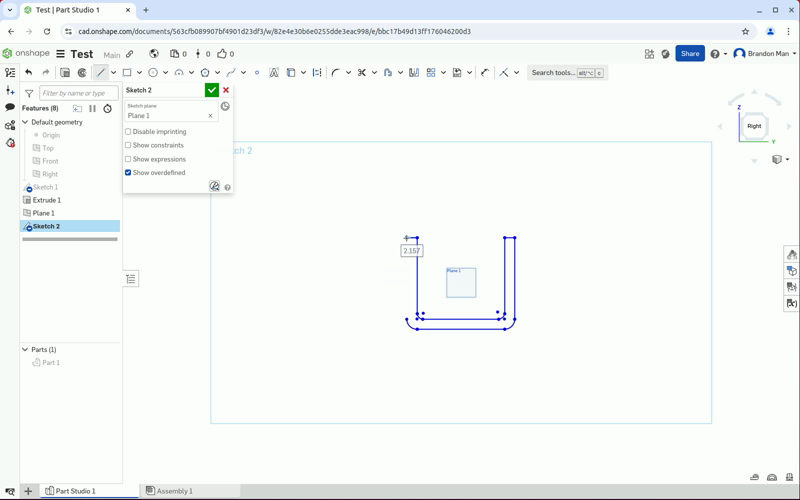
mouse_move(406, 319)
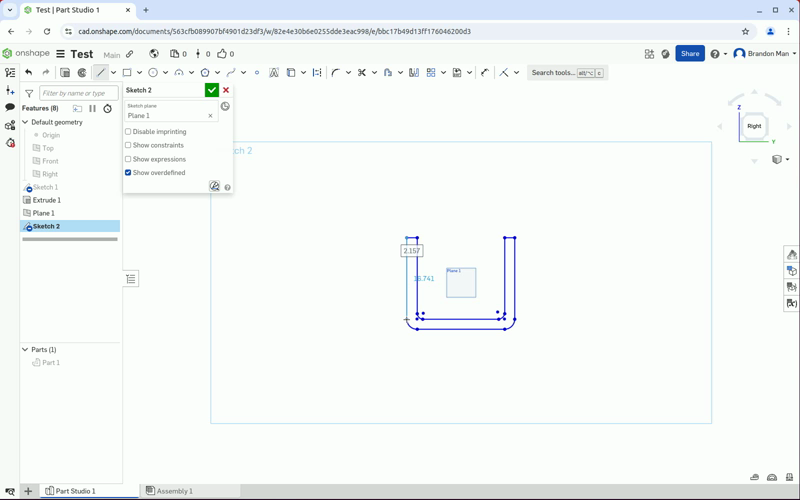
key_up(shift)
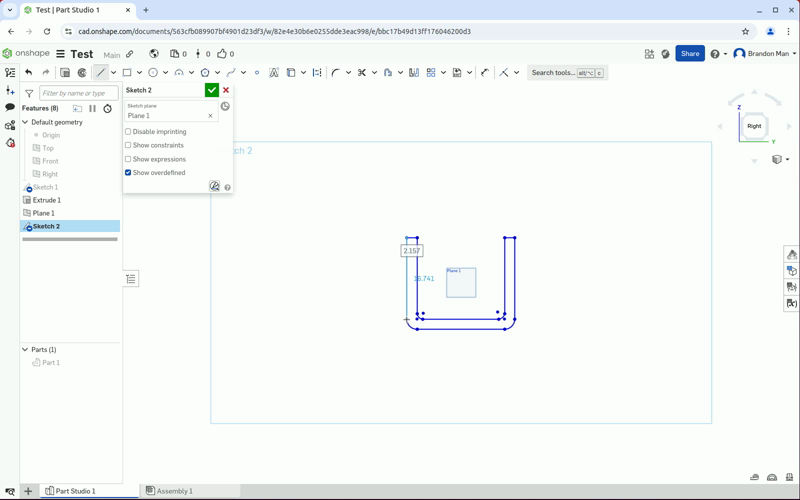
click(406, 319)
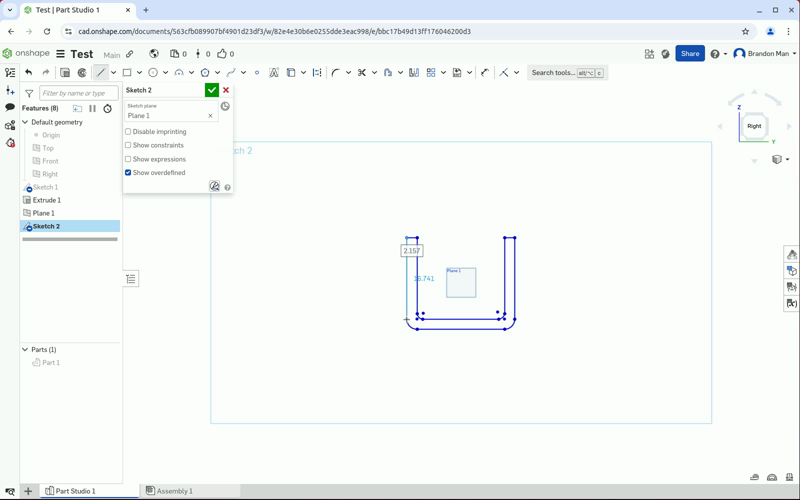
key(esc)
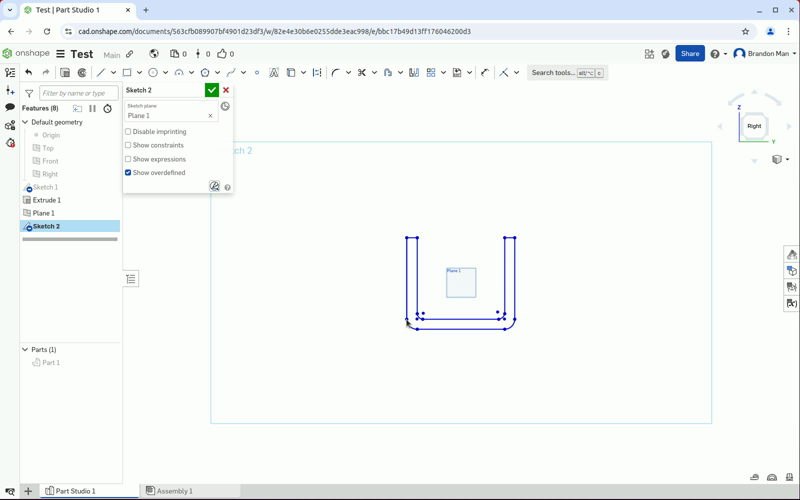
mouse_move(475, 322)
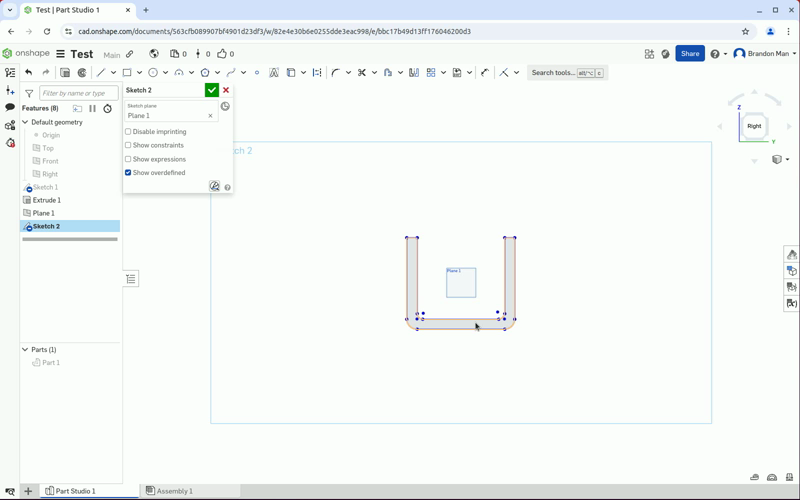
click(475, 322)
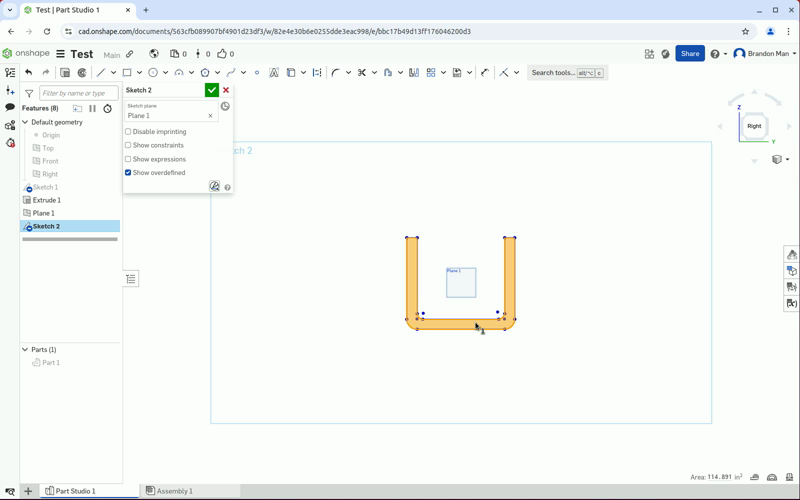
mouse_move(73, 352)
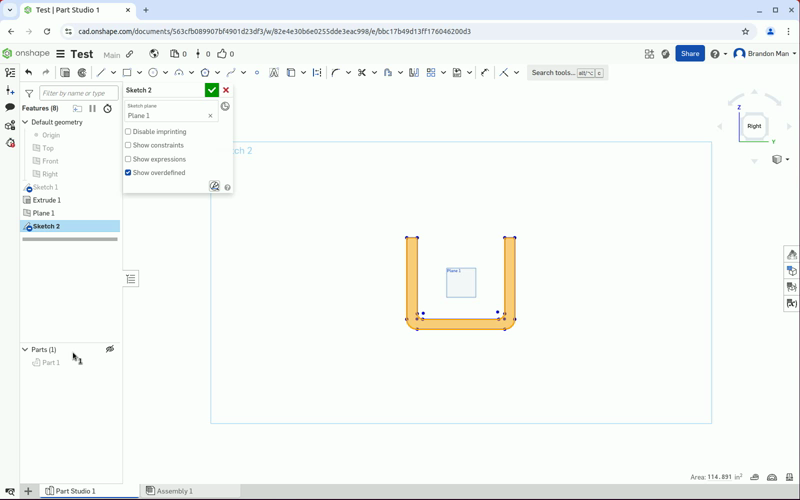
key(shift+y)
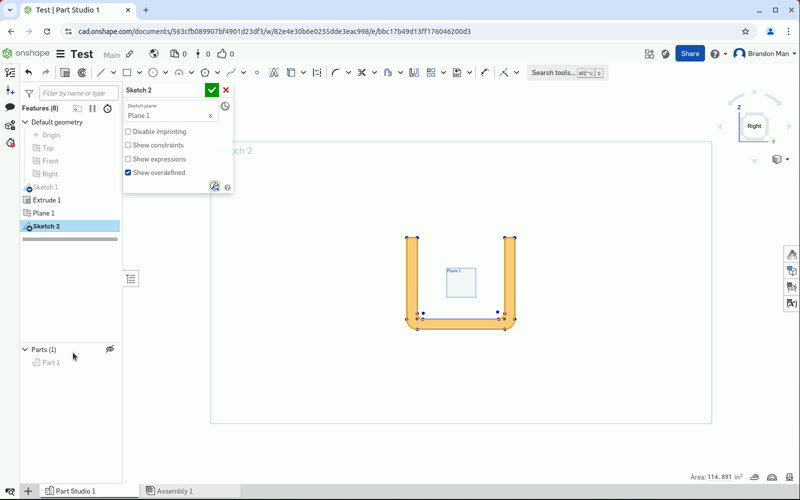
key(shift+e)
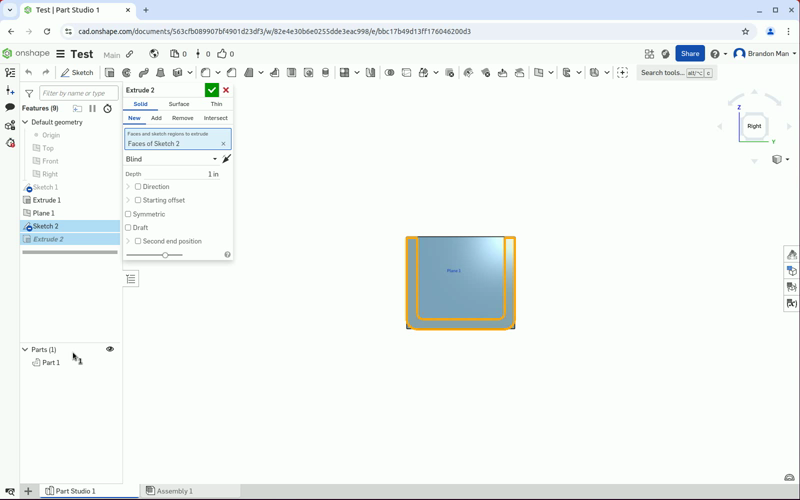
mouse_move(143, 106)
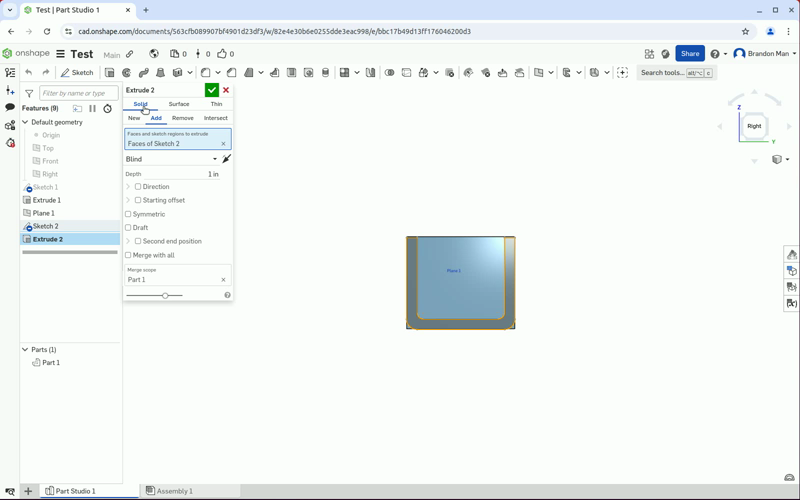
click(143, 106)
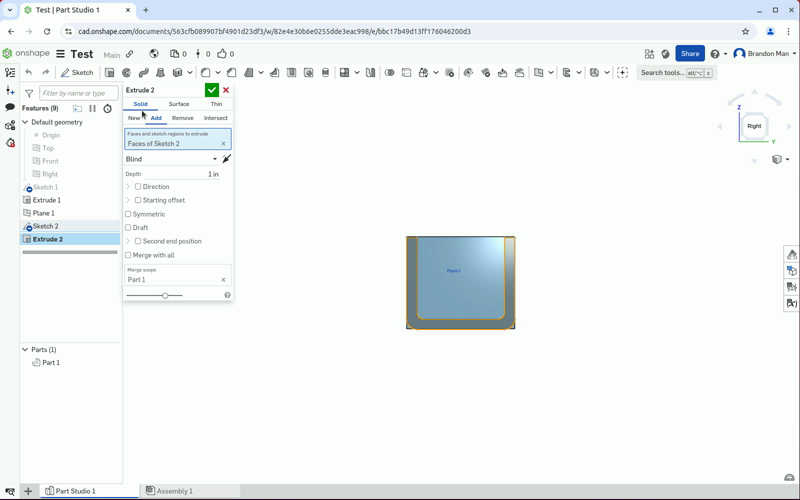
mouse_move(137, 120)
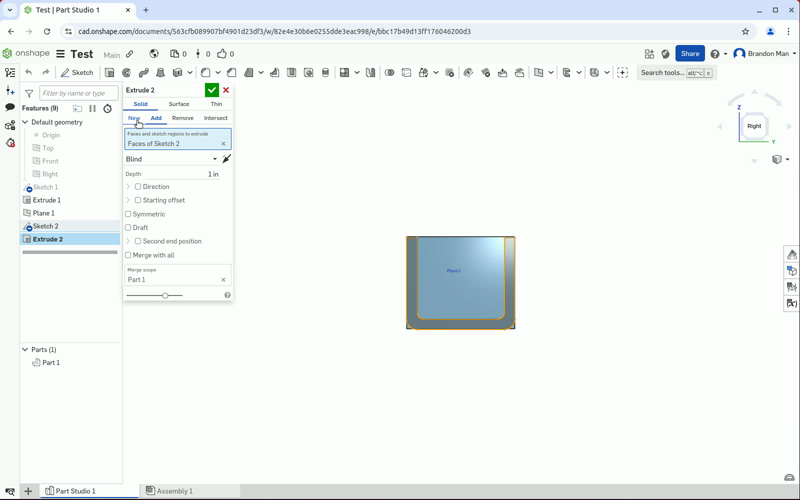
click(137, 120)
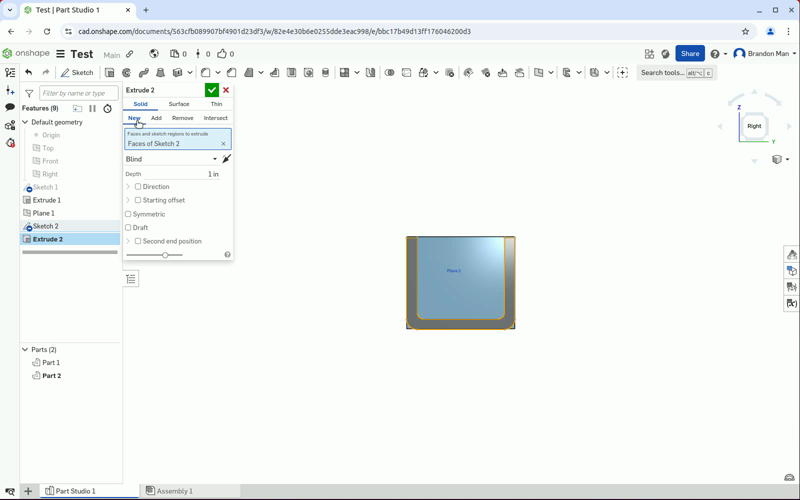
key(tab, 4)
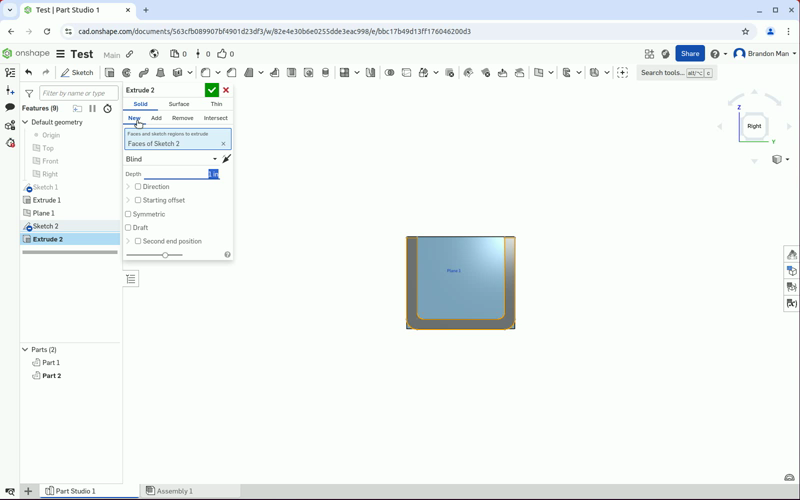
text(20.942)
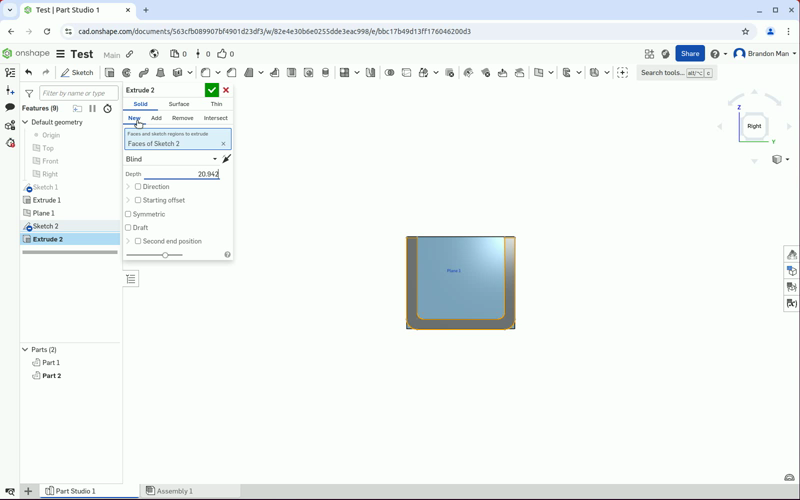
key(enter)
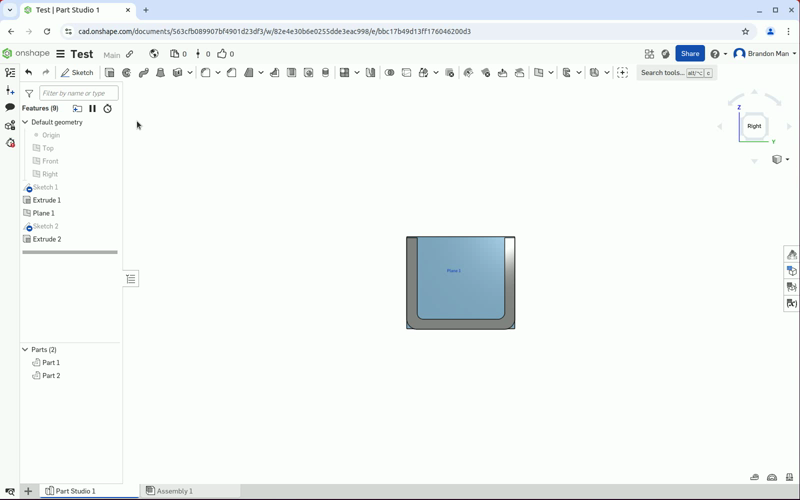
key(shift+h)
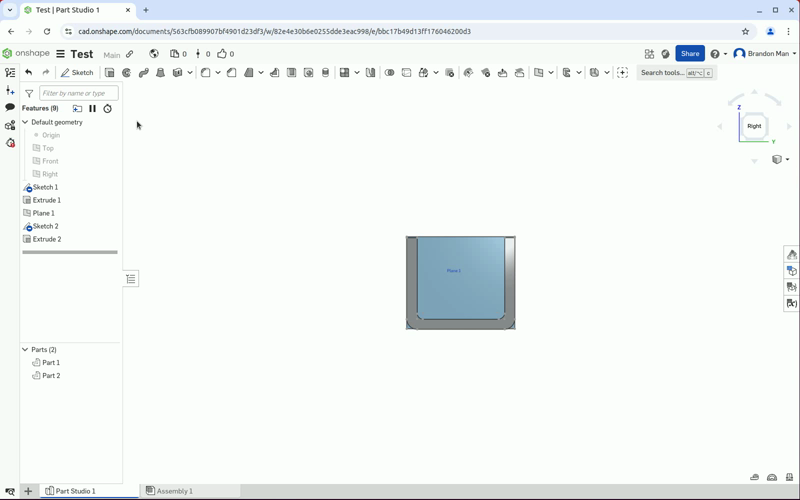
key(shift+h)
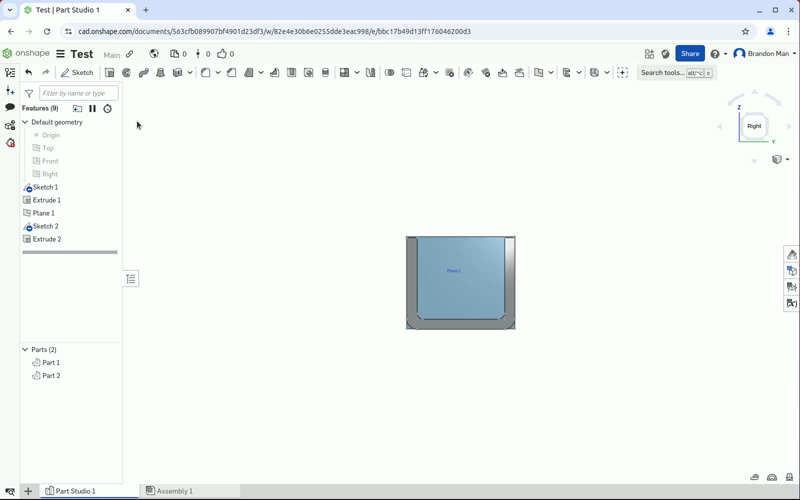
key(shift+7)
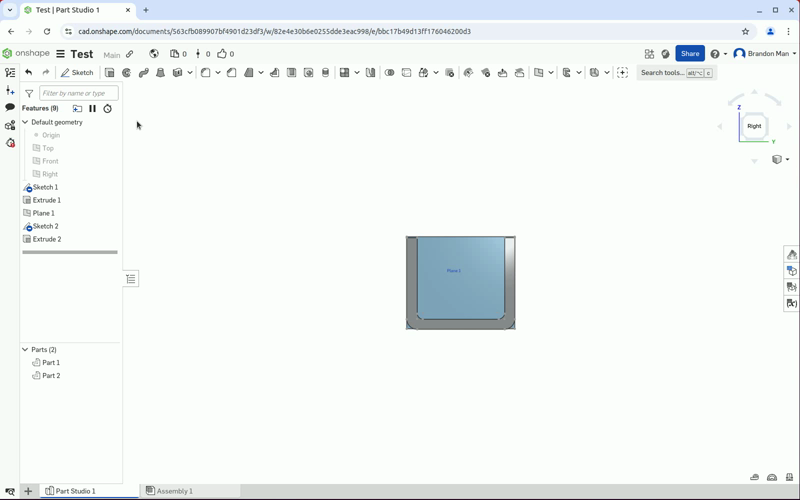
key(right, 2)
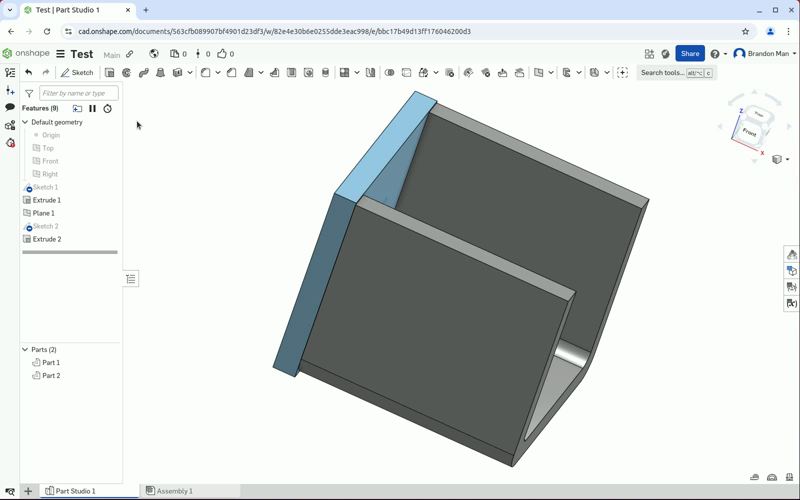
key(down, 2)
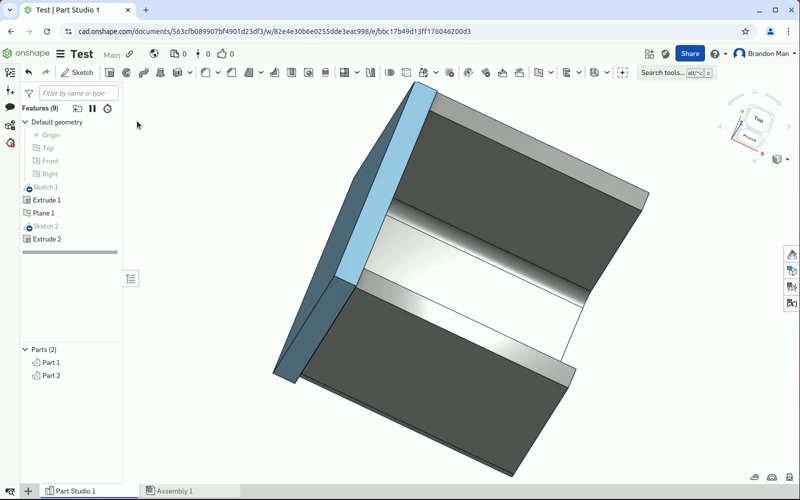
key(up, 2)
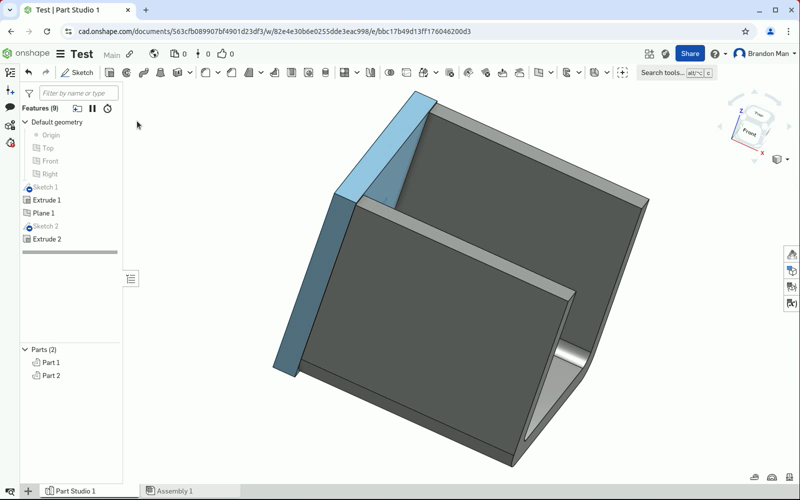
key(left, 2)
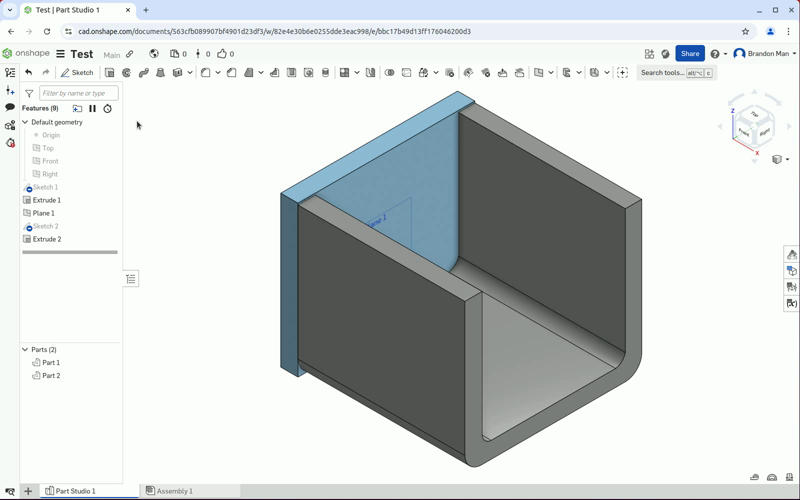
mouse_move(73, 189)
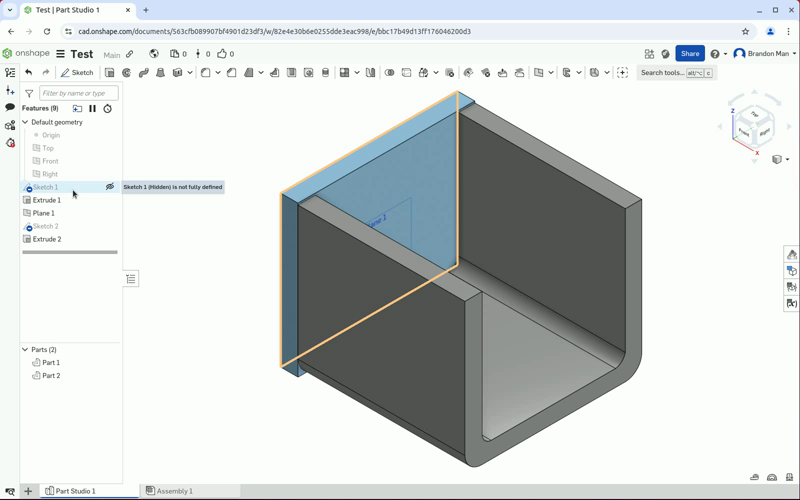
click(73, 189)